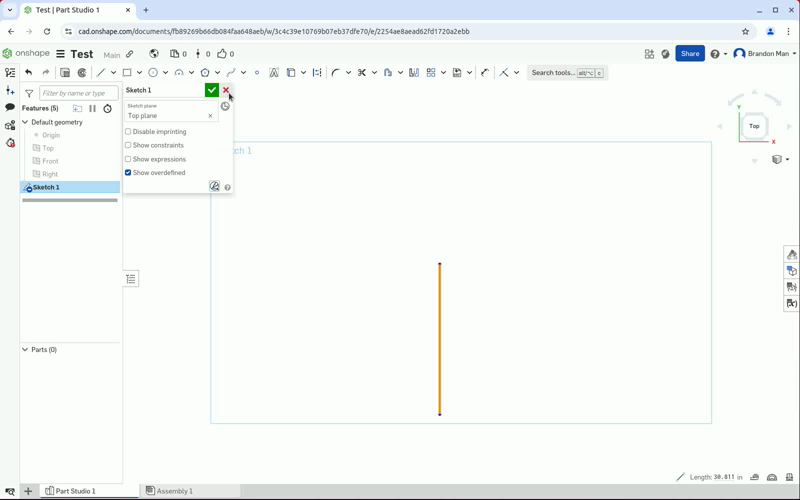
key(shift+h)
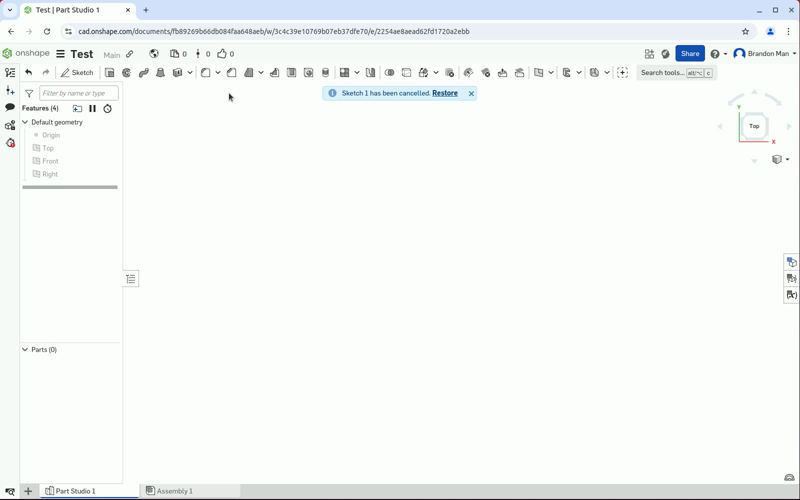
mouse_move(73, 352)
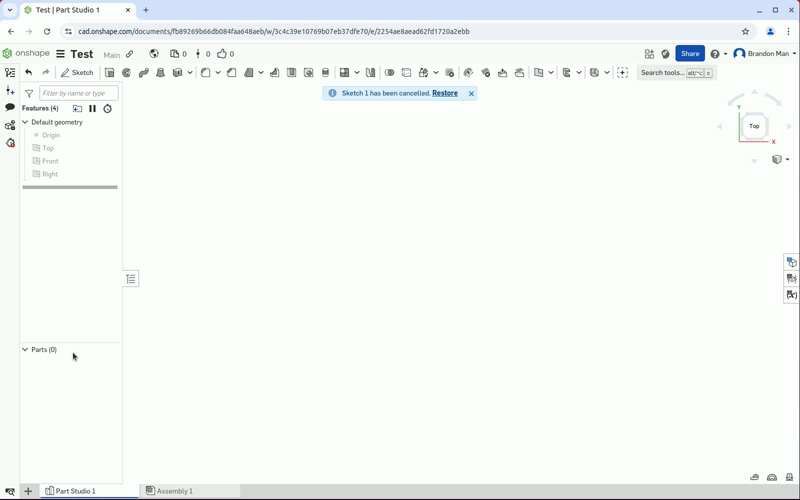
key(y)
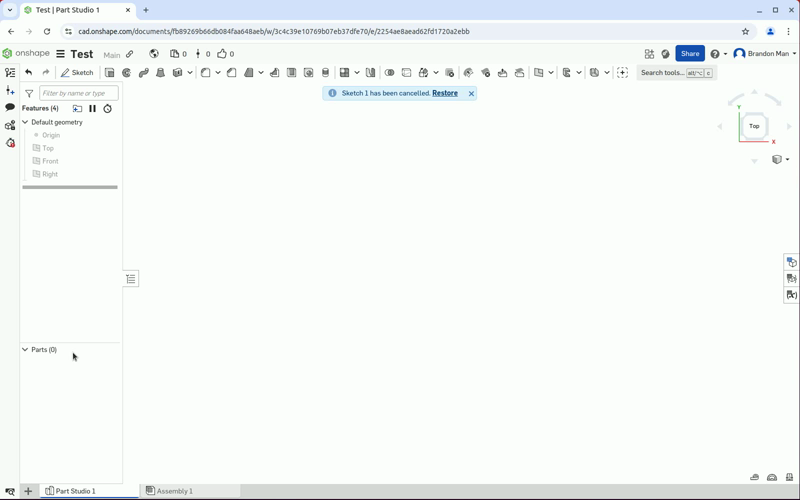
key(shift+p)
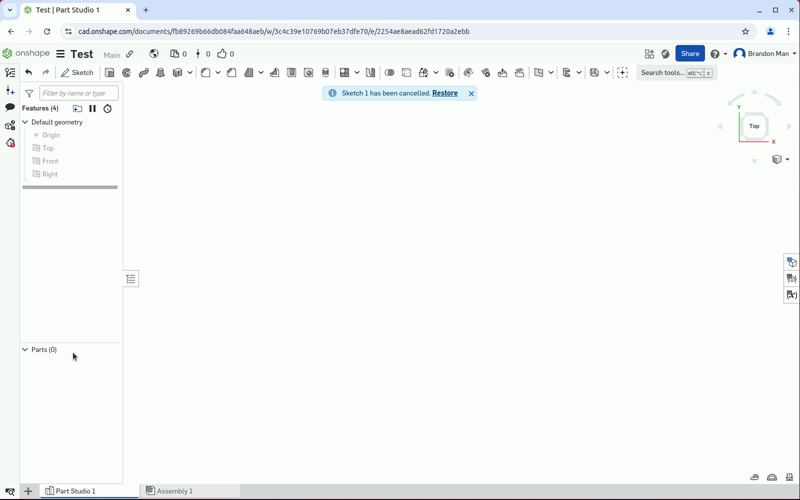
key(space)
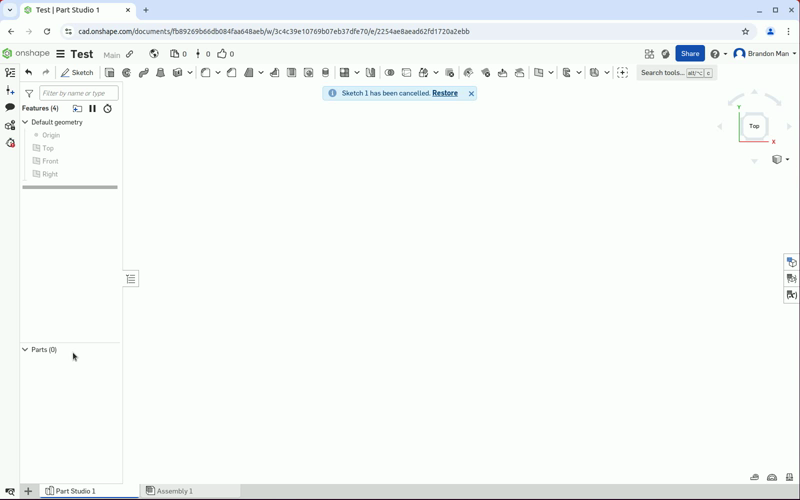
key_down(shift)
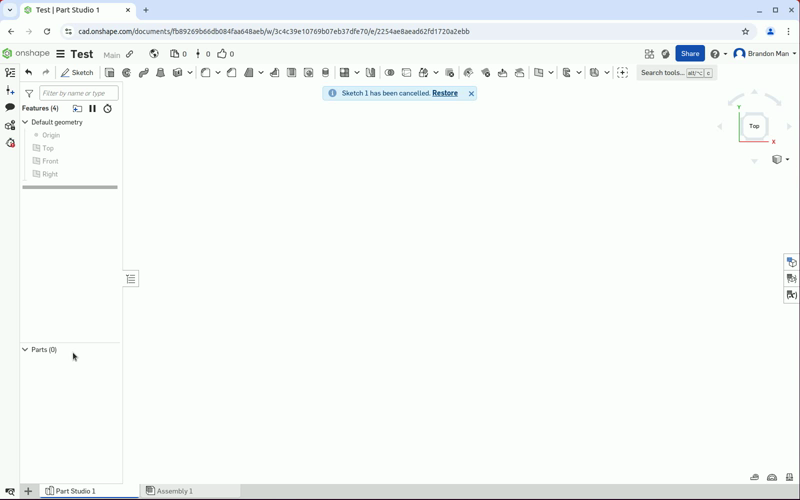
key(up)
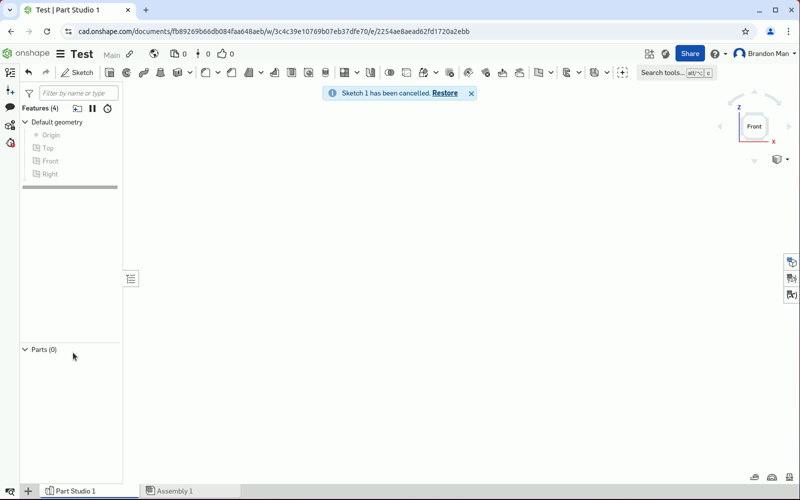
key_up(shift)
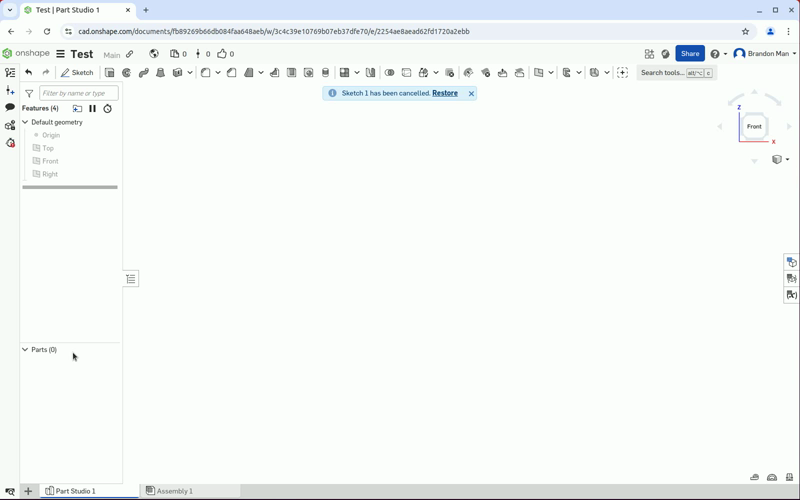
mouse_move(73, 352)
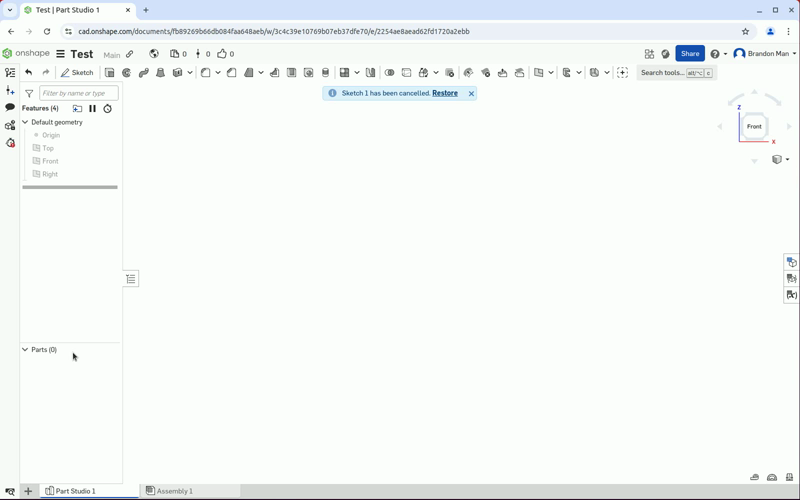
key(shift+y)
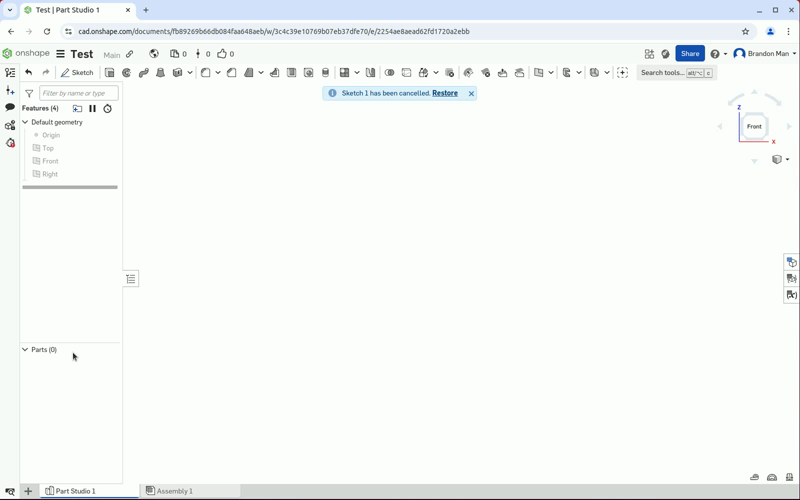
key(shift+s)
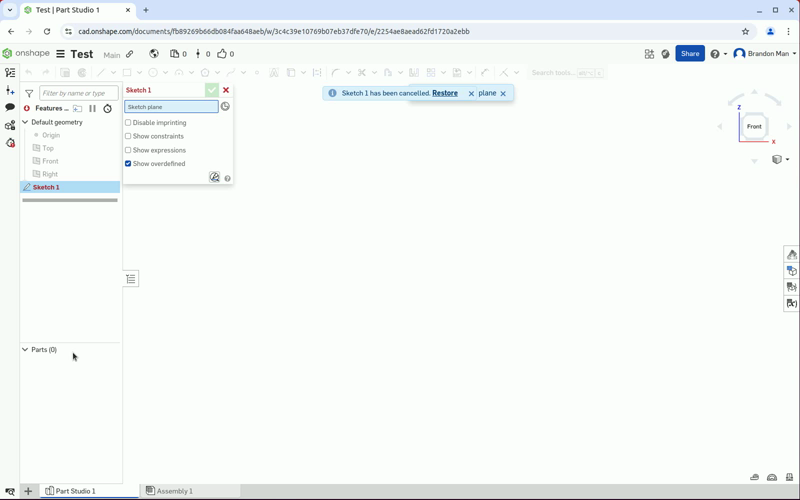
mouse_move(73, 163)
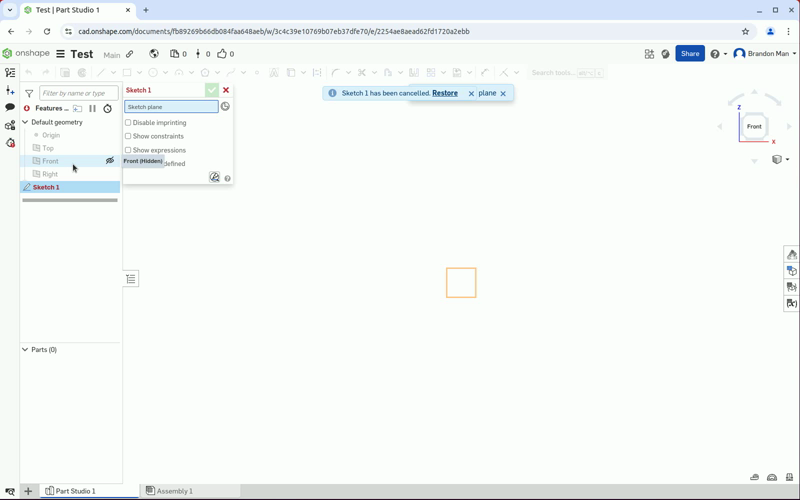
click(73, 163)
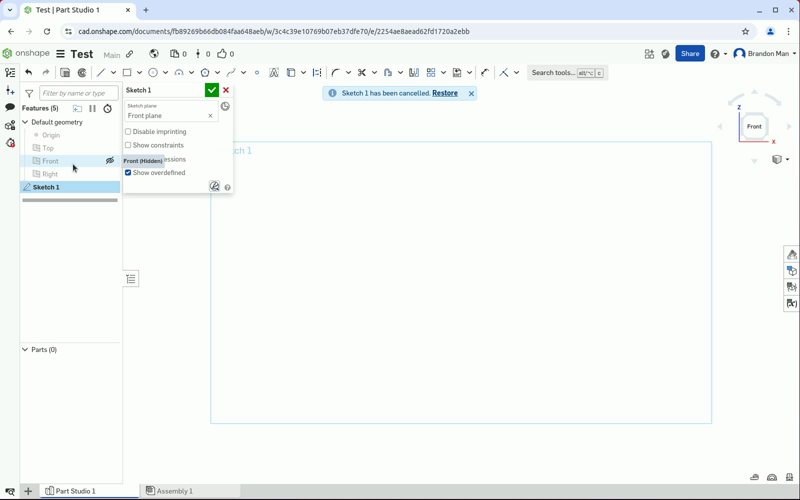
mouse_move(73, 352)
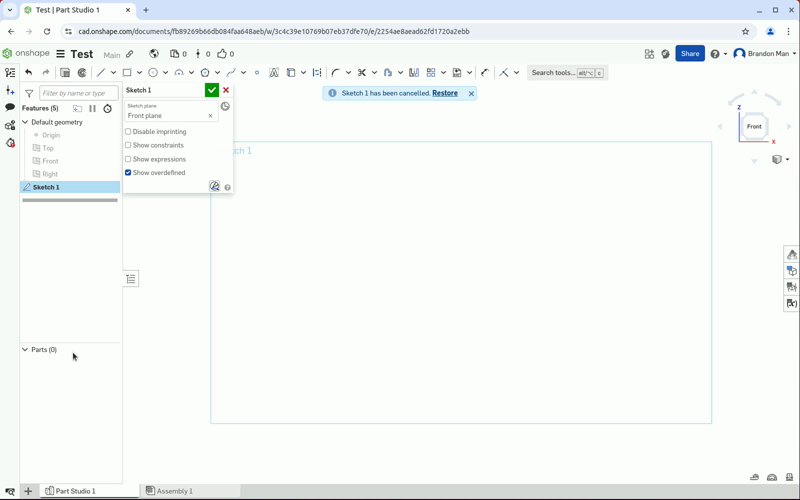
key(y)
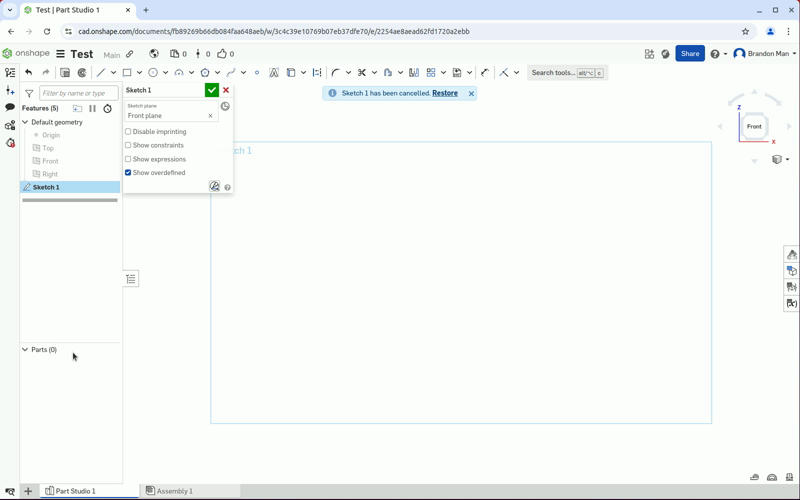
key(l)
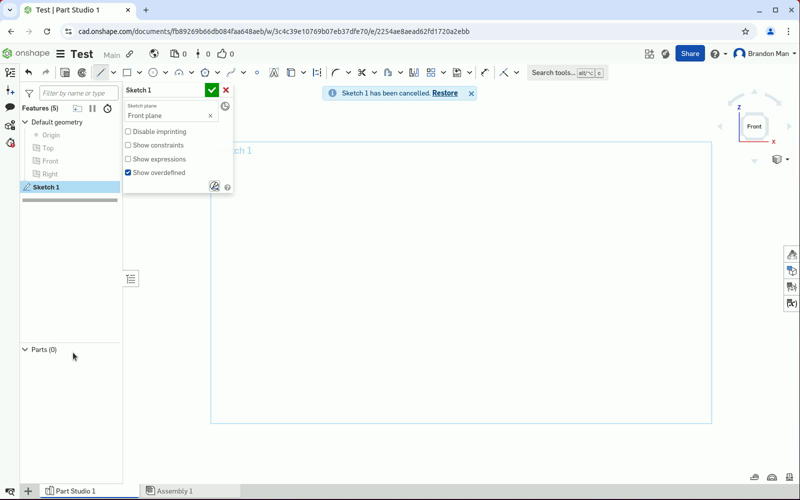
key_down(shift)
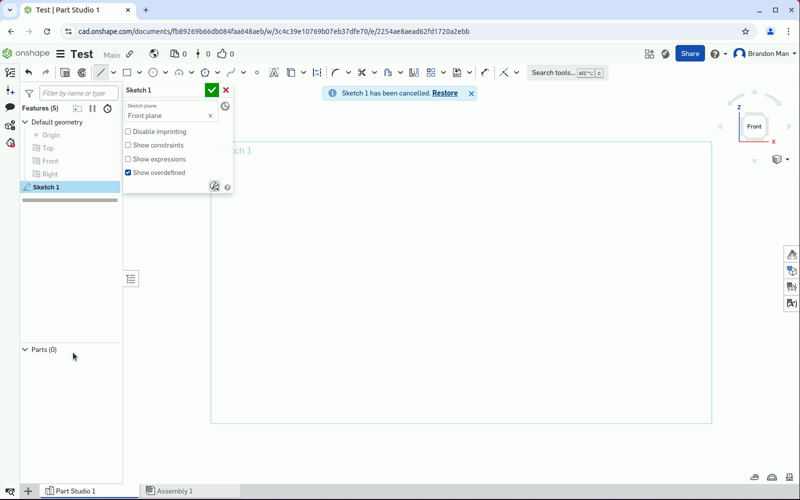
mouse_move(407, 307)
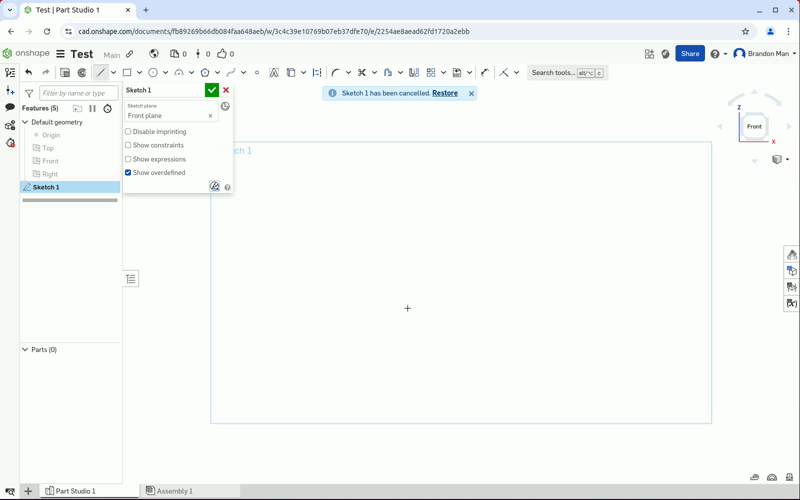
click(407, 307)
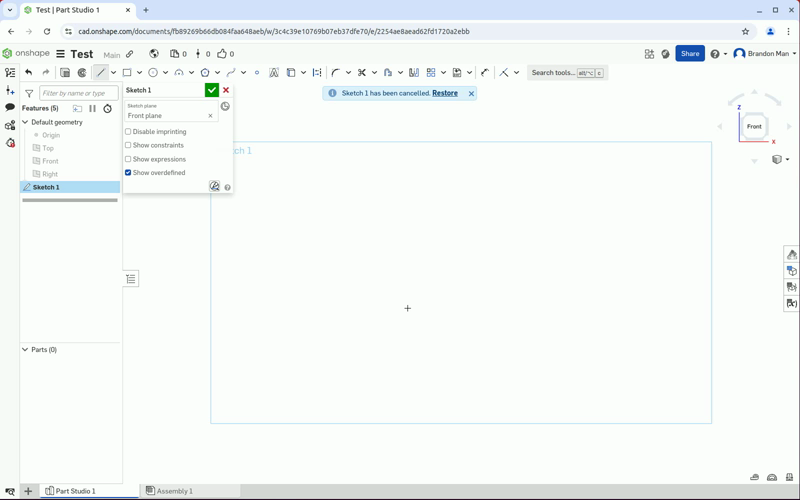
key_up(shift)
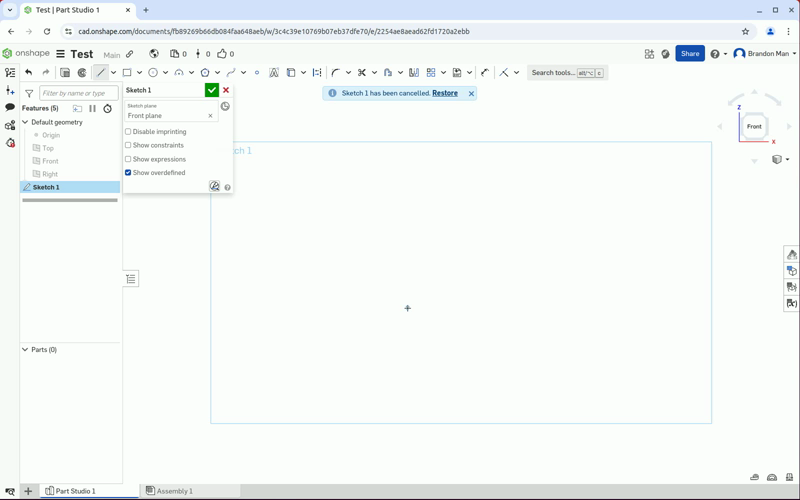
key_down(shift)
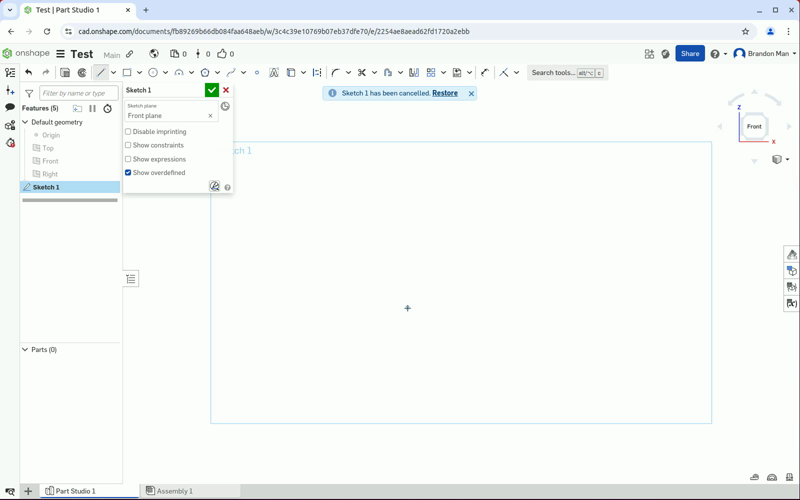
mouse_move(437, 307)
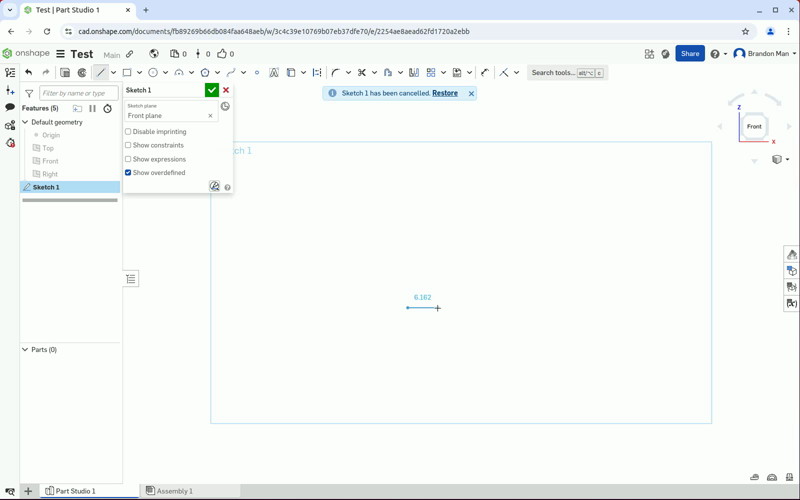
mouse_move(440, 307)
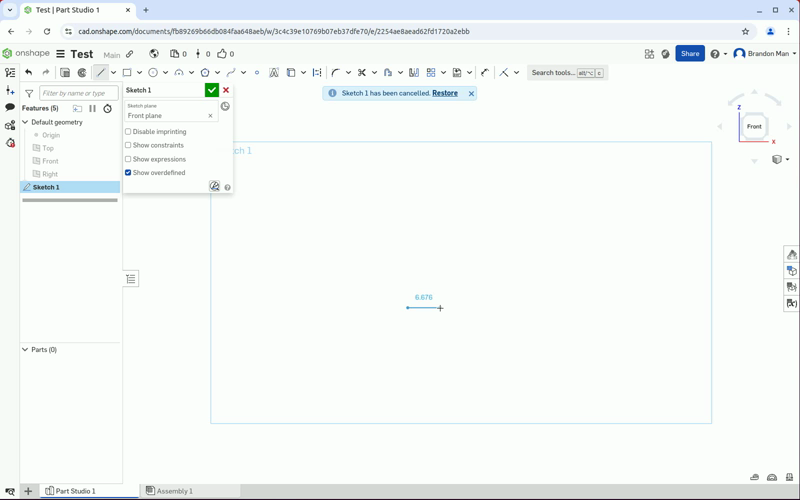
click(440, 307)
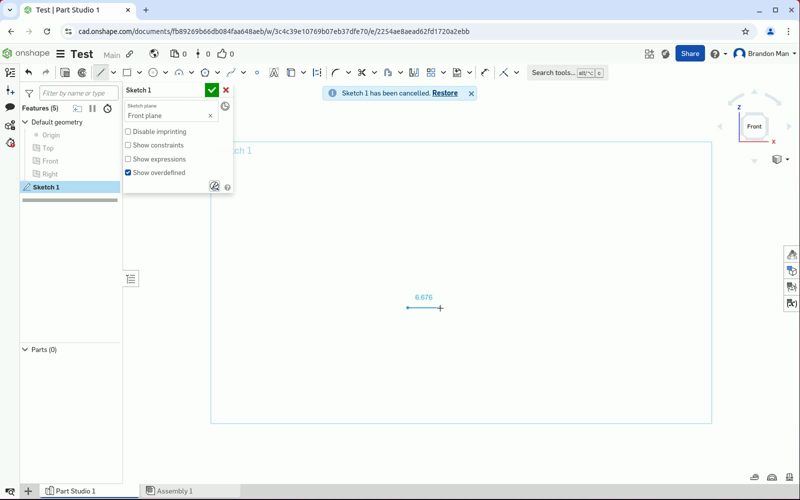
key_up(shift)
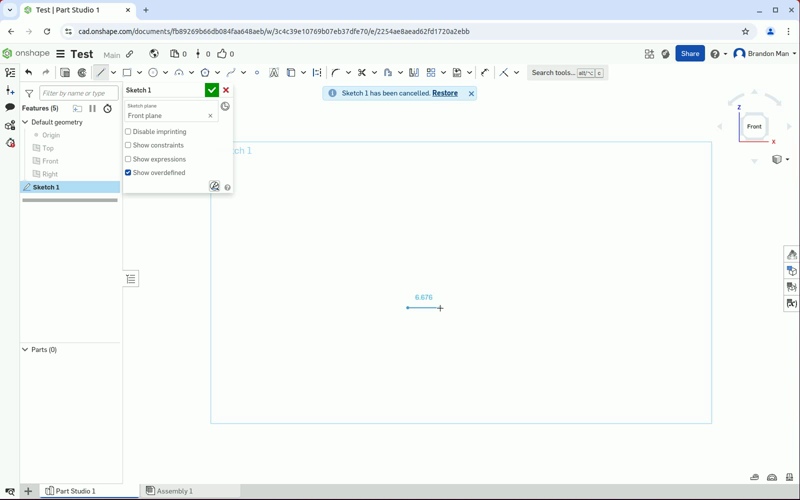
key_down(shift)
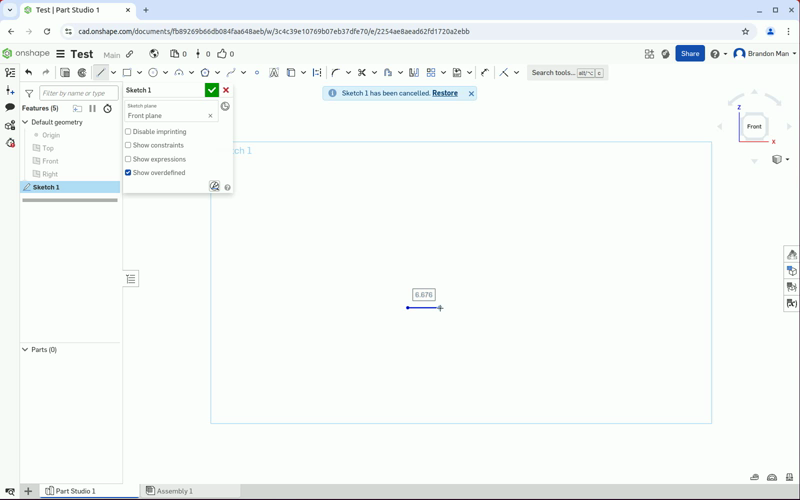
mouse_move(440, 395)
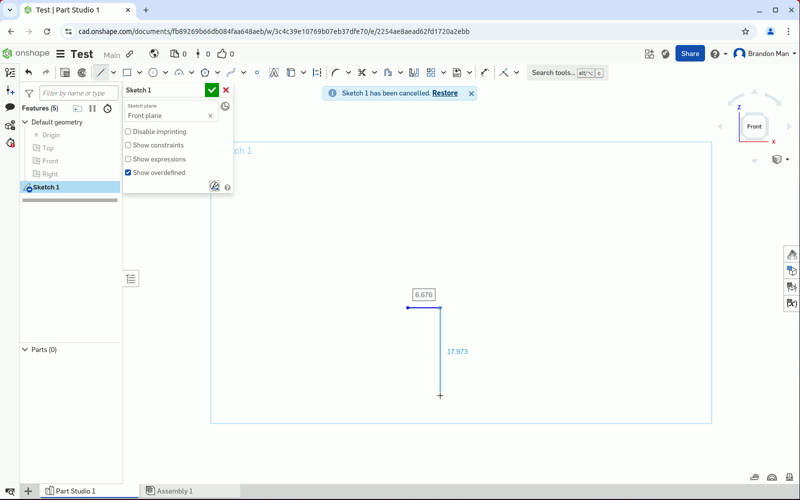
click(440, 395)
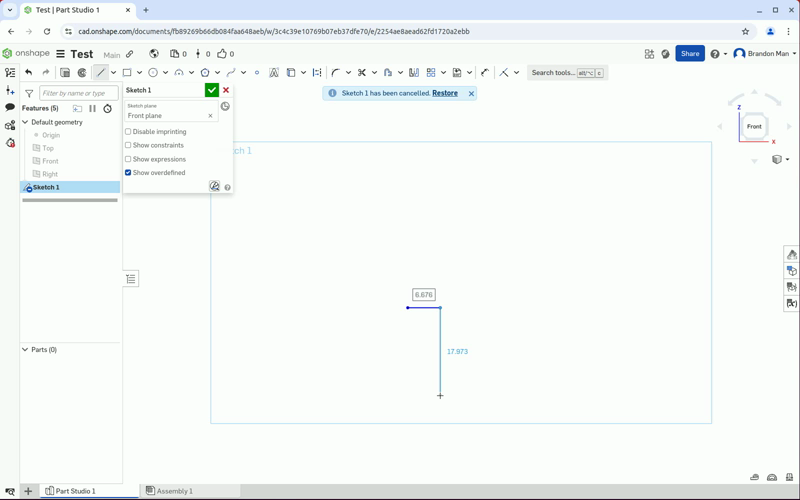
key_up(shift)
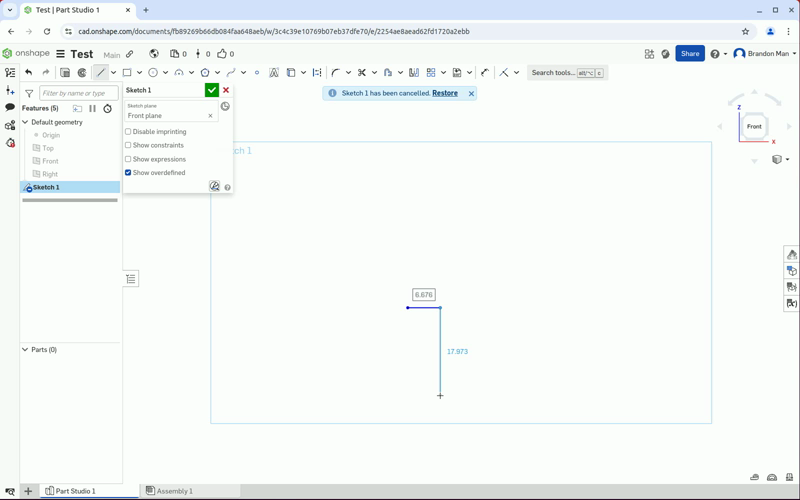
key_down(shift)
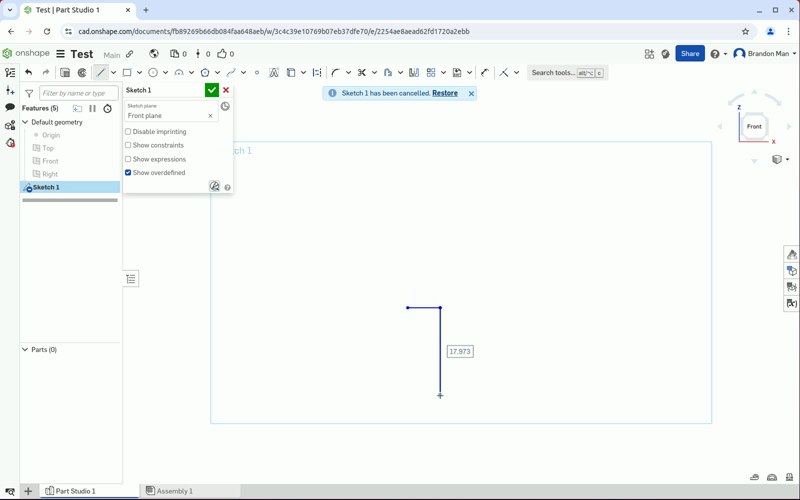
mouse_move(470, 395)
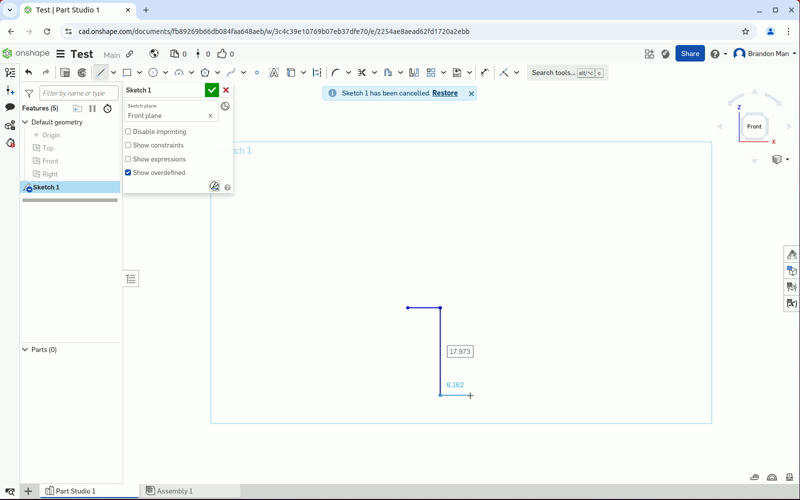
mouse_move(493, 395)
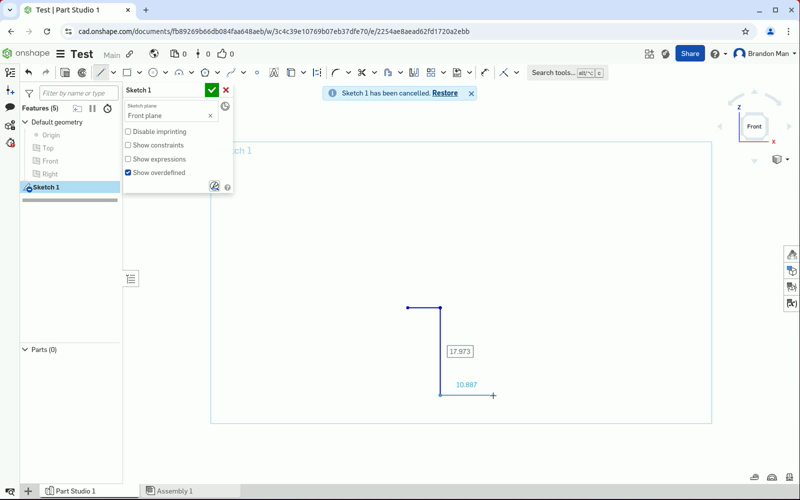
click(493, 395)
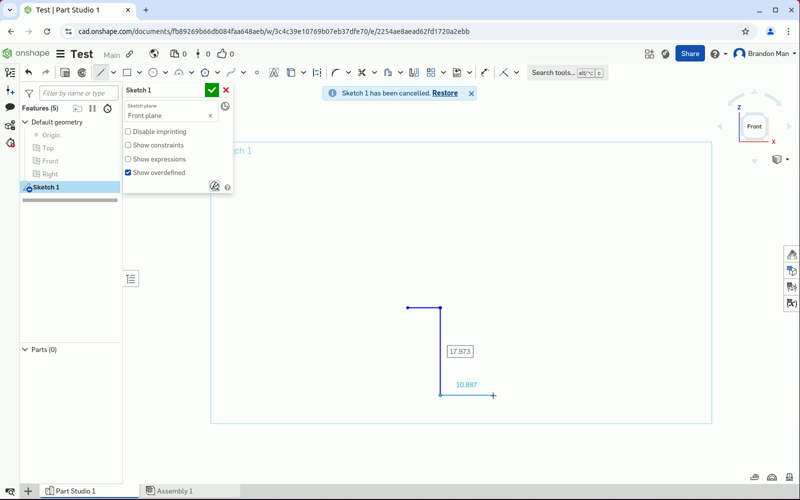
key_up(shift)
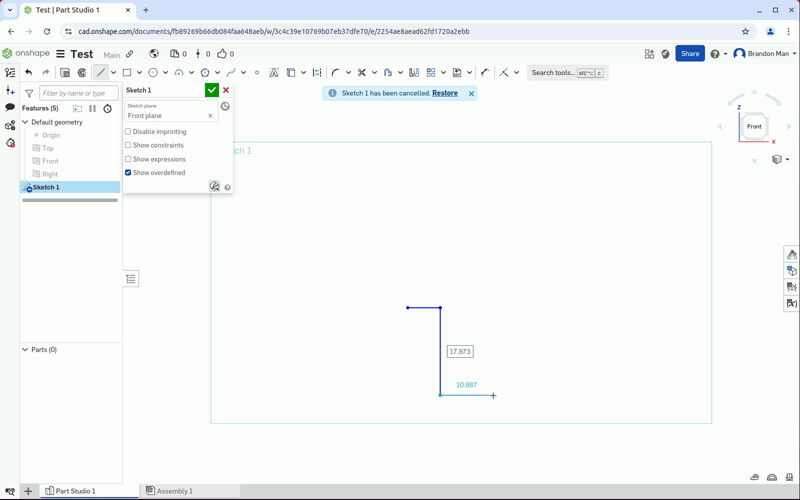
key_down(shift)
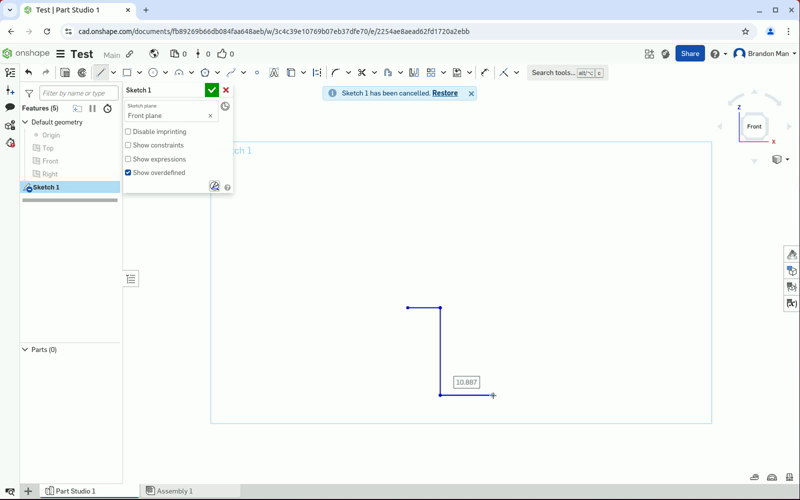
mouse_move(493, 307)
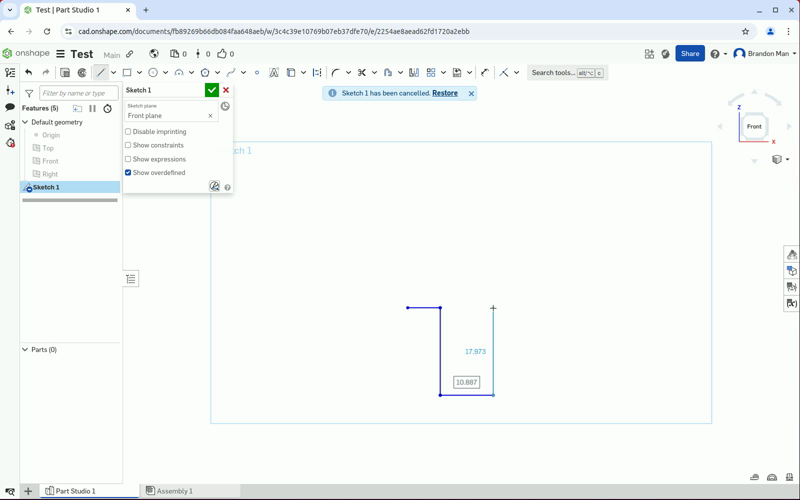
click(493, 307)
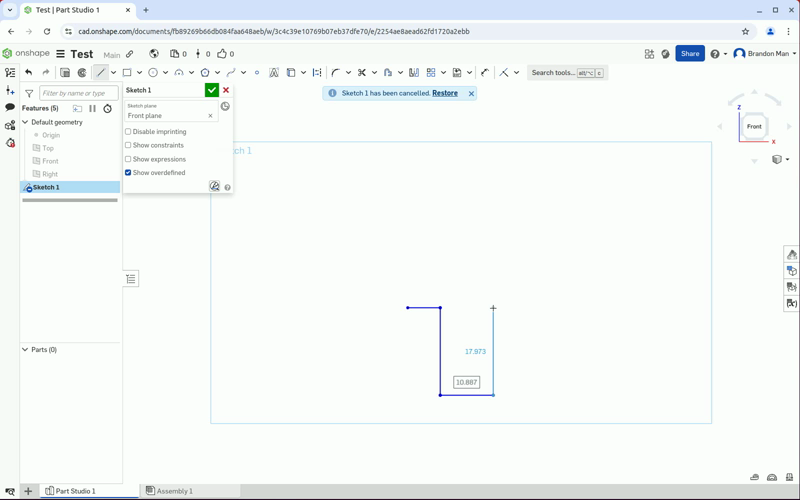
key_up(shift)
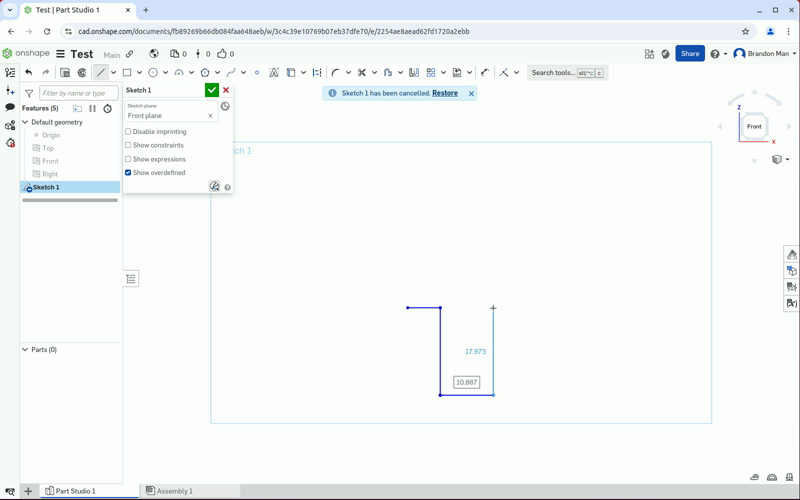
key_down(shift)
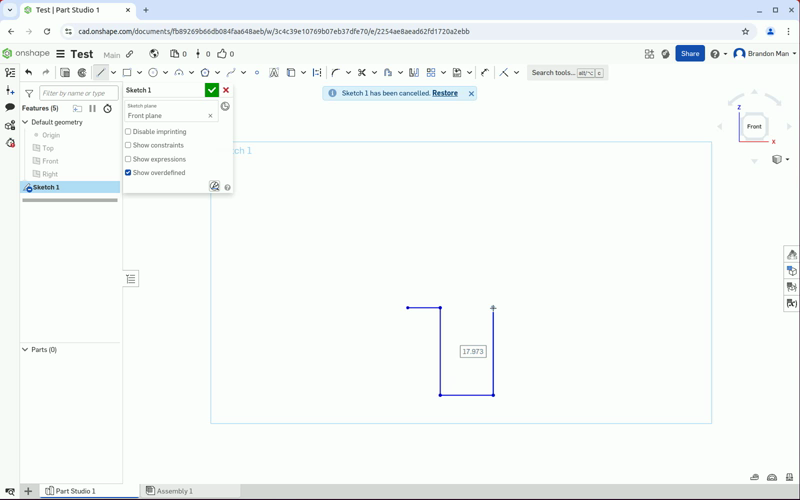
mouse_move(523, 307)
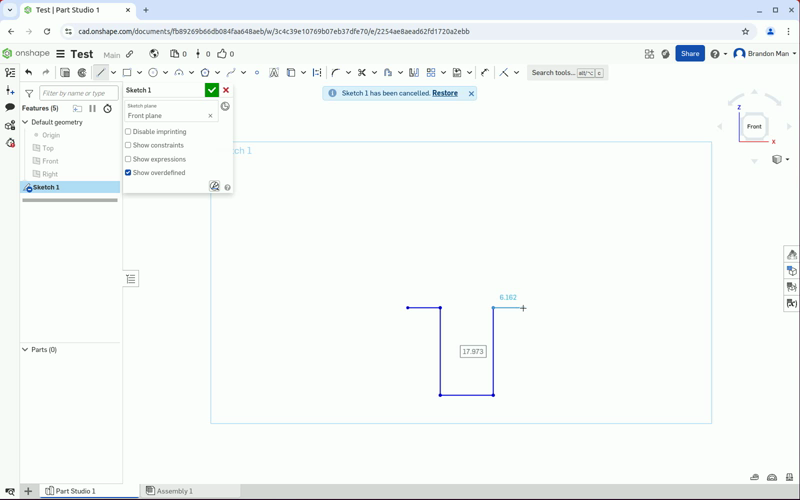
mouse_move(525, 307)
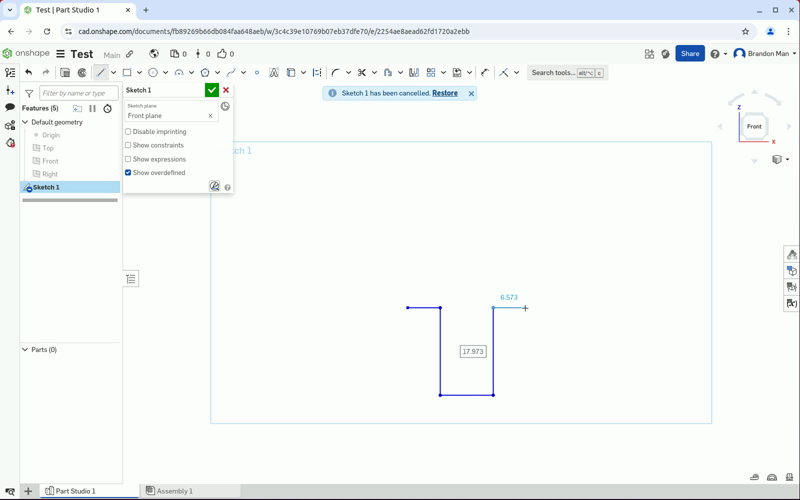
click(525, 307)
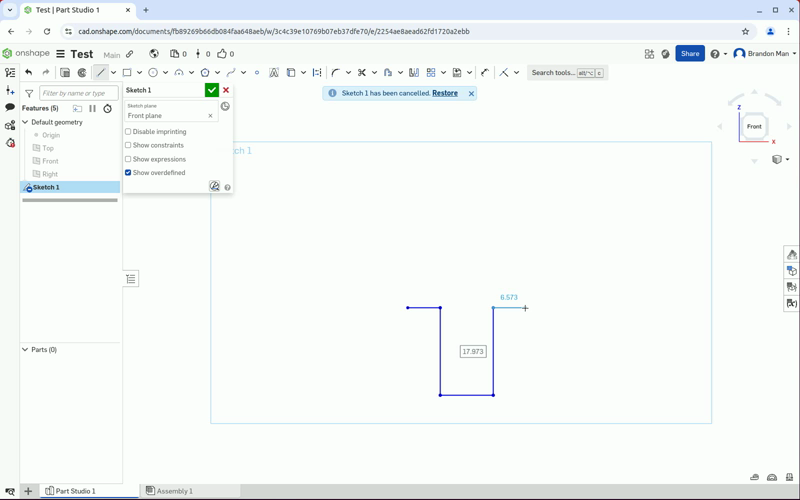
key_up(shift)
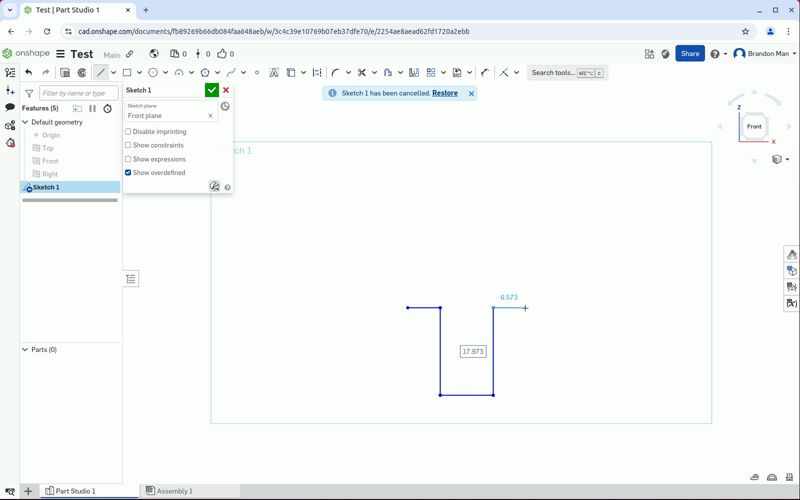
key_down(shift)
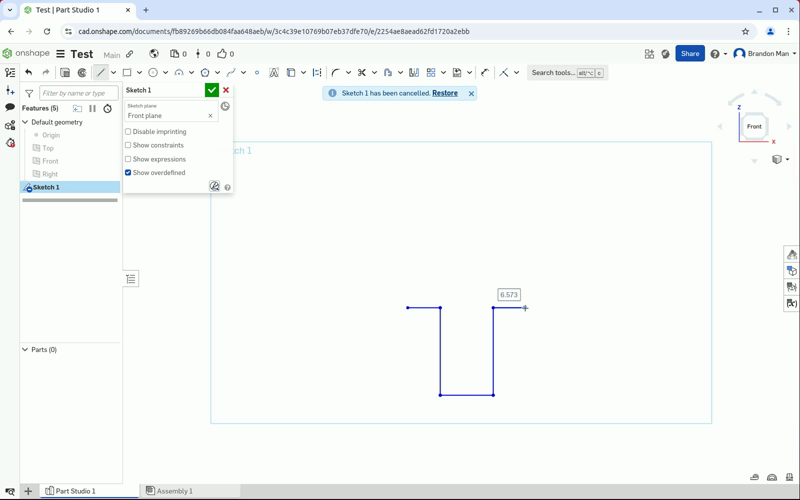
mouse_move(555, 307)
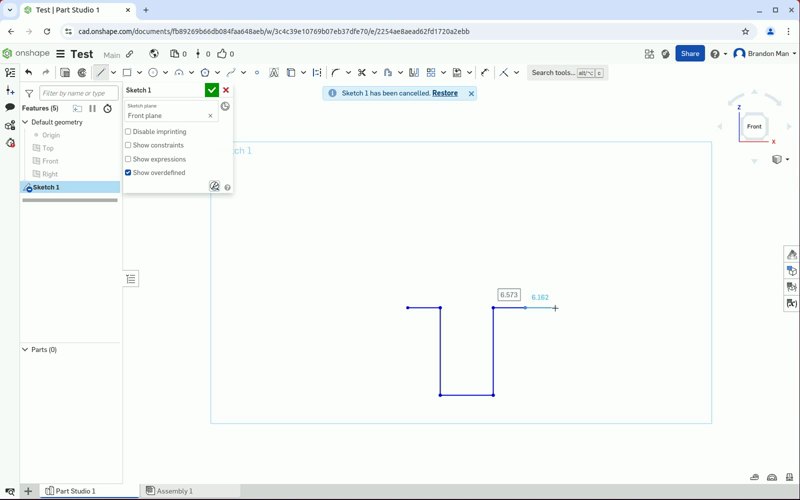
mouse_move(525, 248)
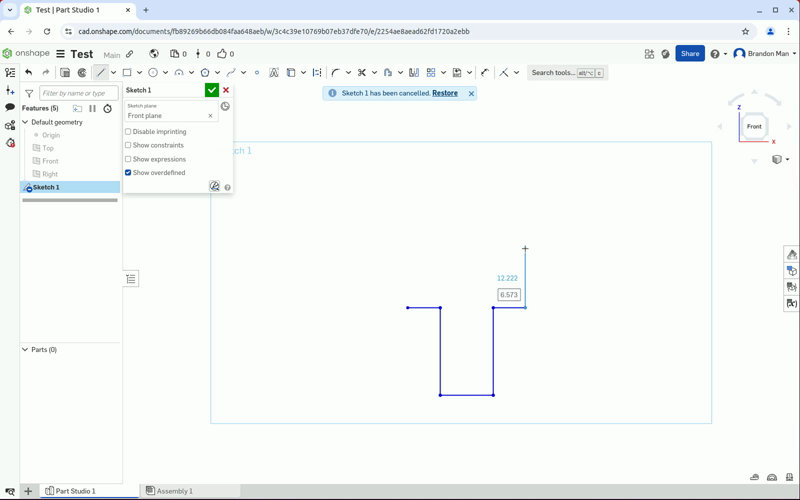
click(525, 248)
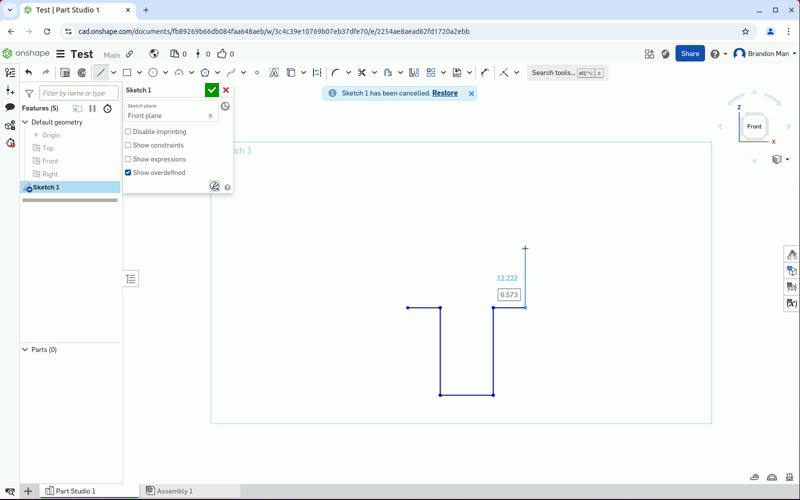
key_up(shift)
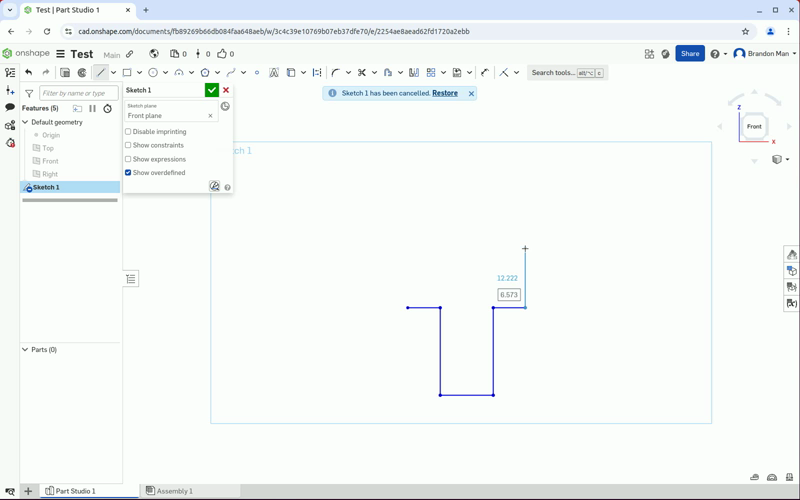
key_down(shift)
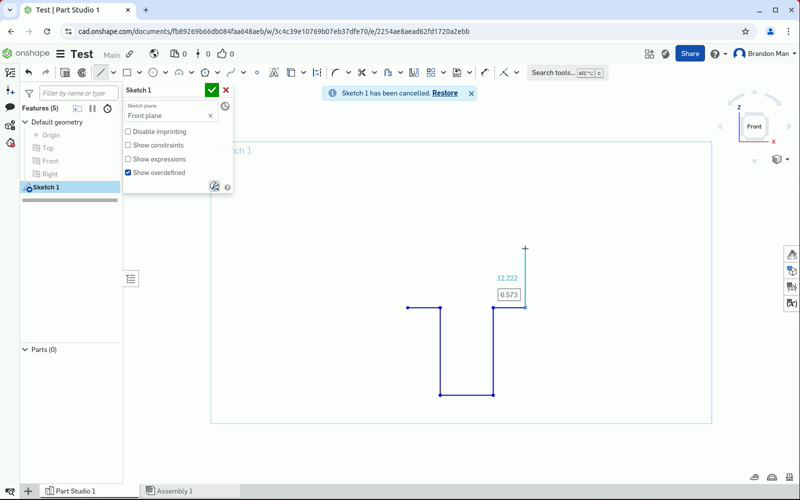
mouse_move(555, 248)
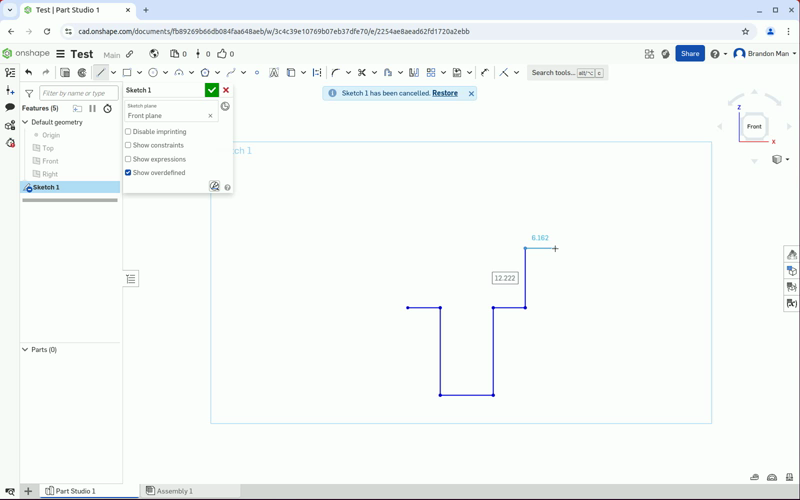
mouse_move(478, 248)
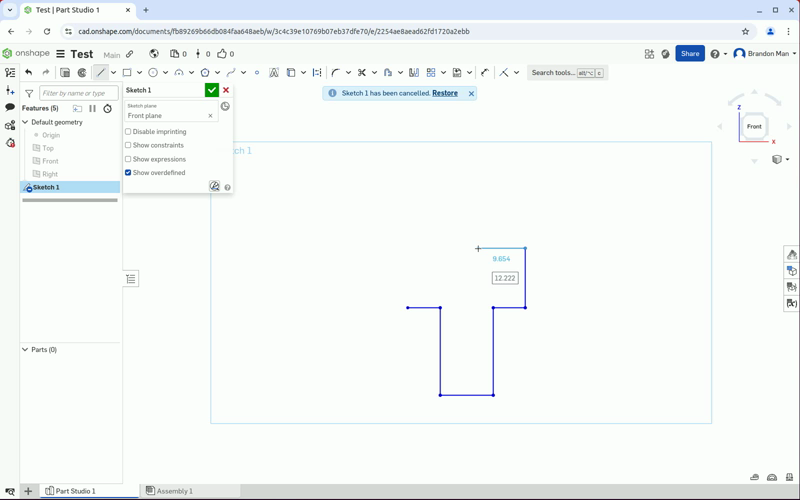
click(478, 248)
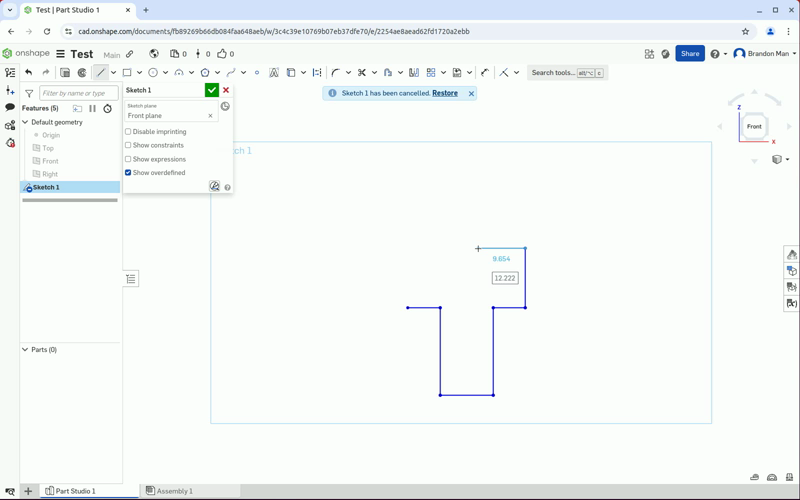
key_up(shift)
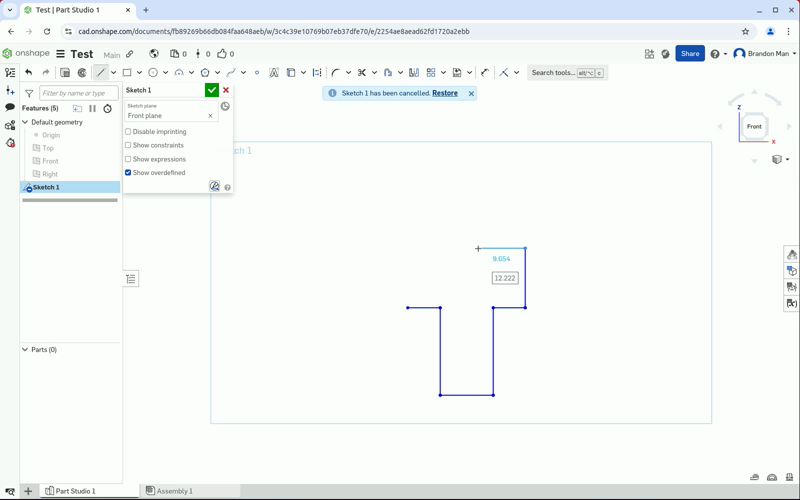
key_down(shift)
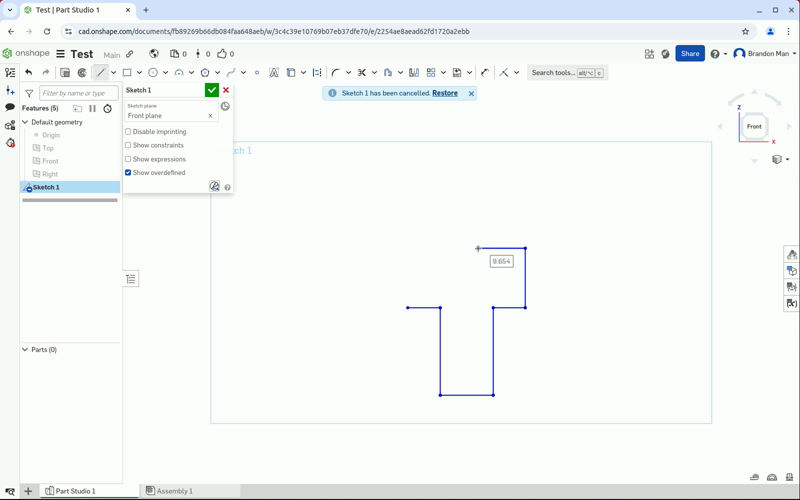
mouse_move(508, 248)
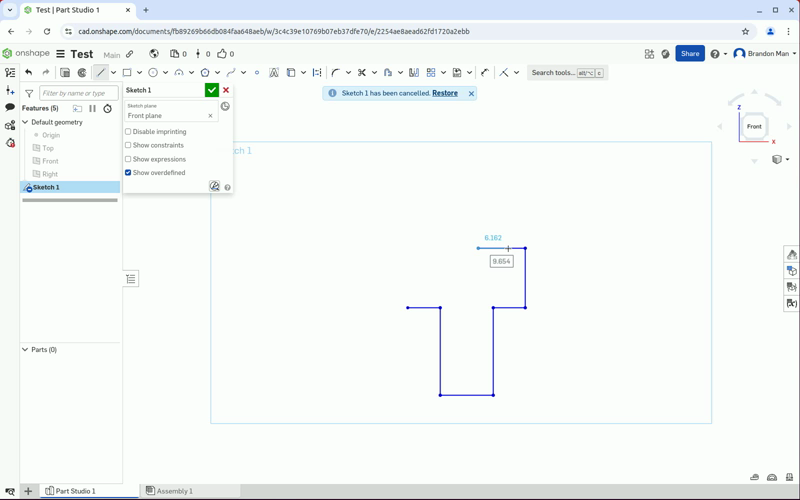
mouse_move(454, 248)
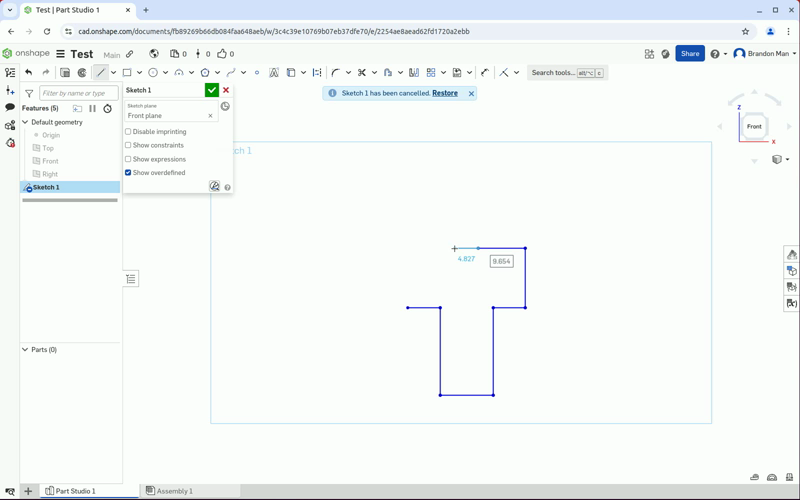
click(454, 248)
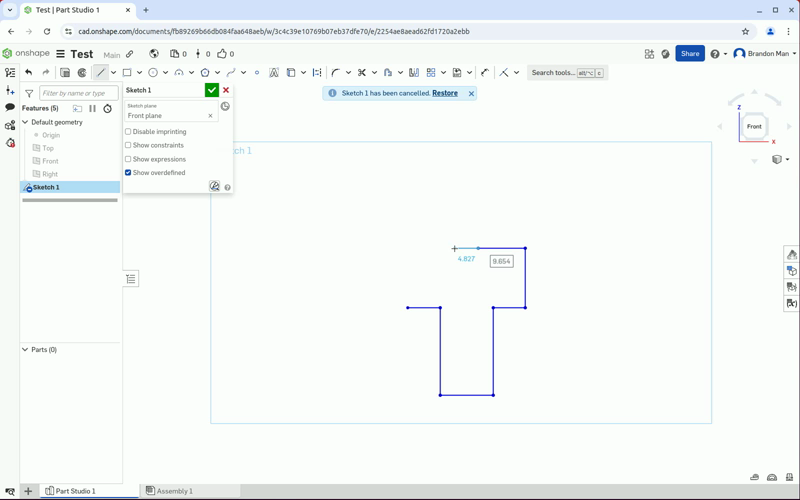
key_up(shift)
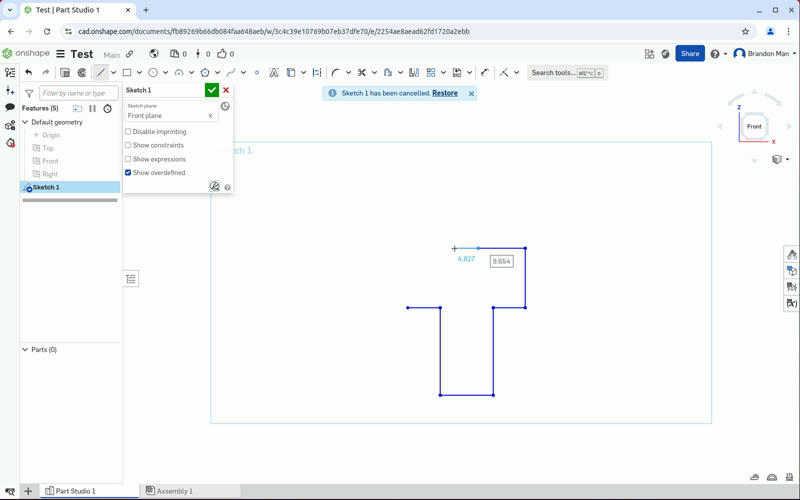
key_down(shift)
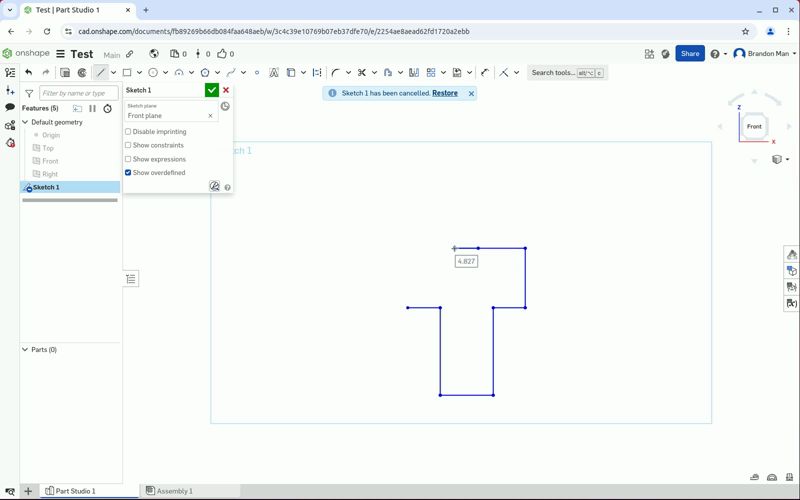
mouse_move(484, 248)
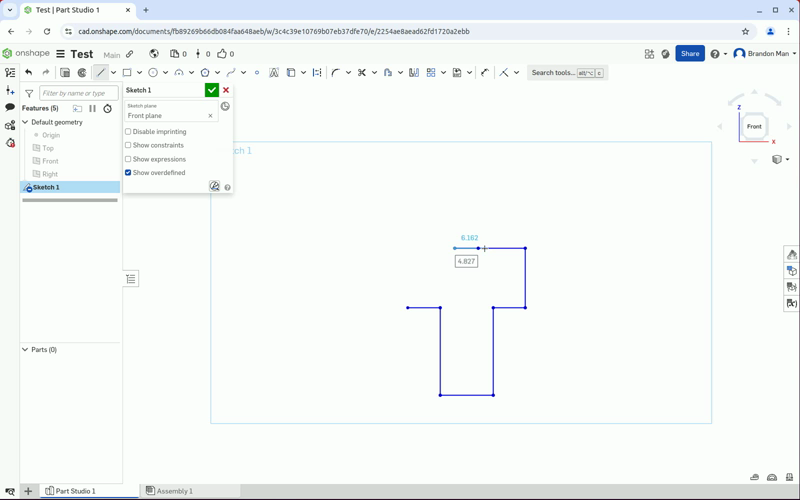
mouse_move(407, 248)
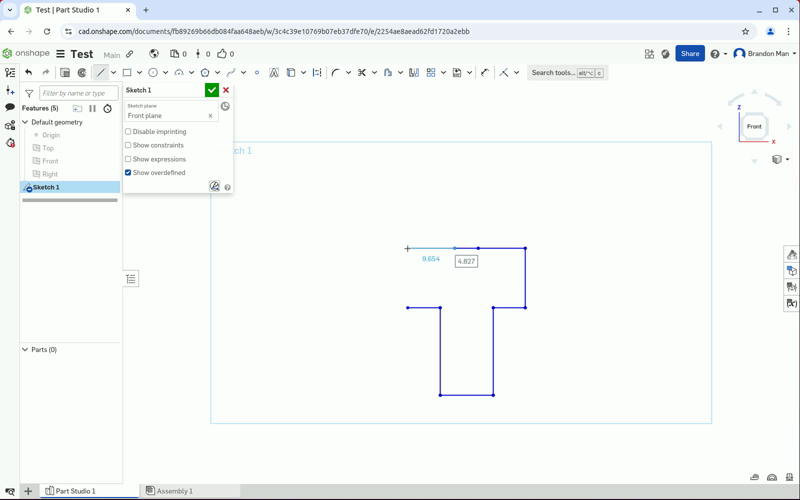
click(407, 248)
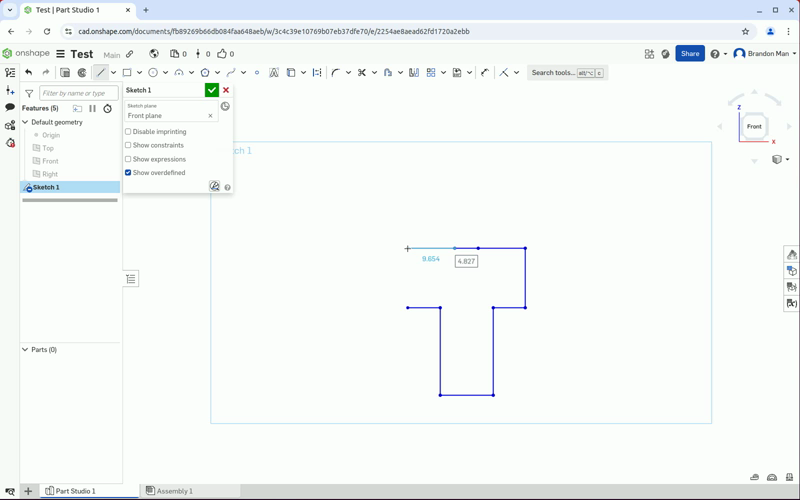
key_up(shift)
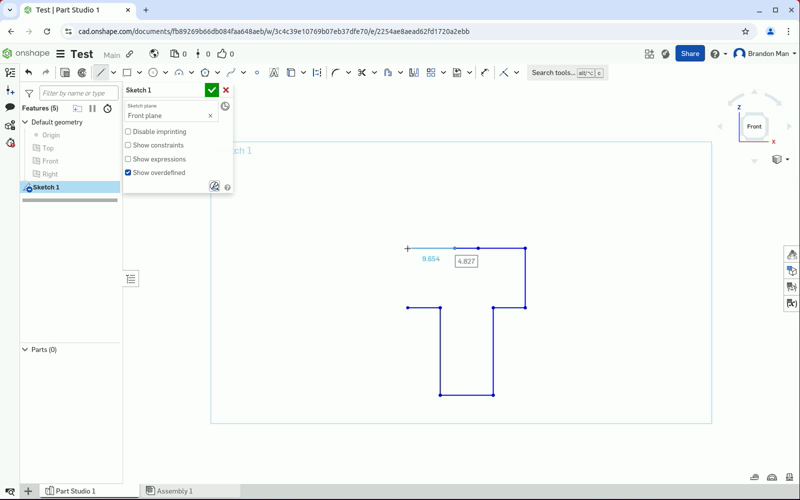
mouse_move(437, 248)
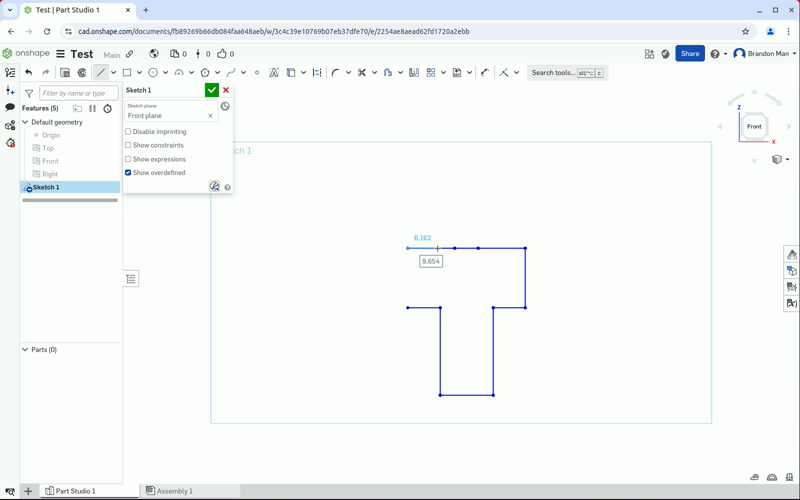
key_down(shift)
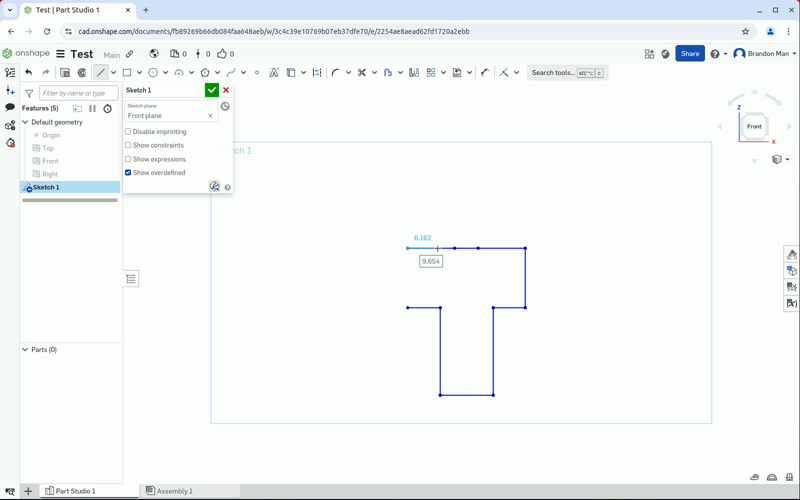
mouse_move(407, 307)
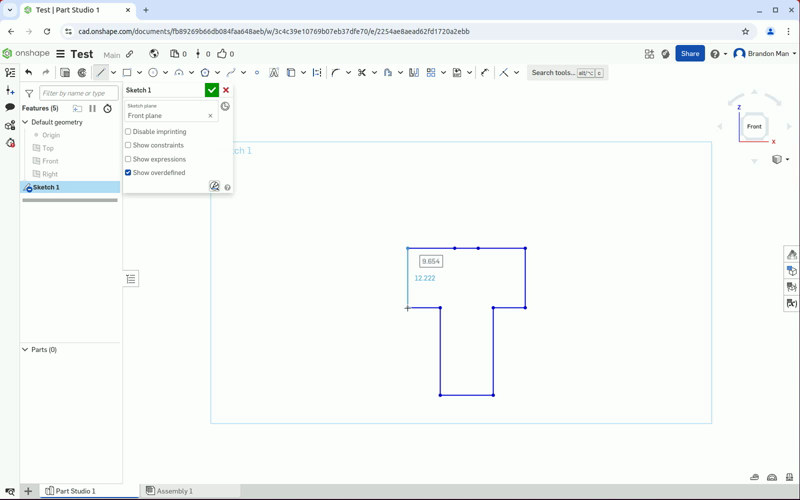
key_up(shift)
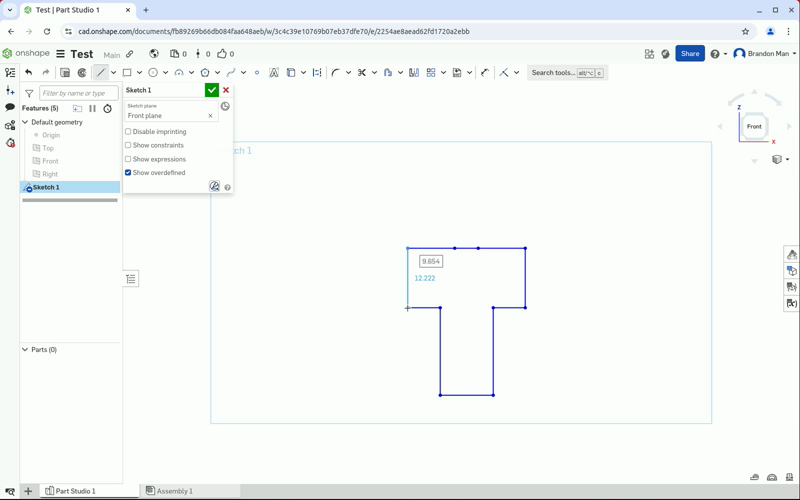
click(407, 307)
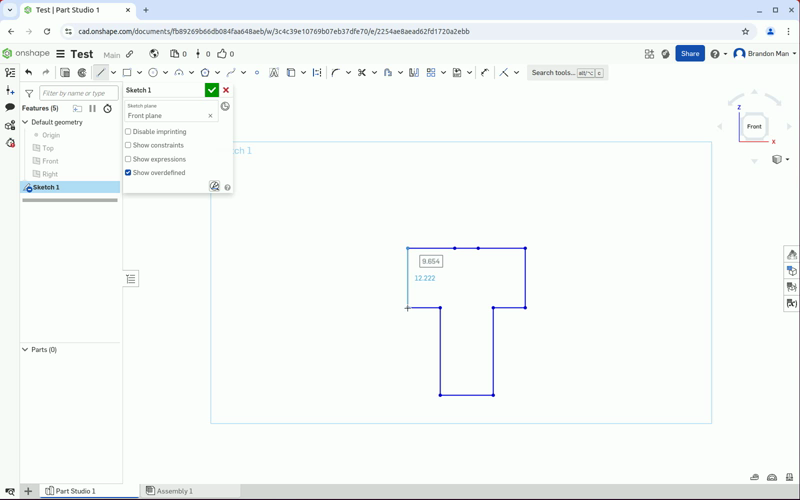
key(esc)
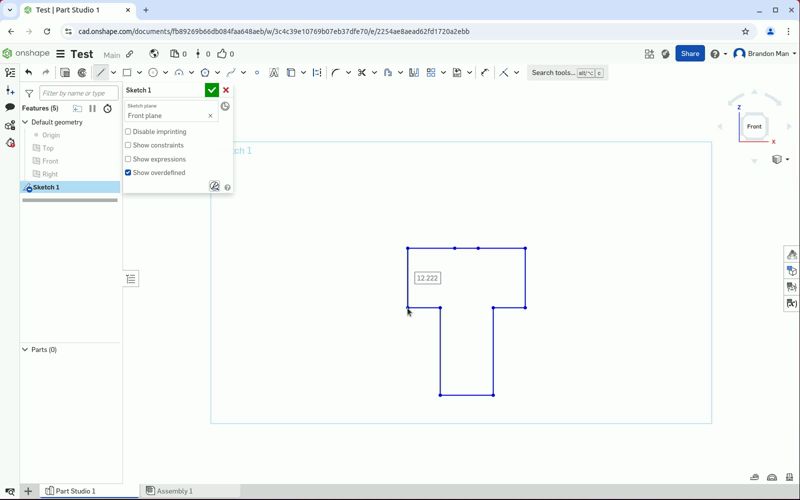
mouse_move(466, 335)
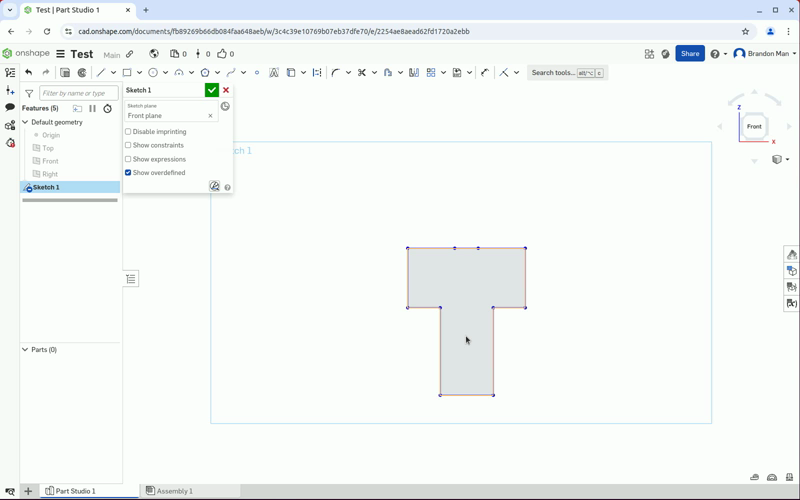
click(466, 335)
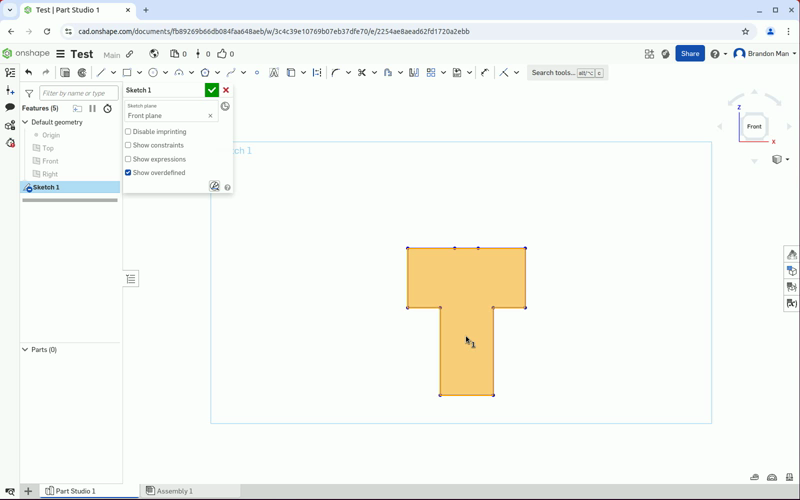
mouse_move(73, 352)
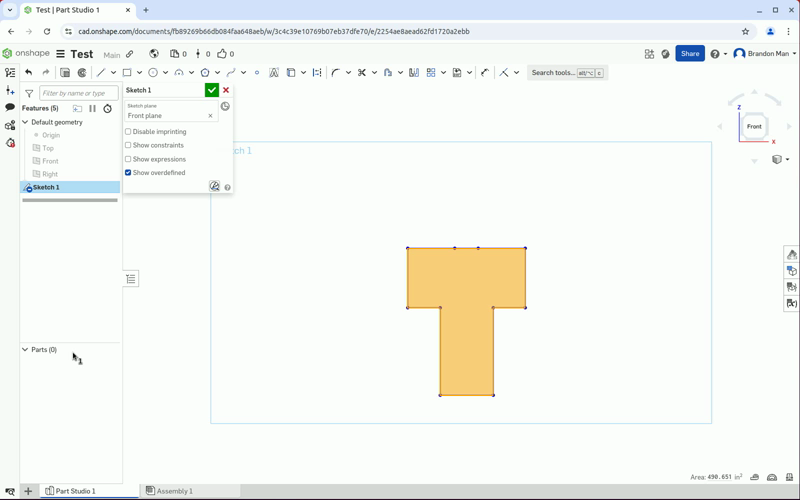
key(shift+y)
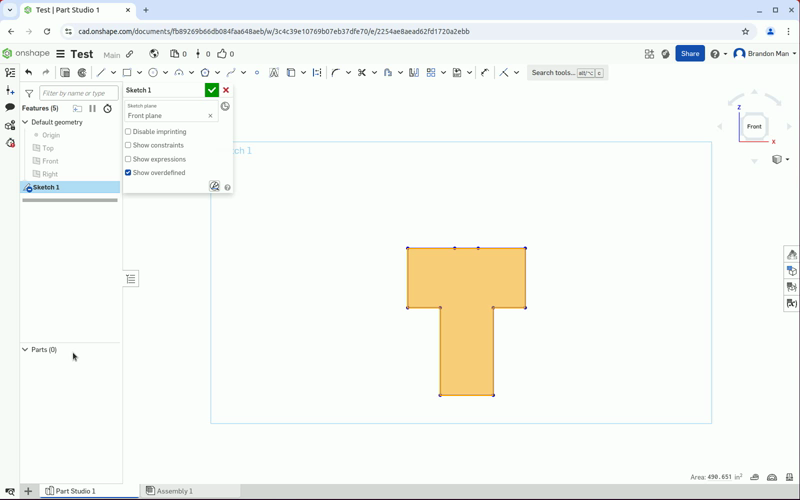
key(shift+e)
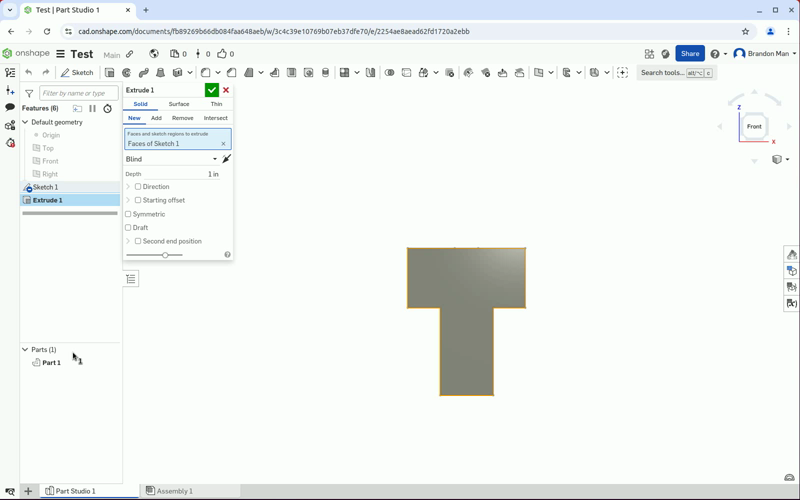
mouse_move(143, 106)
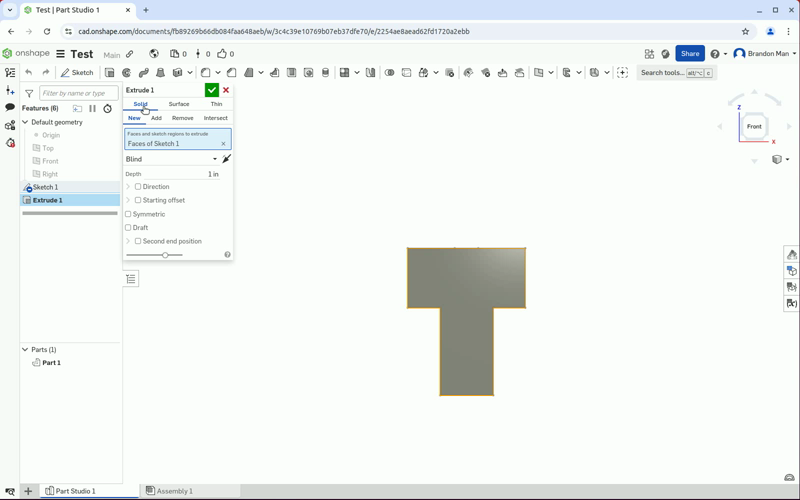
click(143, 106)
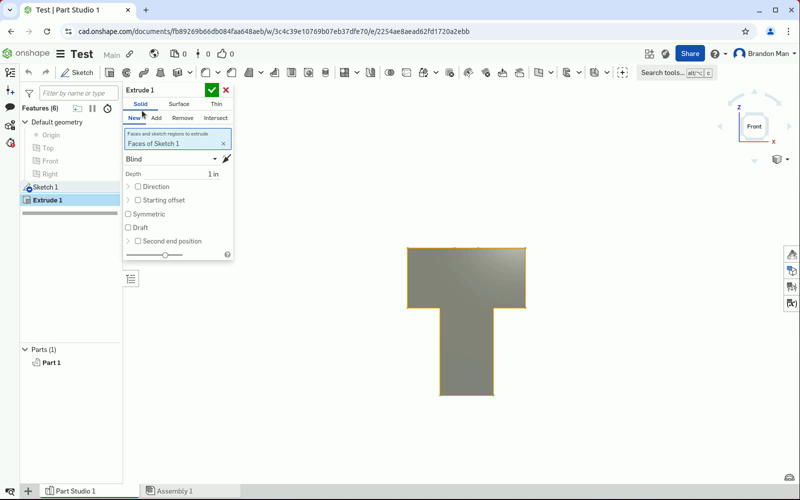
mouse_move(137, 120)
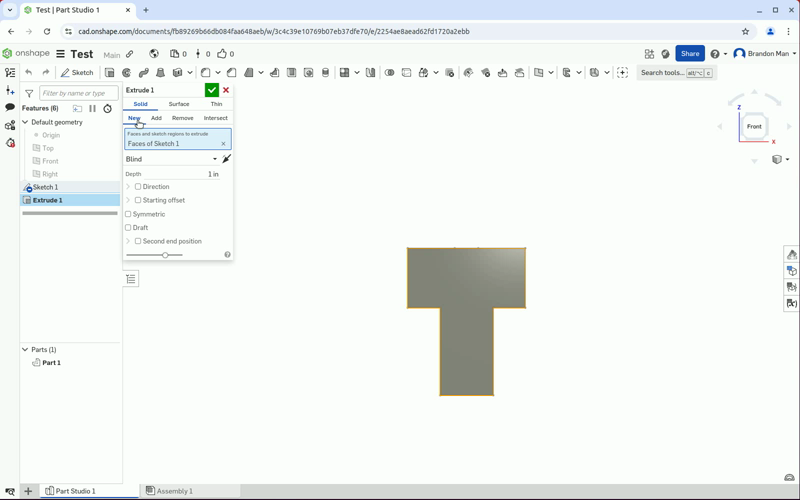
click(137, 120)
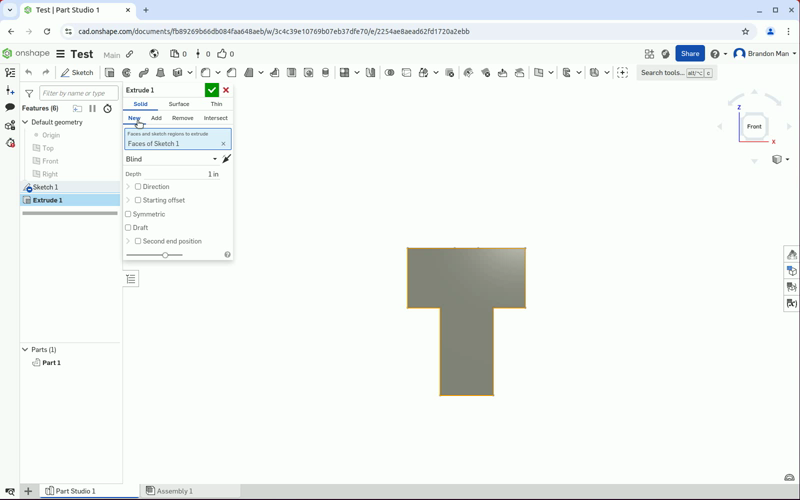
key(tab, 4)
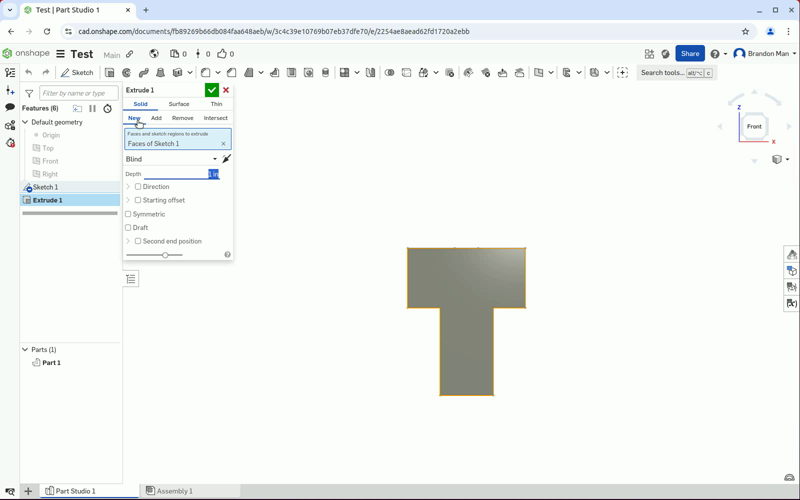
text(4.814)
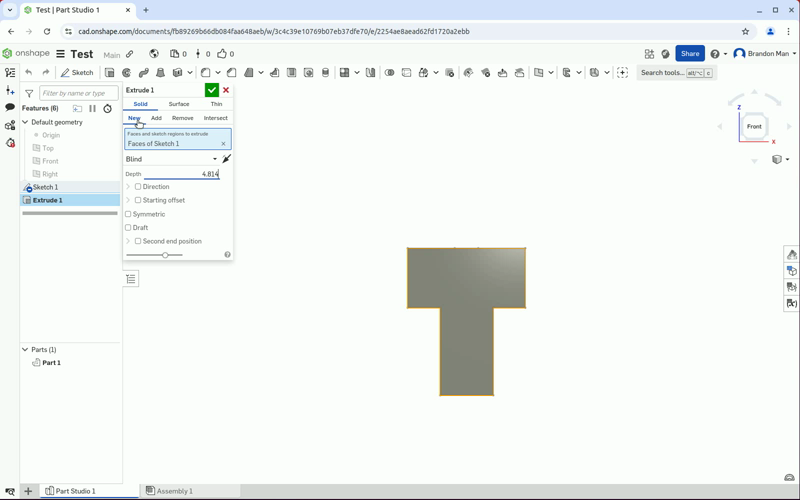
key(enter)
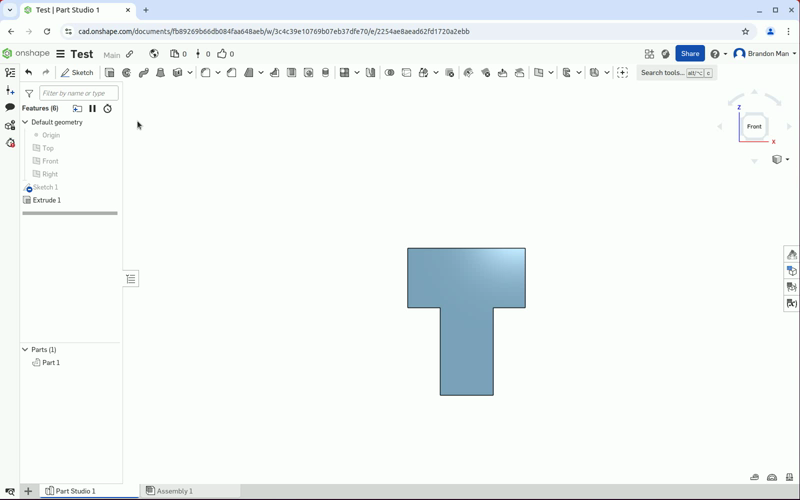
key(shift+h)
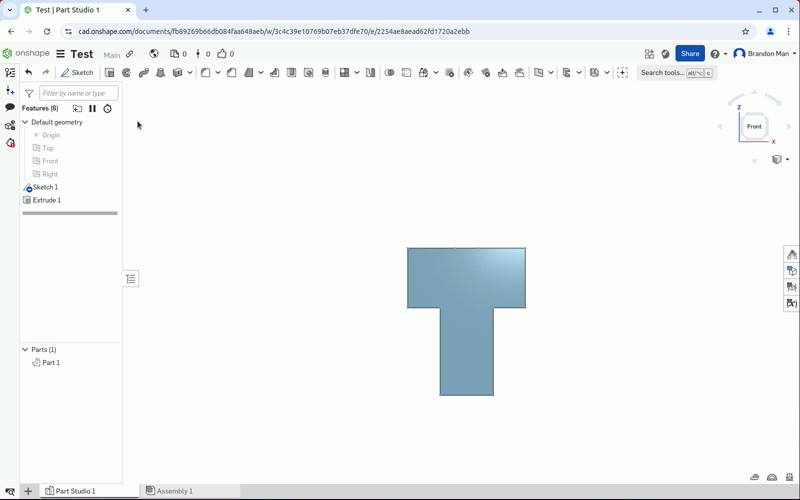
key(shift+h)
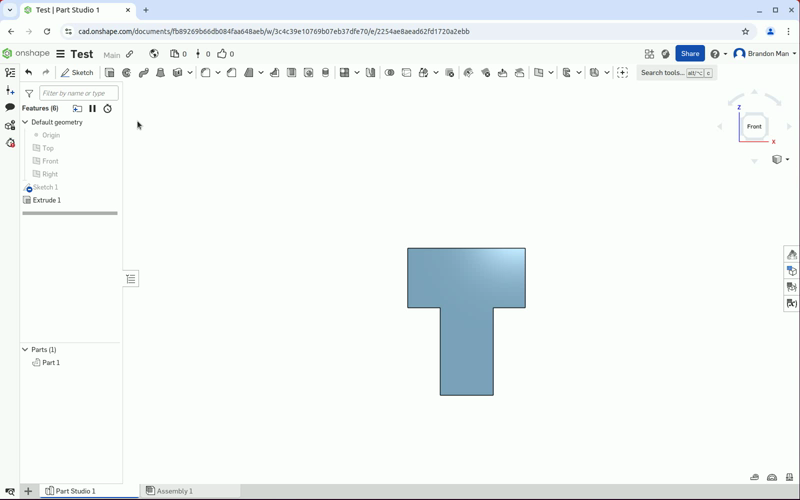
mouse_move(73, 189)
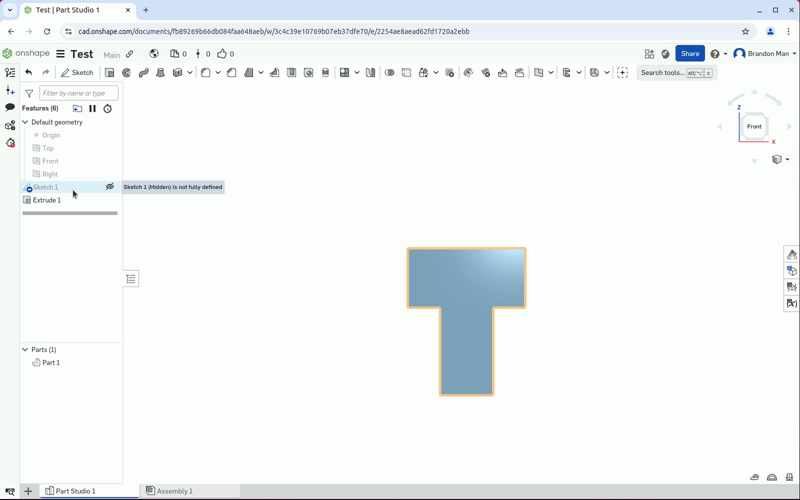
click(73, 189)
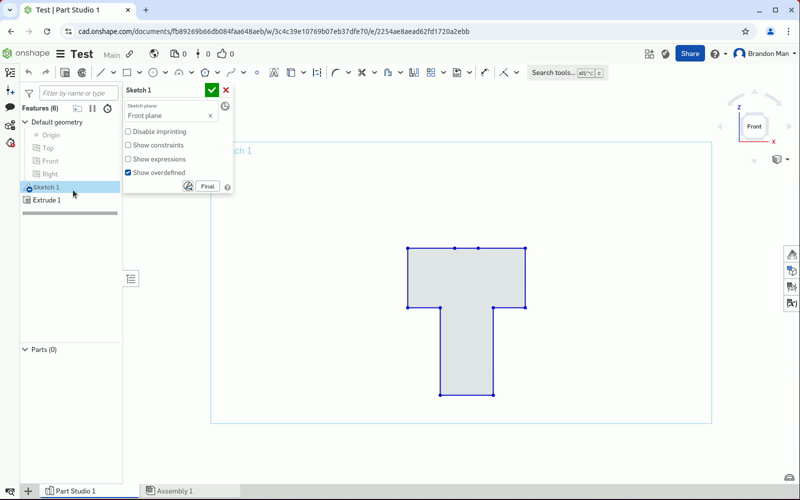
mouse_move(229, 92)
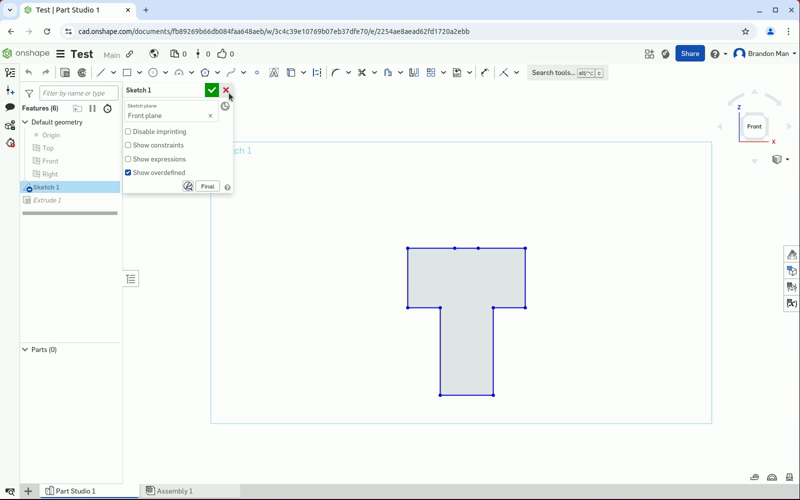
click(229, 92)
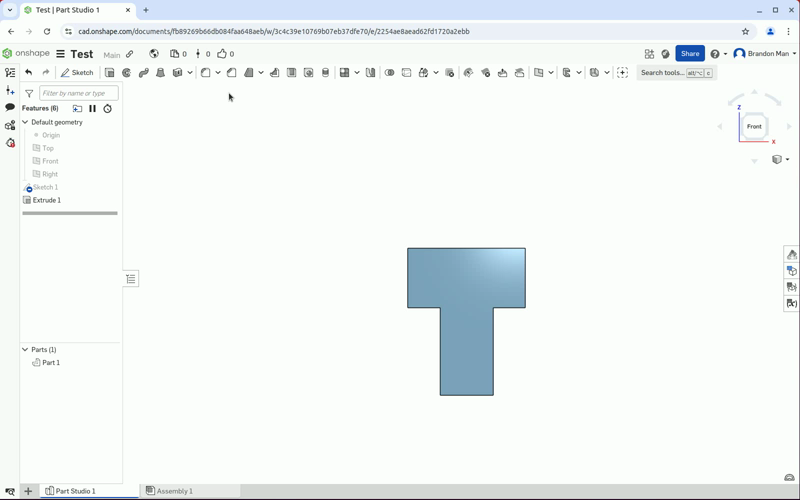
mouse_move(73, 352)
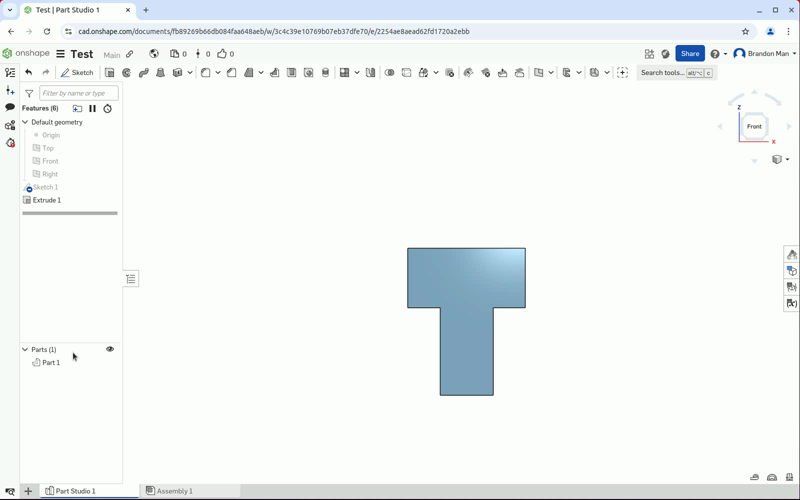
key(y)
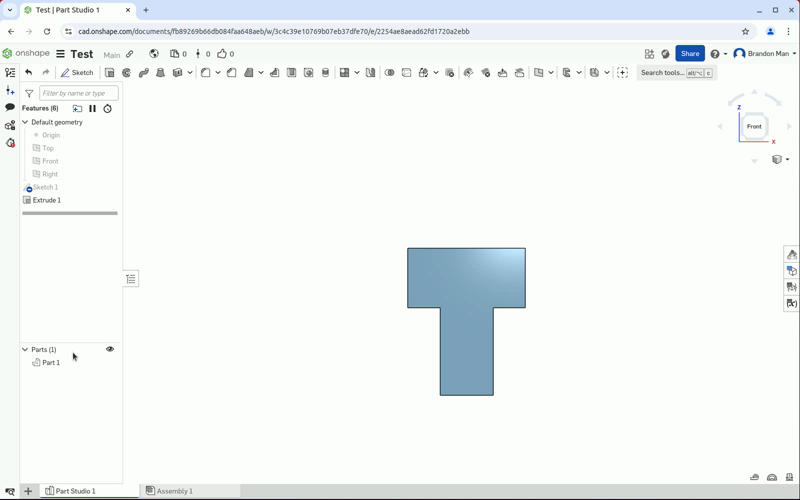
key(shift+p)
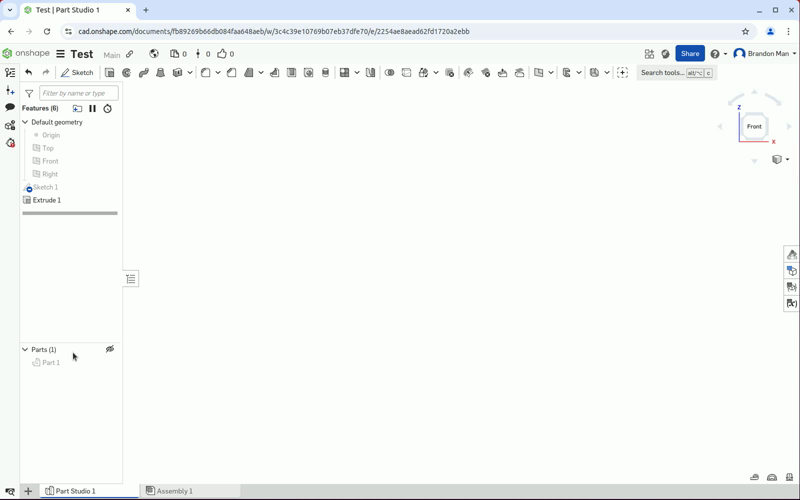
key(space)
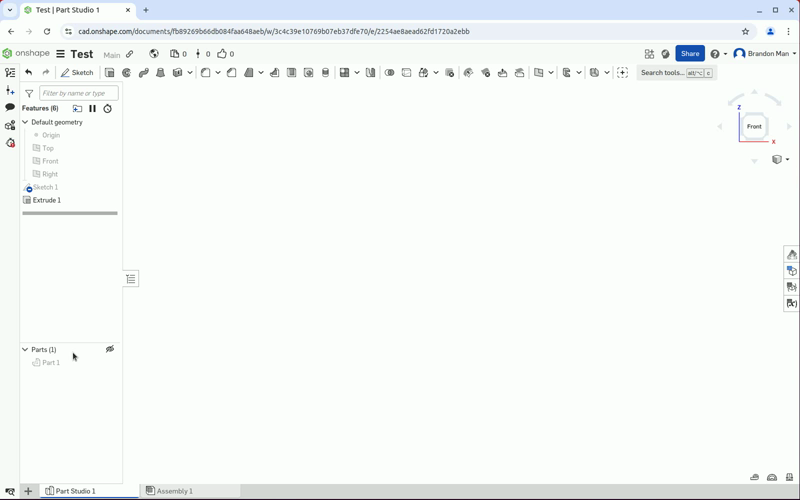
key_down(shift)
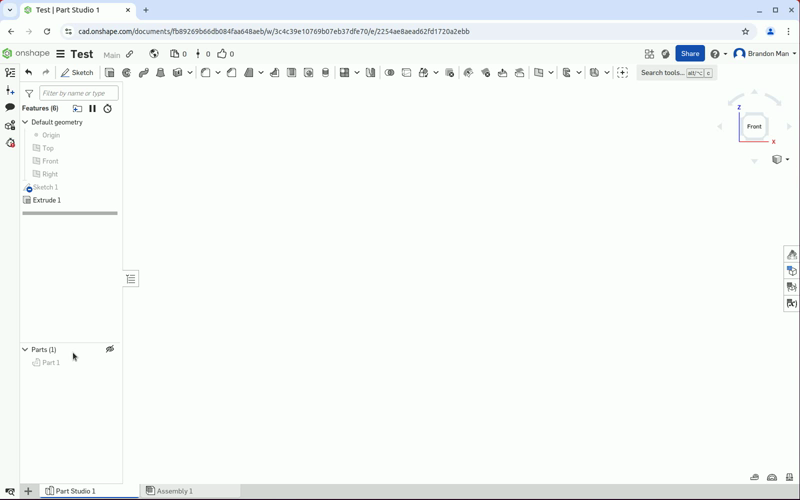
key(down)
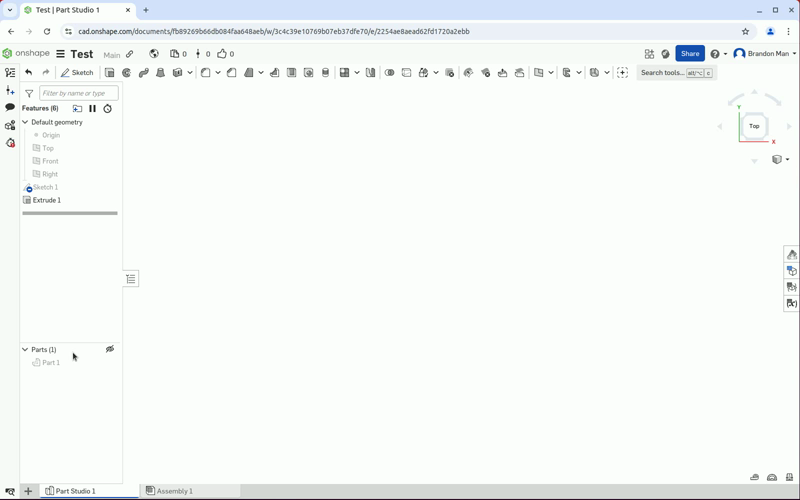
key_up(shift)
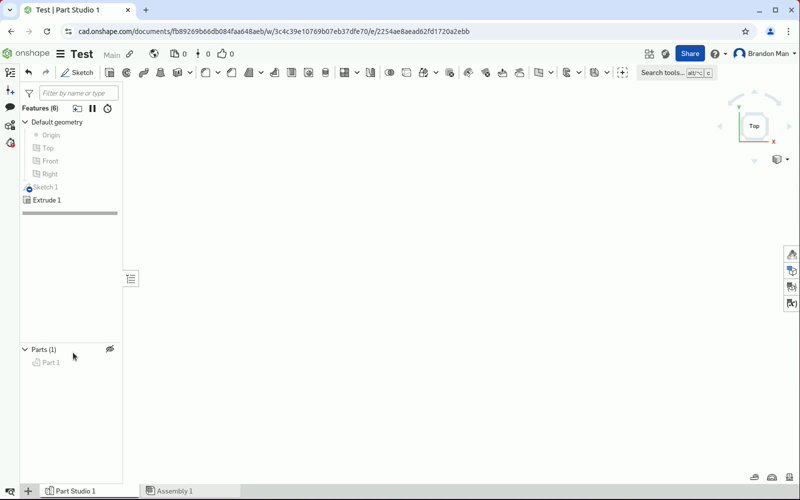
mouse_move(73, 352)
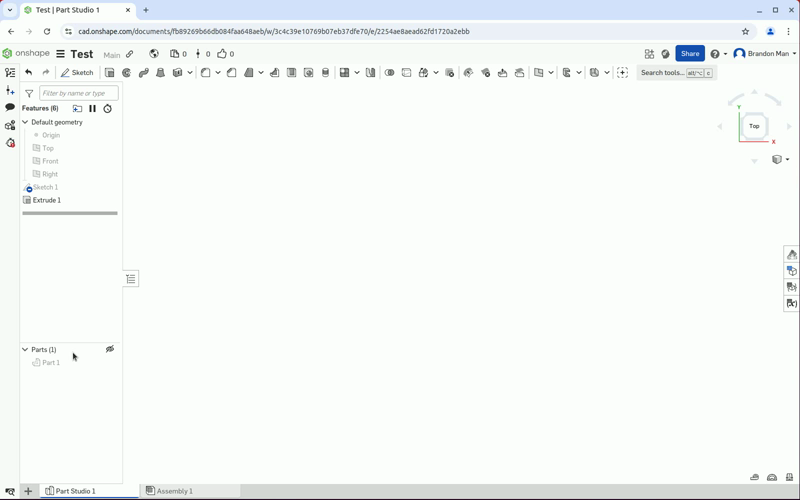
key(shift+y)
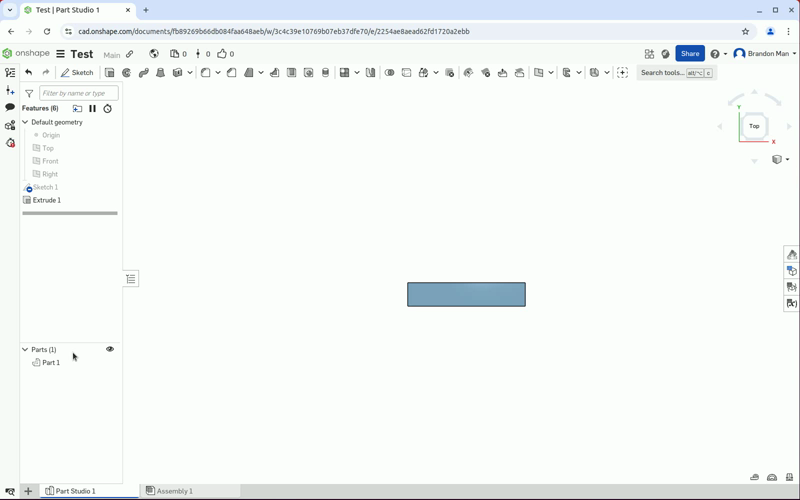
mouse_move(541, 75)
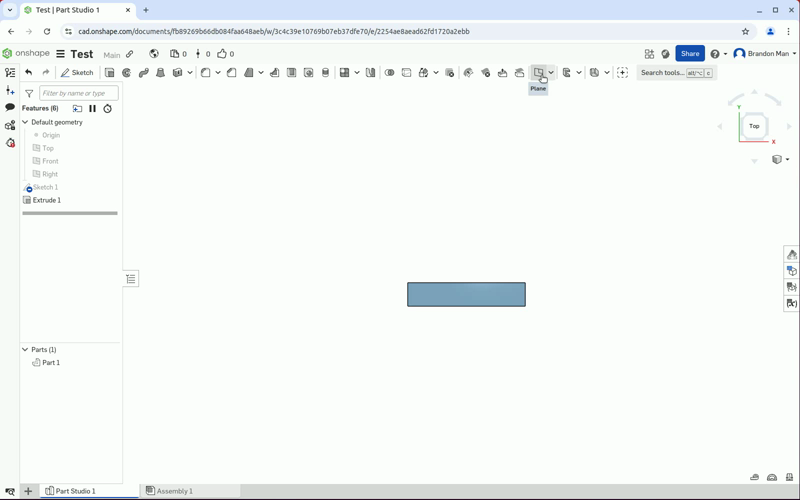
click(541, 75)
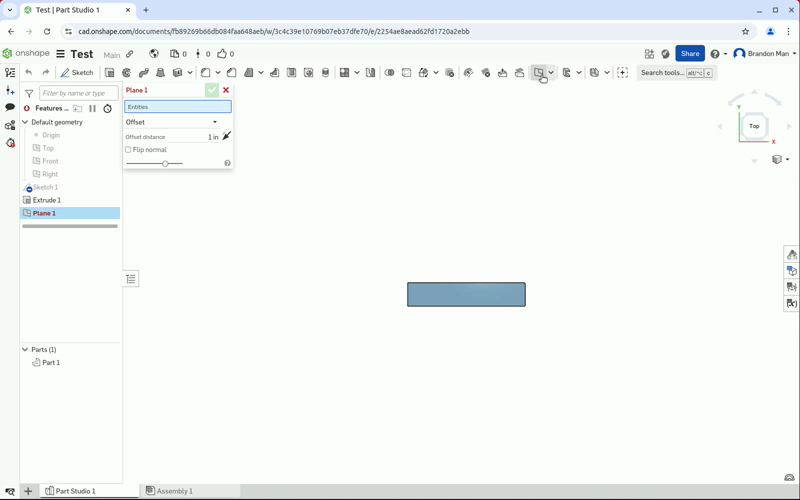
mouse_move(73, 150)
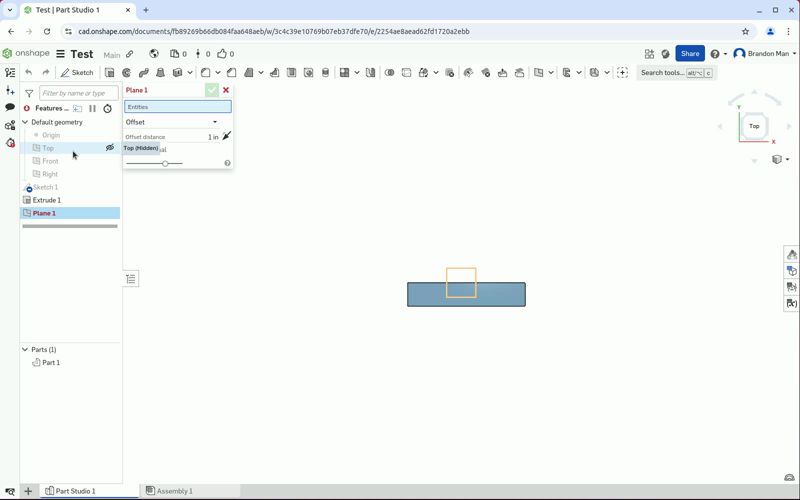
click(73, 150)
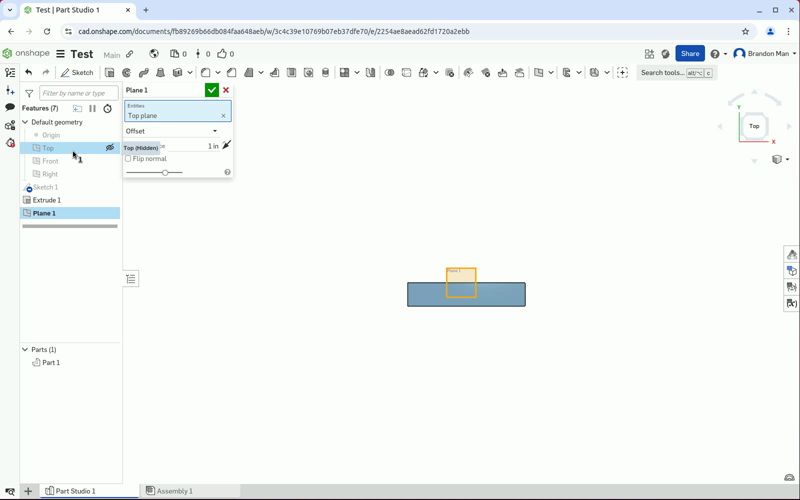
key(tab, 2)
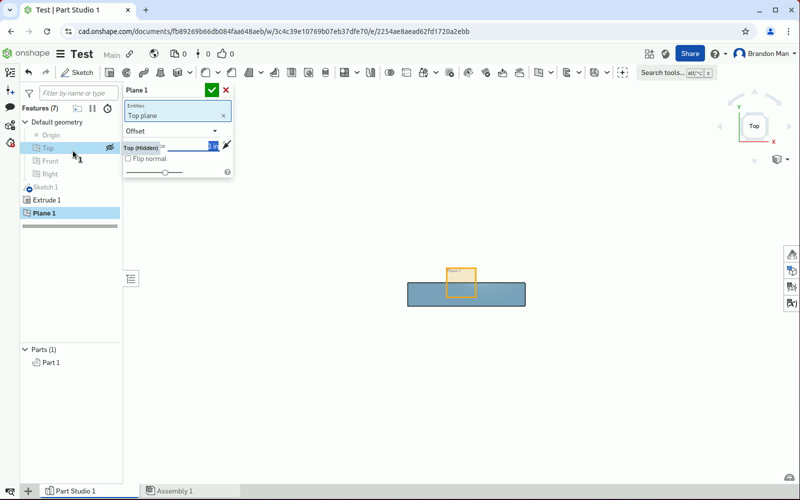
text(6.994)
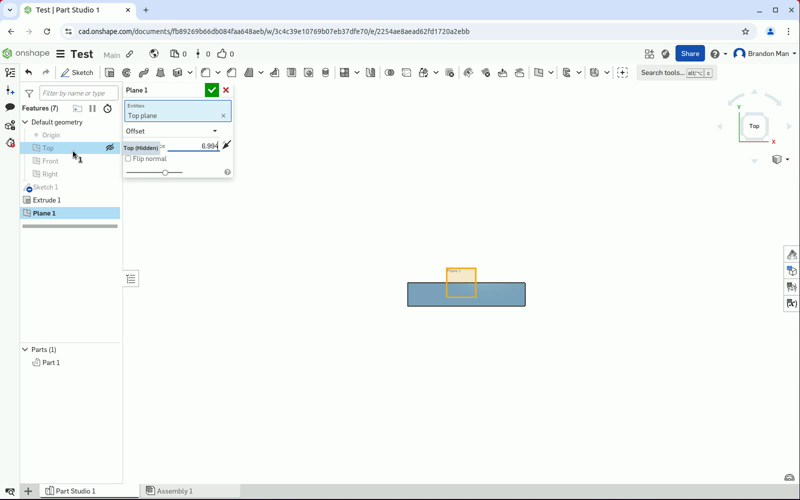
key(enter, 2)
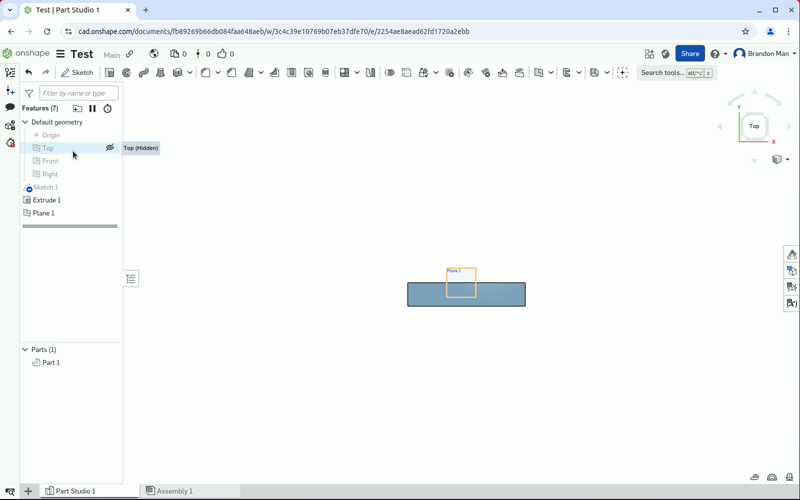
key(shift+s)
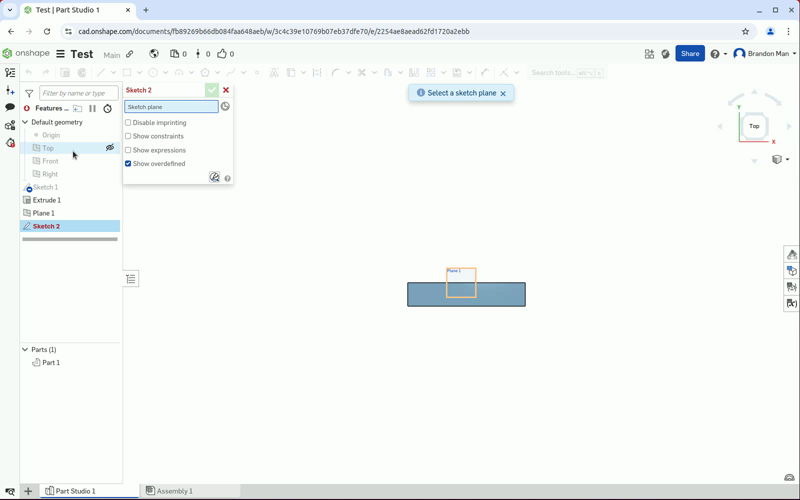
mouse_move(73, 215)
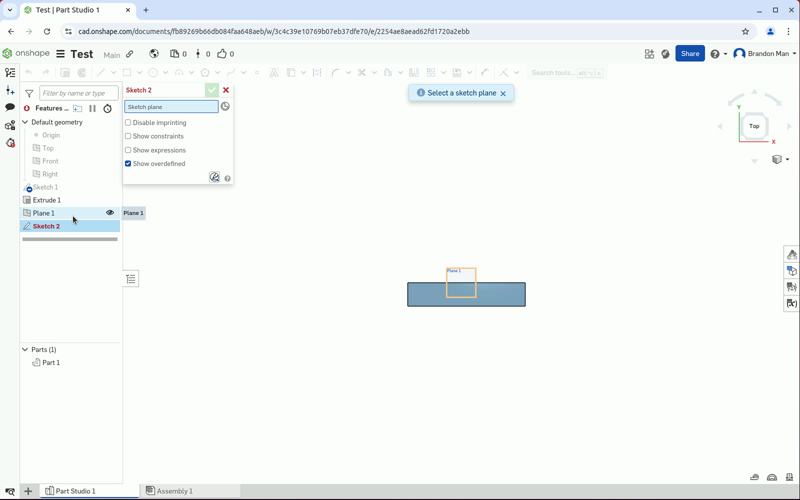
click(73, 215)
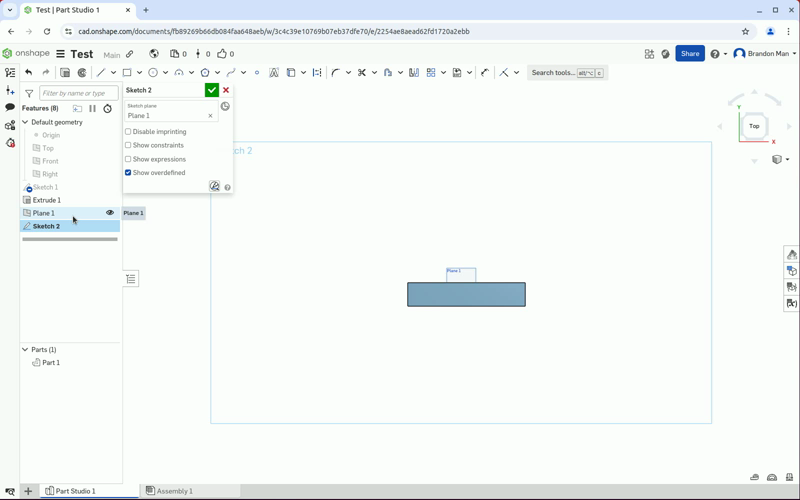
mouse_move(73, 352)
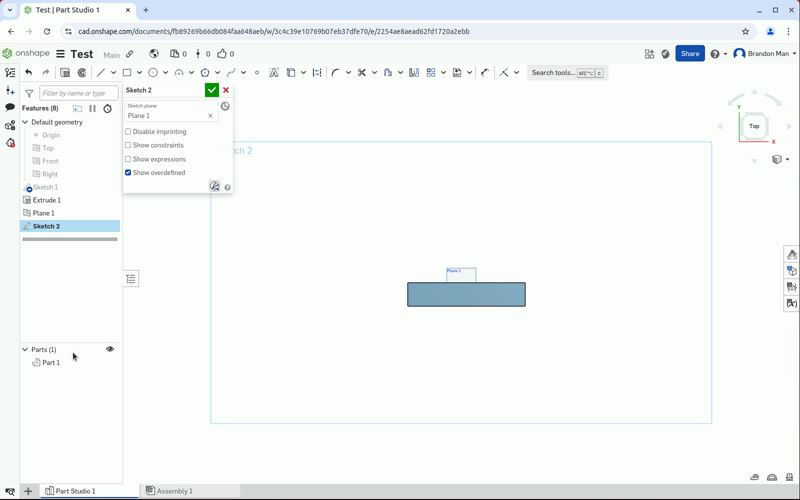
key(y)
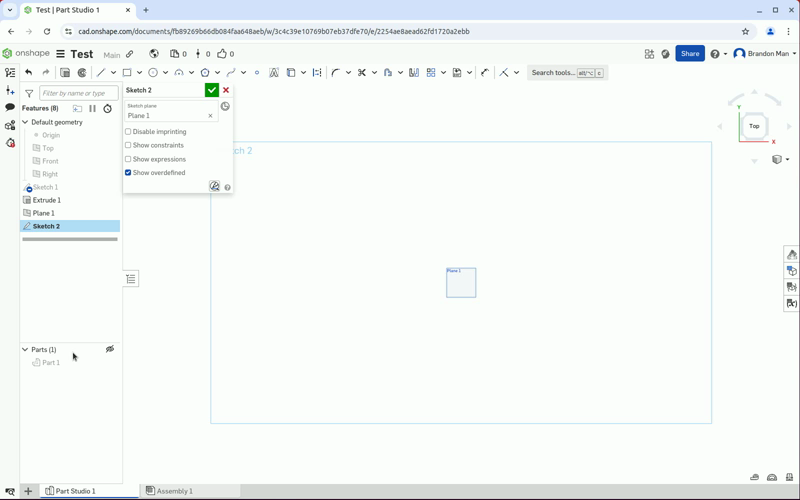
key(l)
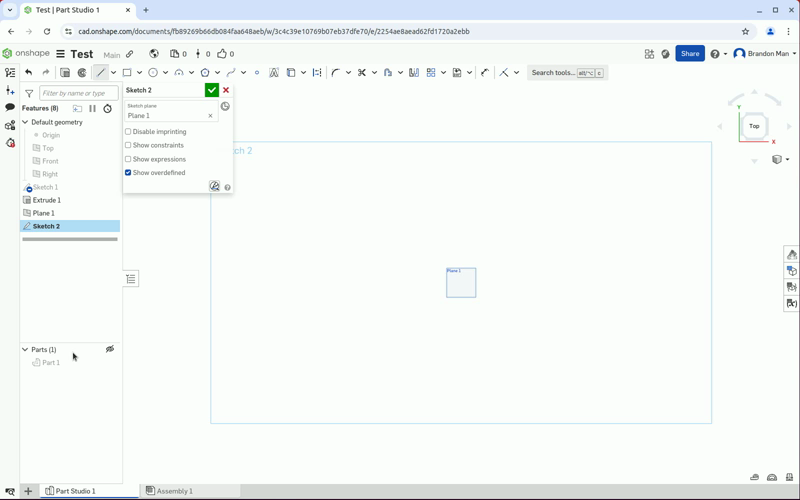
key_down(shift)
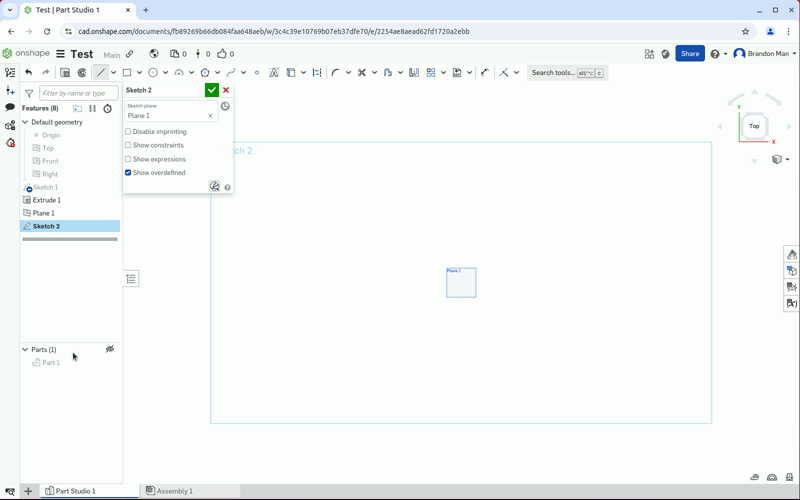
mouse_move(463, 297)
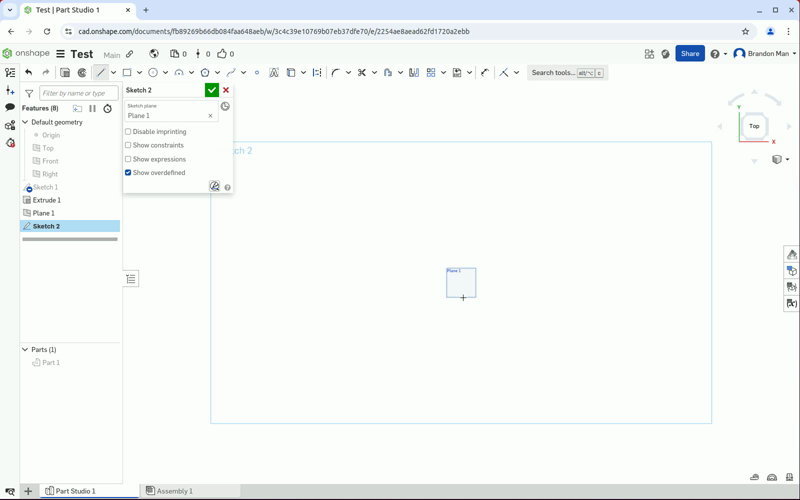
click(463, 297)
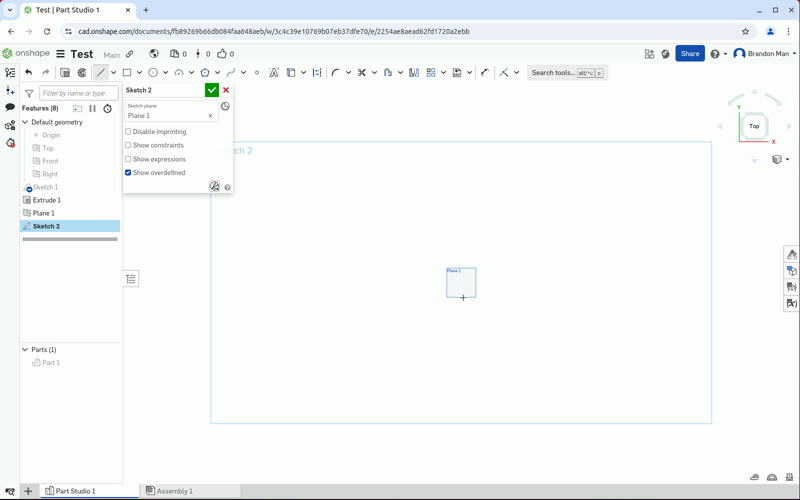
key_up(shift)
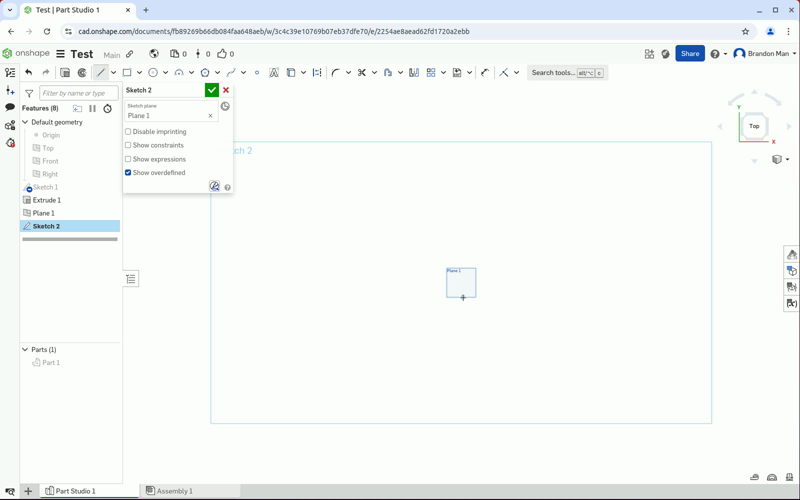
key_down(shift)
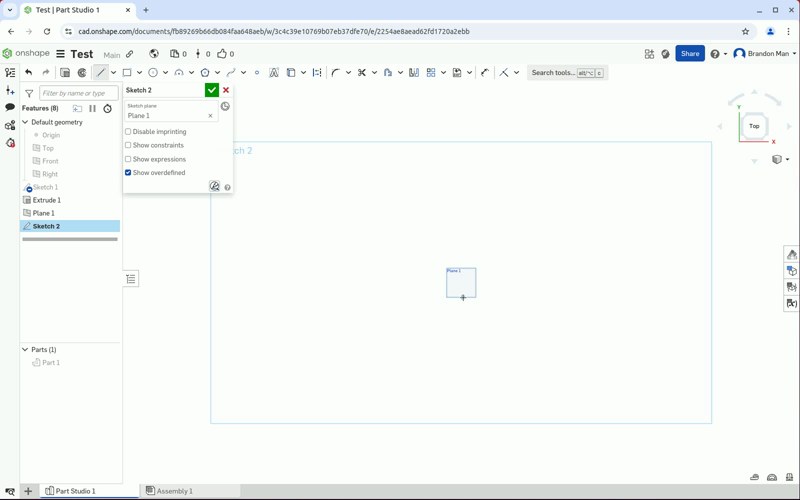
mouse_move(493, 297)
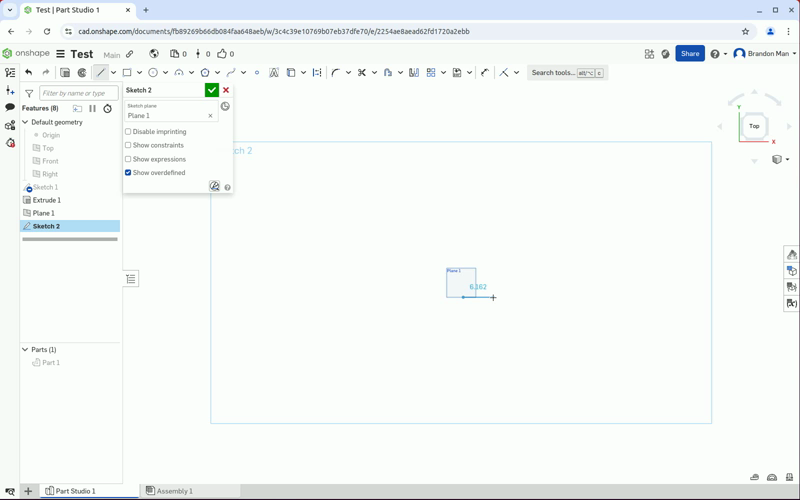
mouse_move(465, 297)
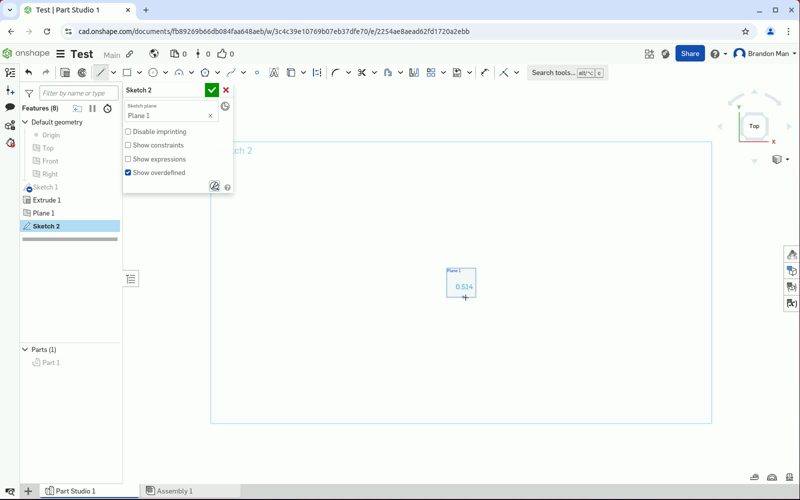
scroll(6)
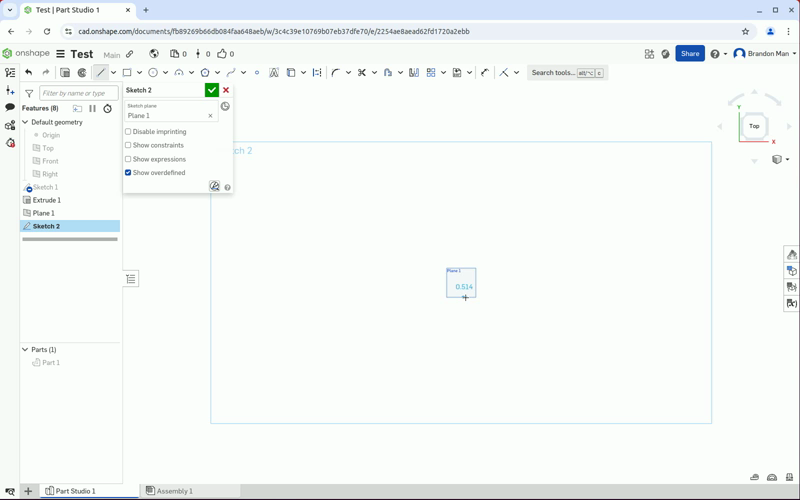
scroll(6)
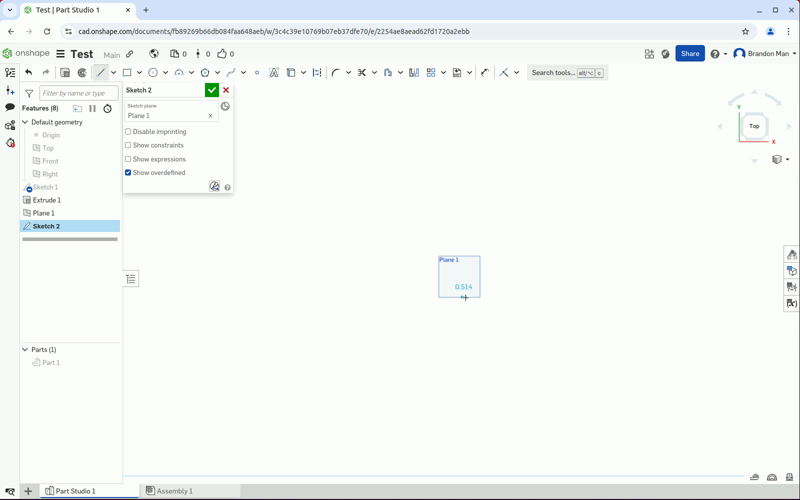
scroll(6)
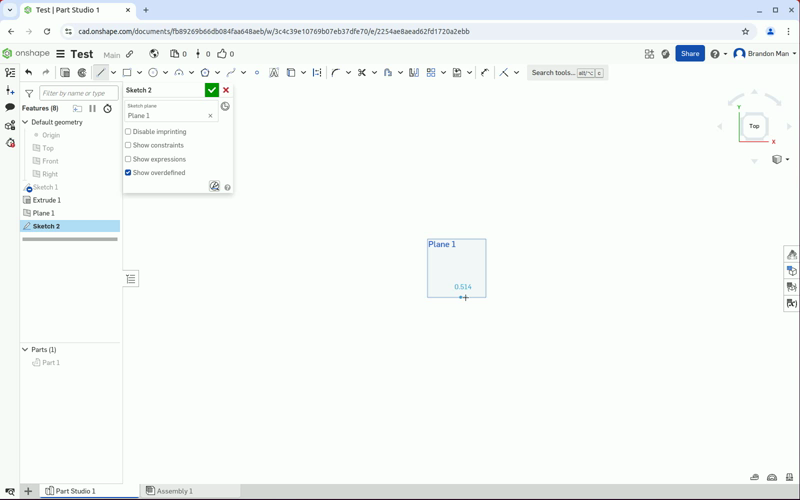
scroll(6)
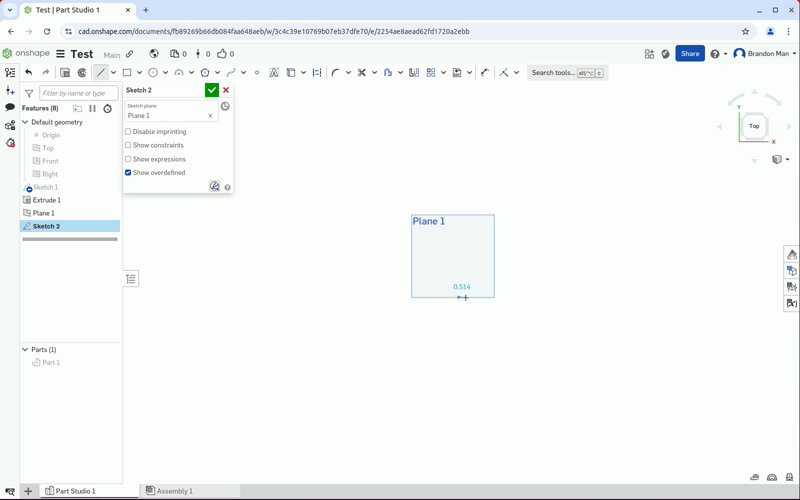
scroll(6)
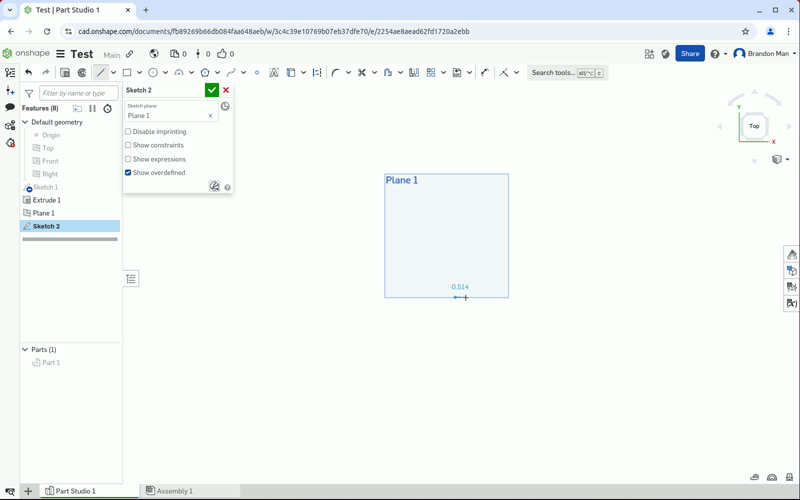
scroll(6)
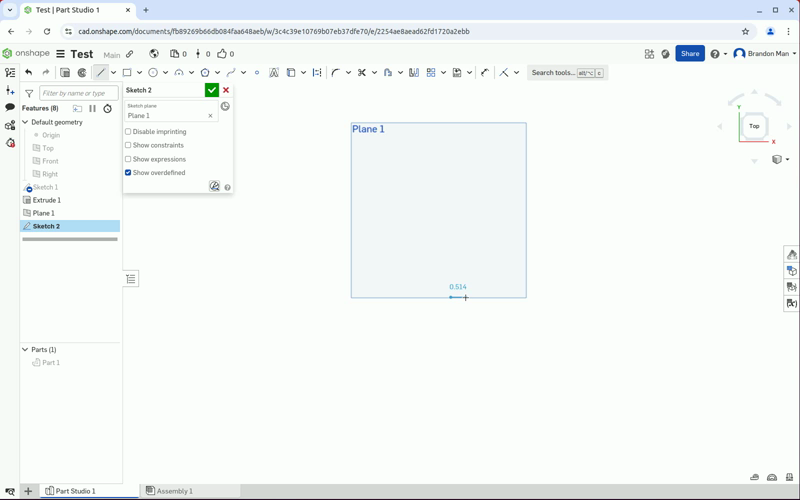
scroll(6)
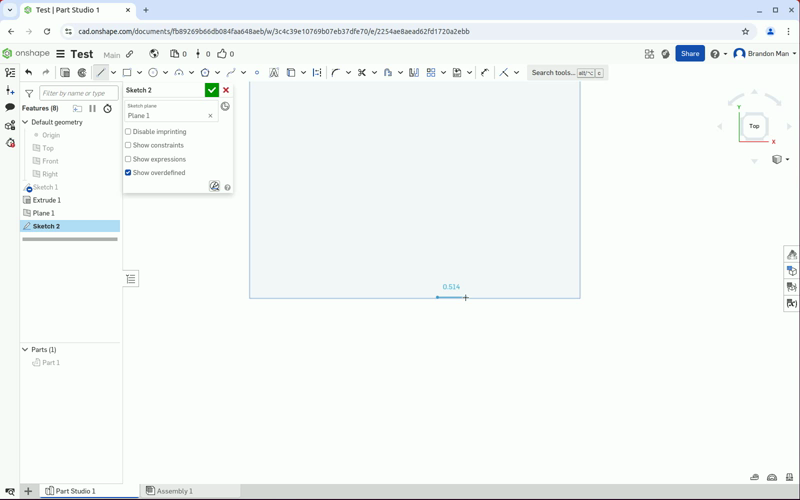
click(465, 297)
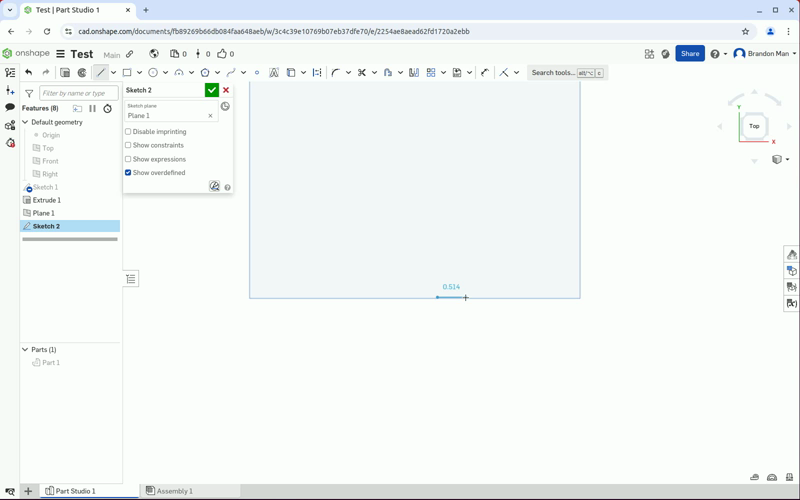
scroll(-6)
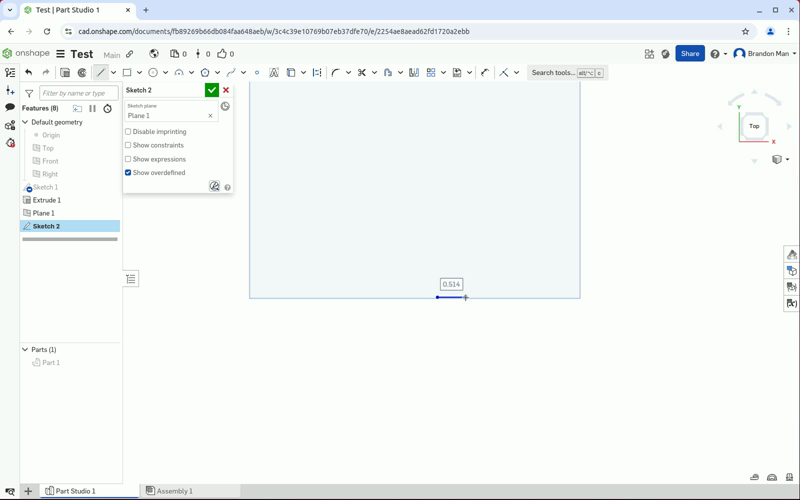
scroll(-6)
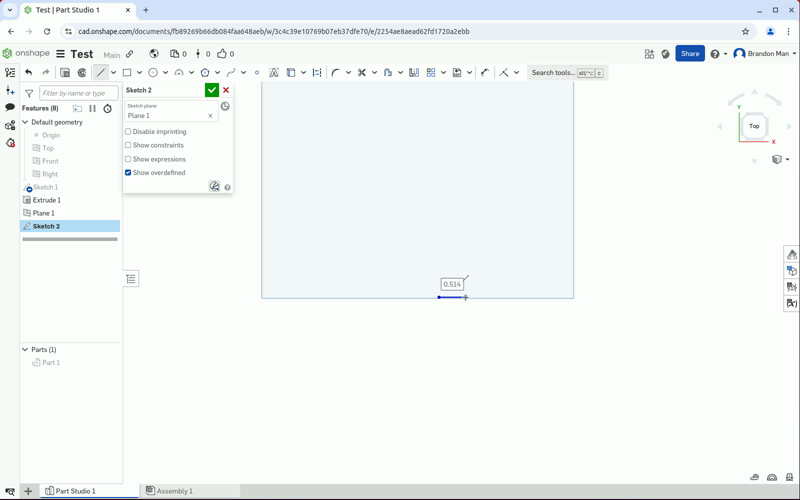
scroll(-6)
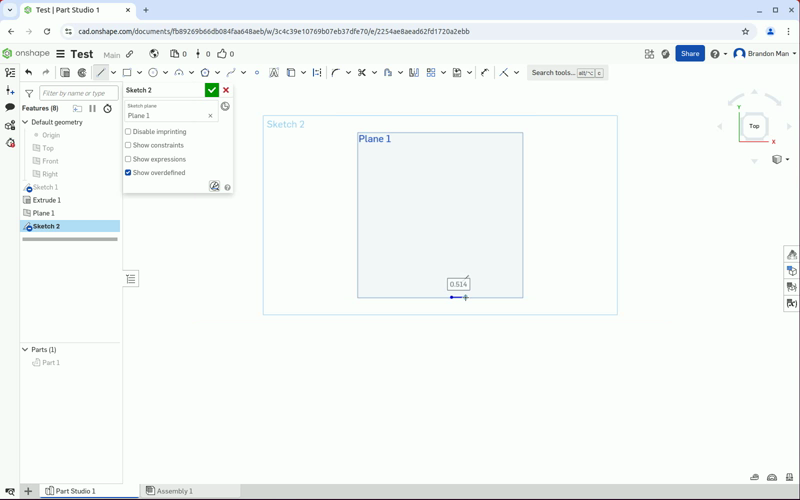
scroll(-6)
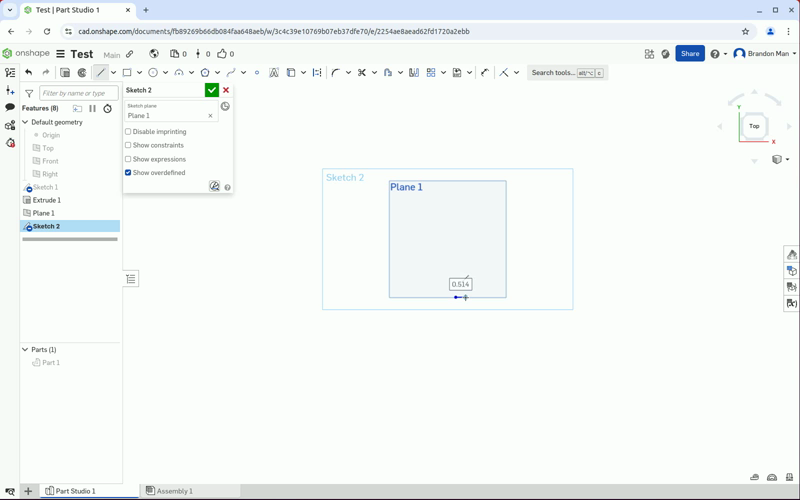
scroll(-6)
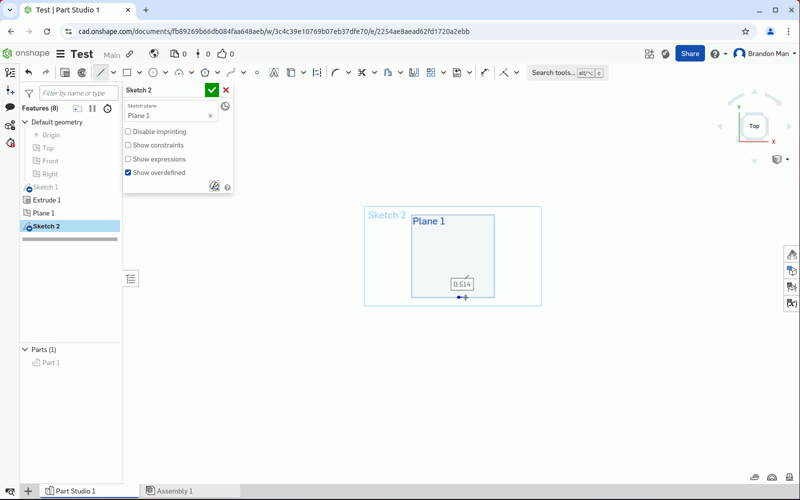
scroll(-6)
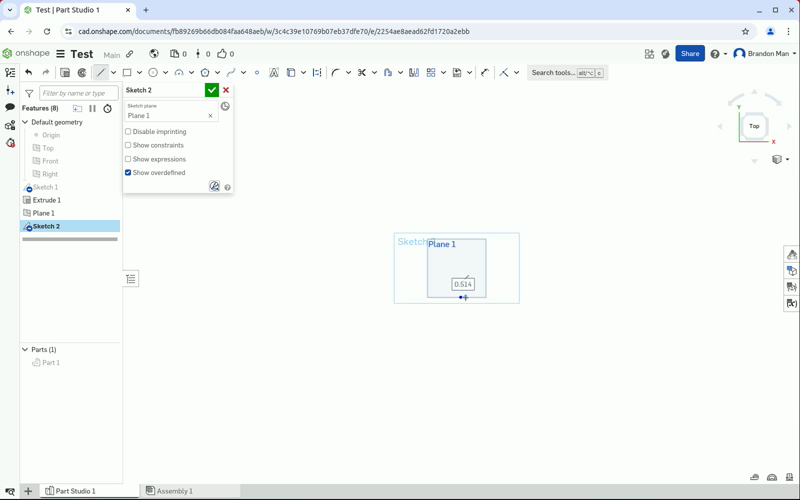
scroll(-6)
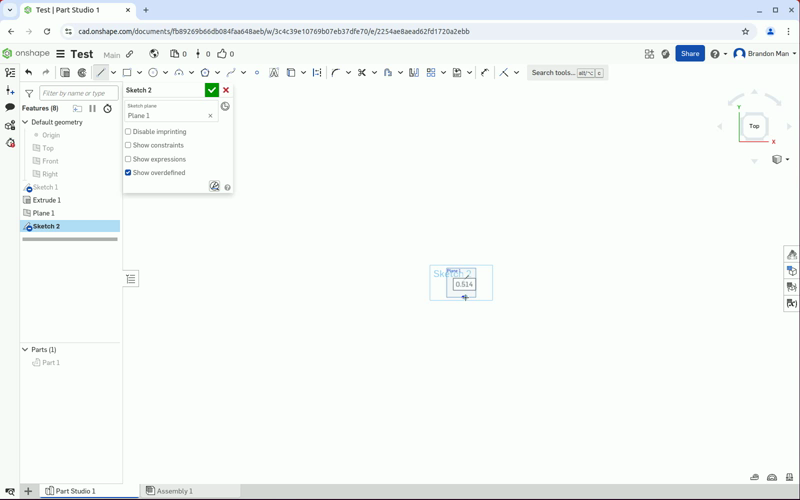
key_up(shift)
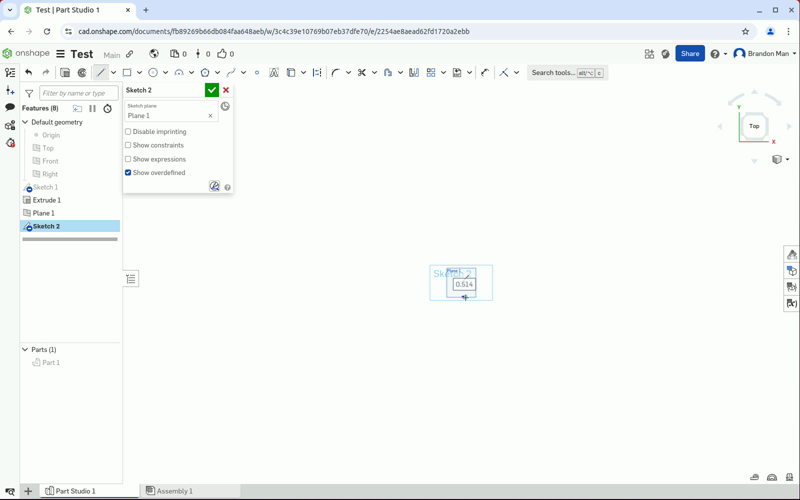
key_down(shift)
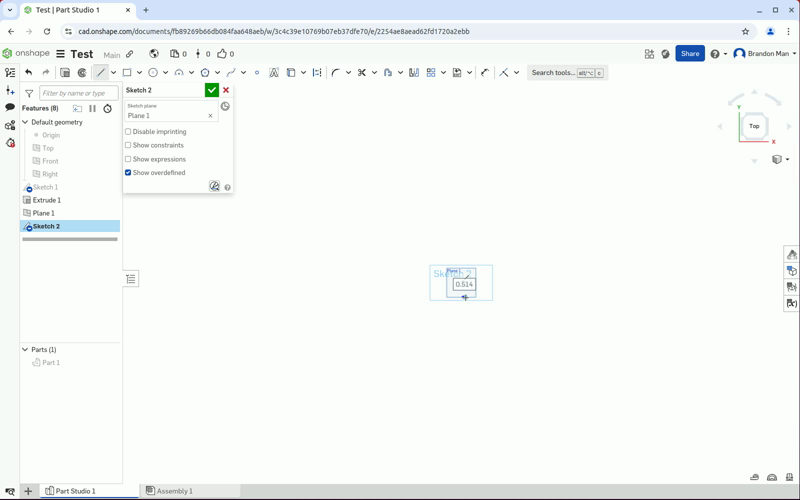
mouse_move(495, 297)
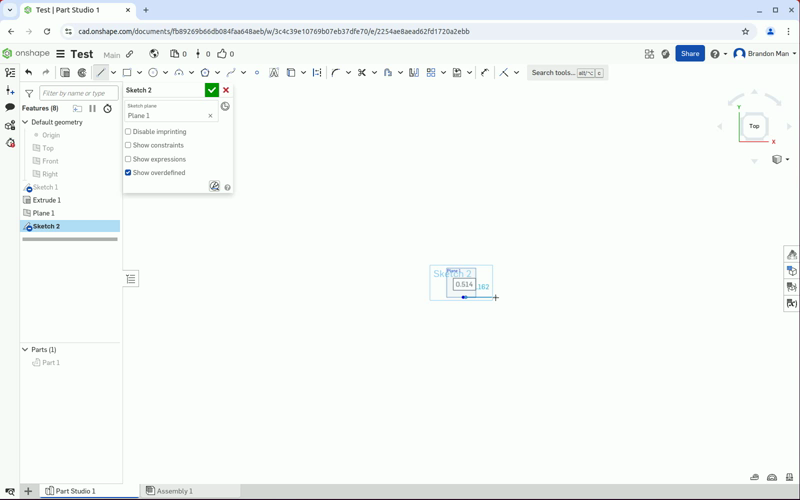
mouse_move(465, 306)
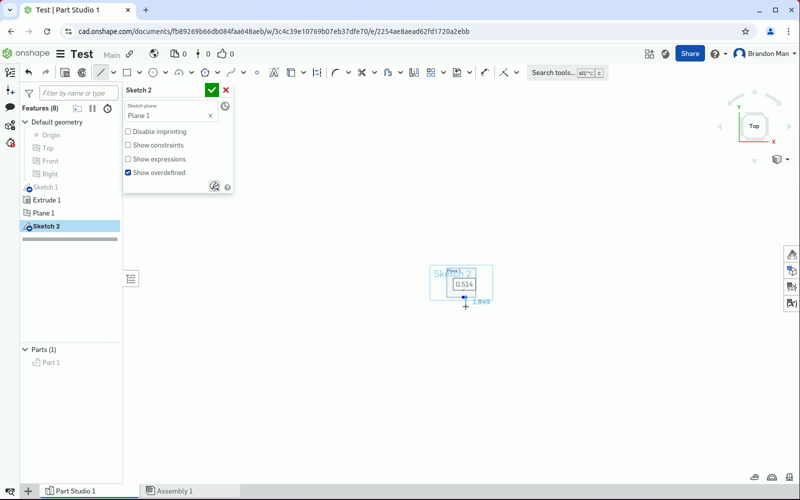
click(465, 306)
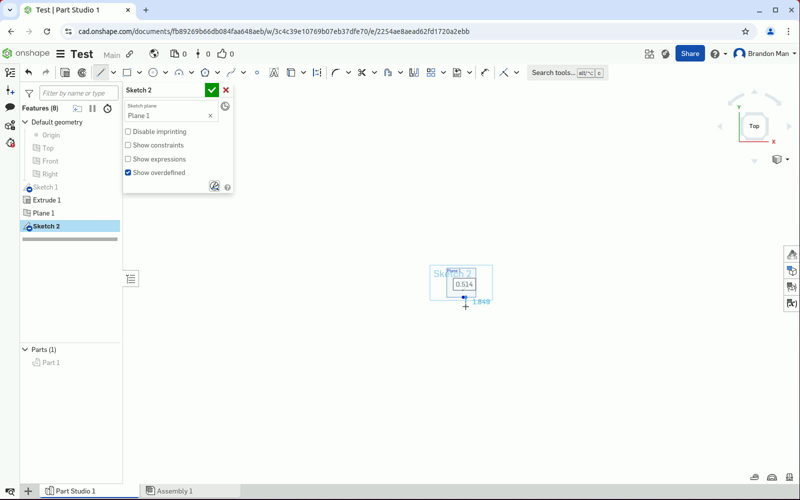
key_up(shift)
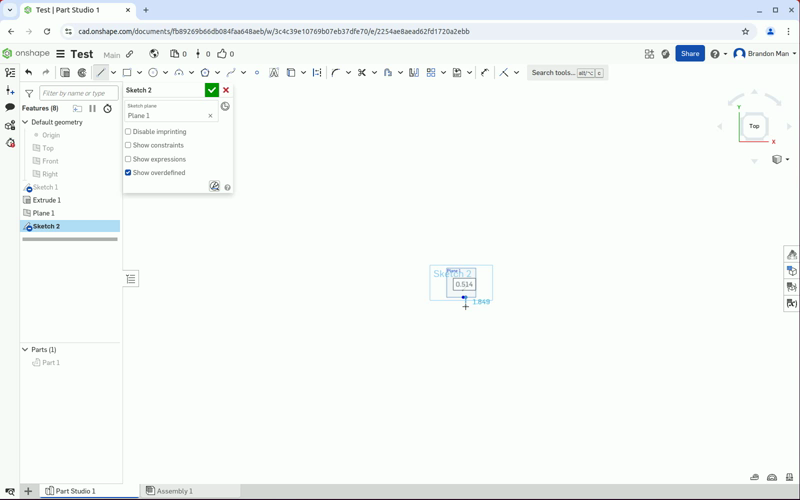
key_down(shift)
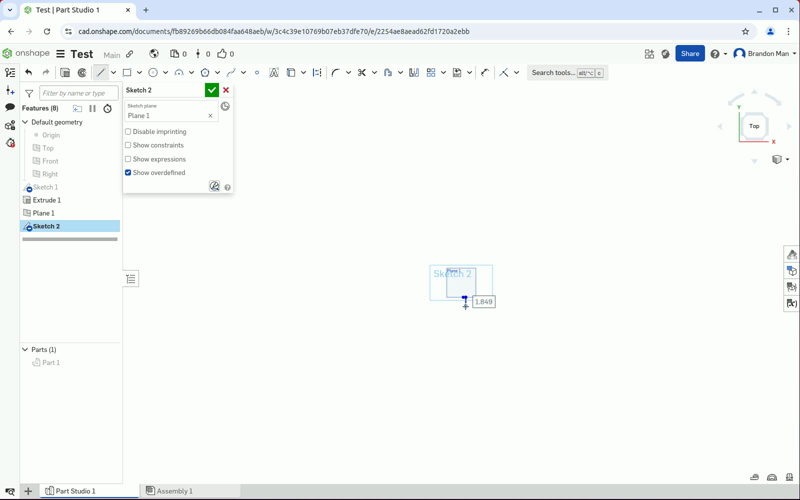
mouse_move(495, 306)
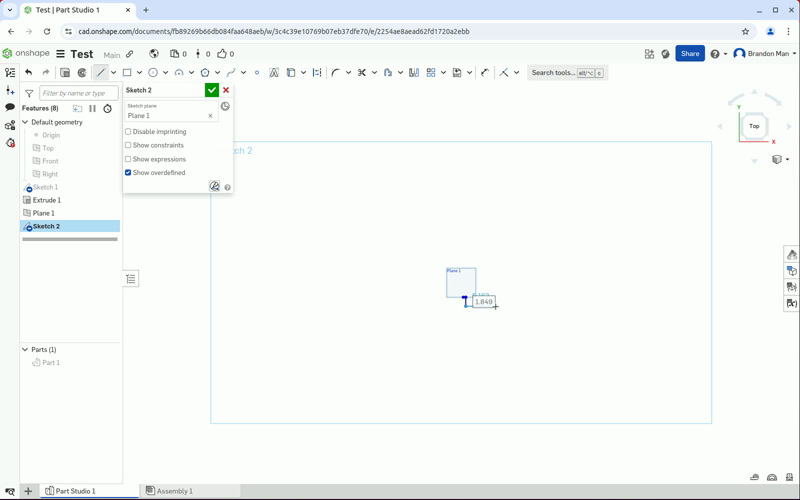
mouse_move(524, 306)
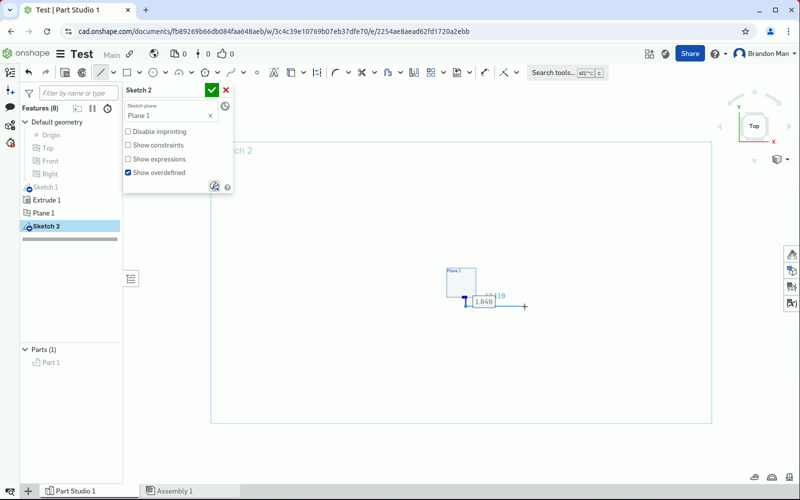
click(524, 306)
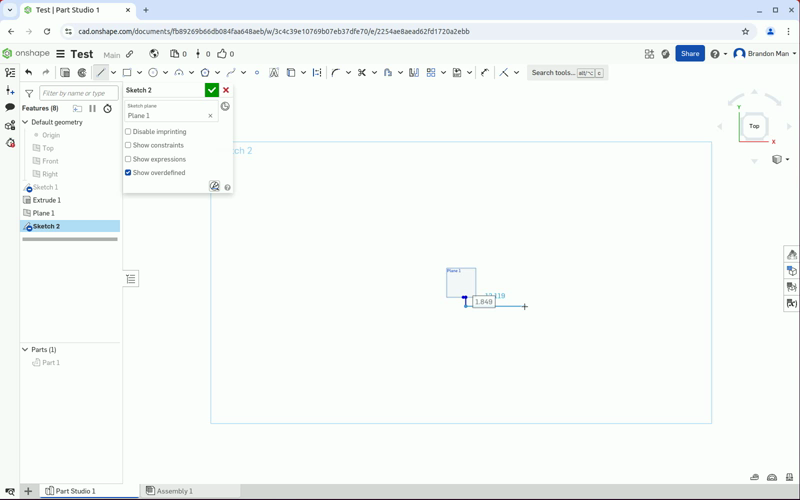
key_up(shift)
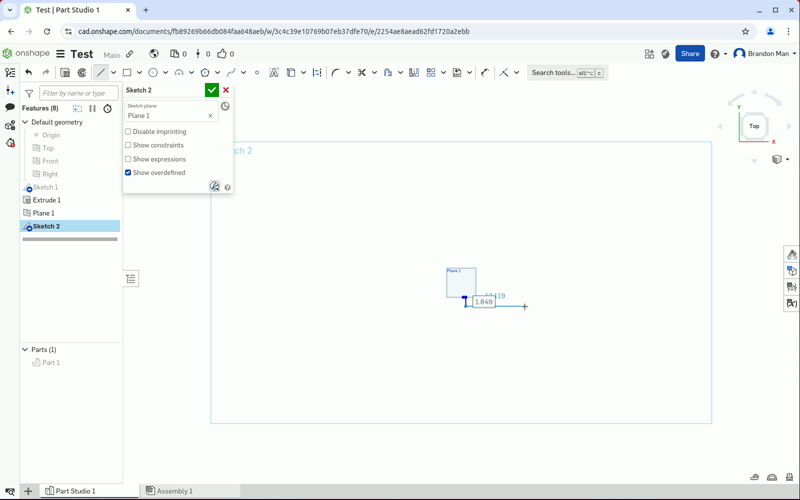
key_down(shift)
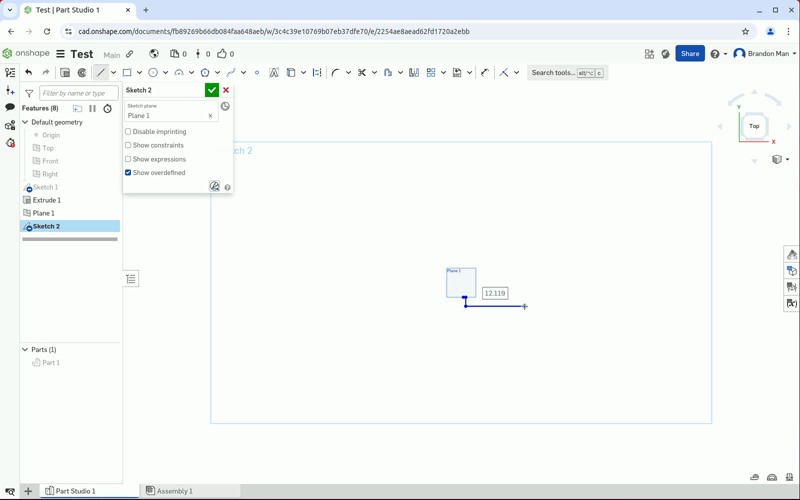
mouse_move(554, 306)
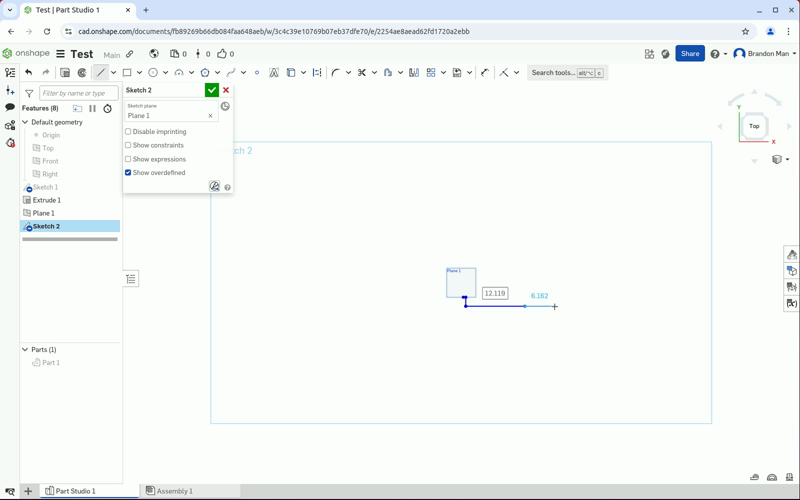
mouse_move(524, 282)
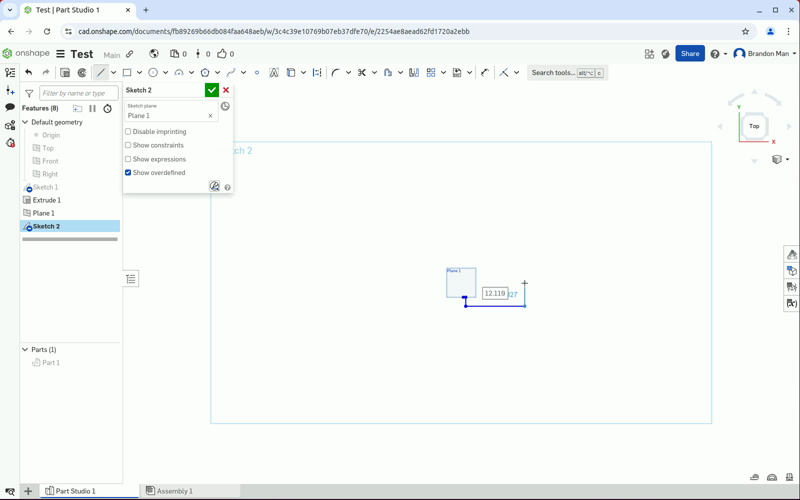
click(524, 282)
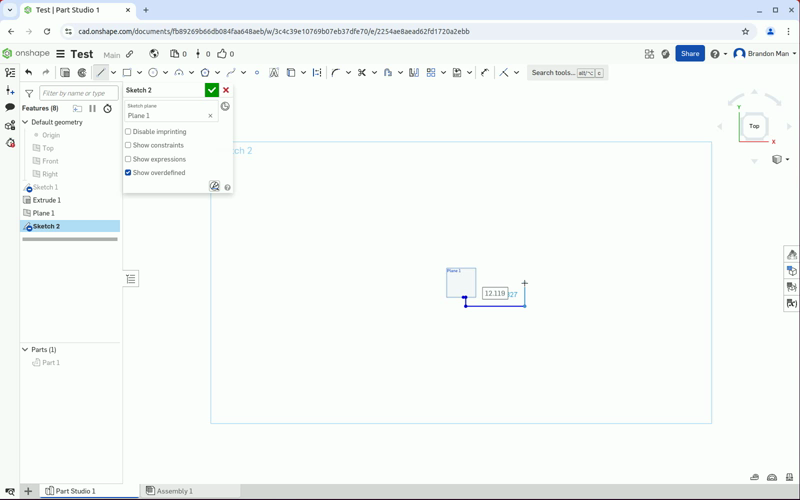
key_up(shift)
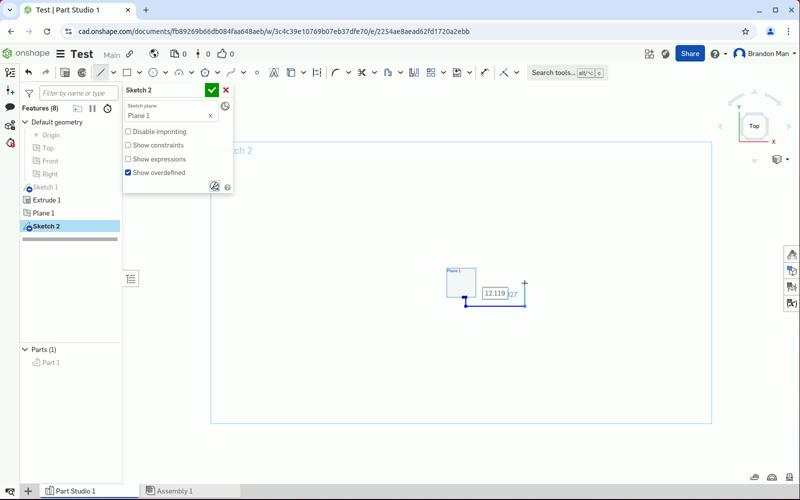
key_down(shift)
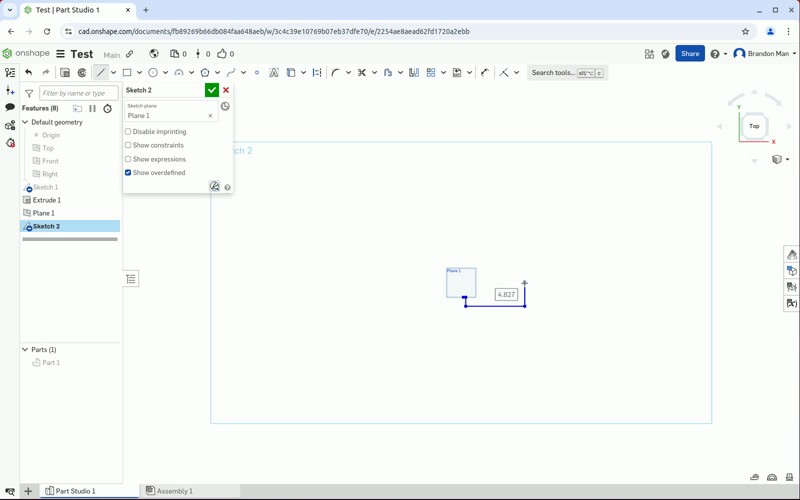
mouse_move(554, 282)
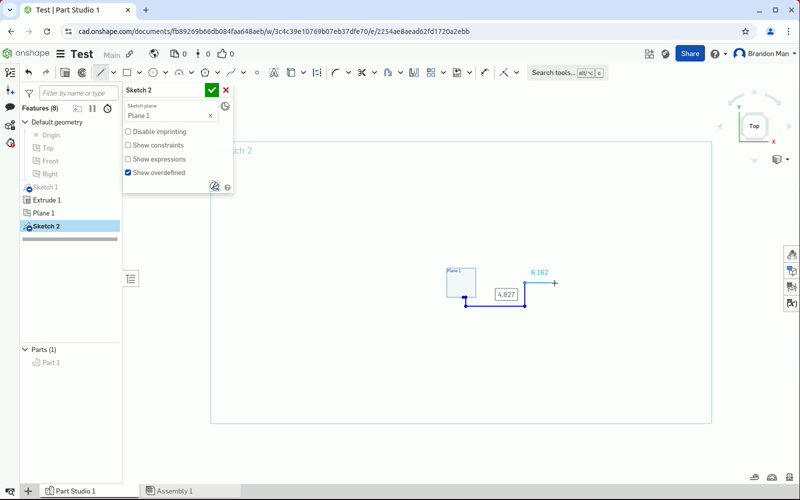
mouse_move(465, 282)
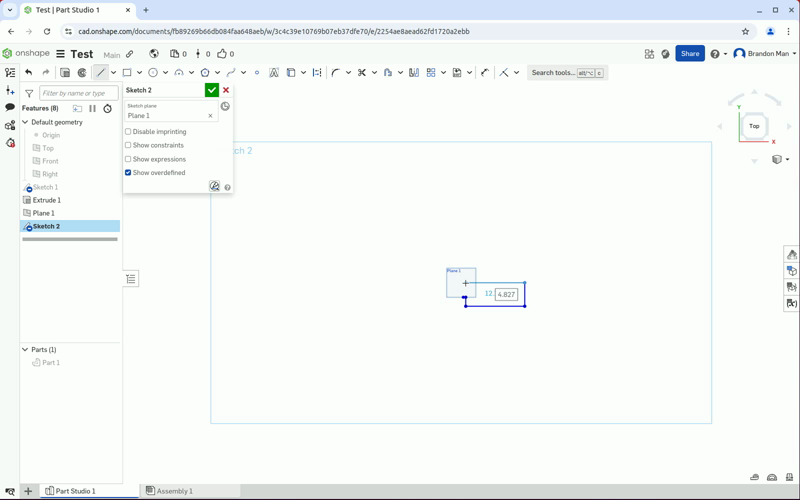
click(465, 282)
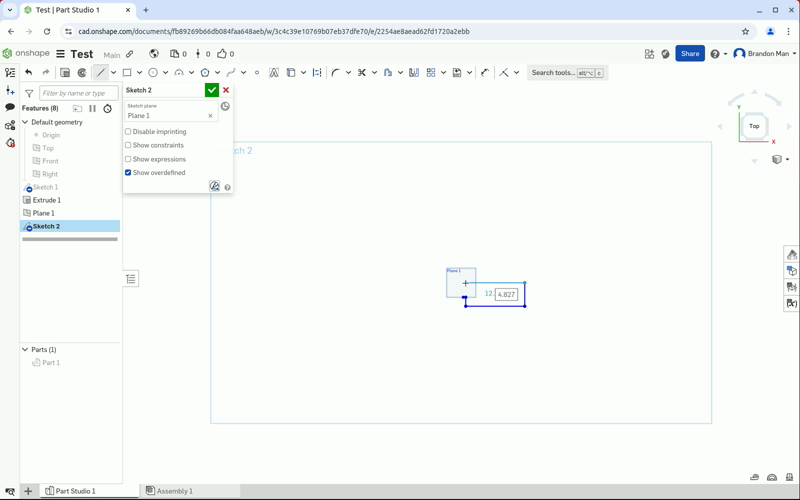
key_up(shift)
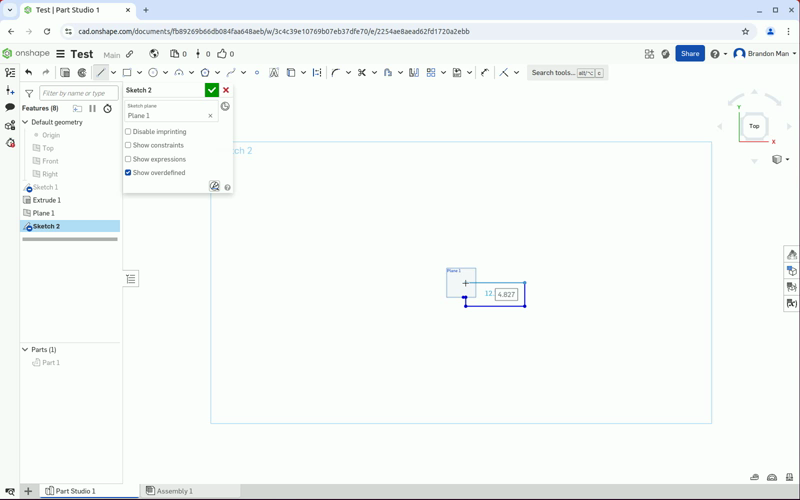
key_down(shift)
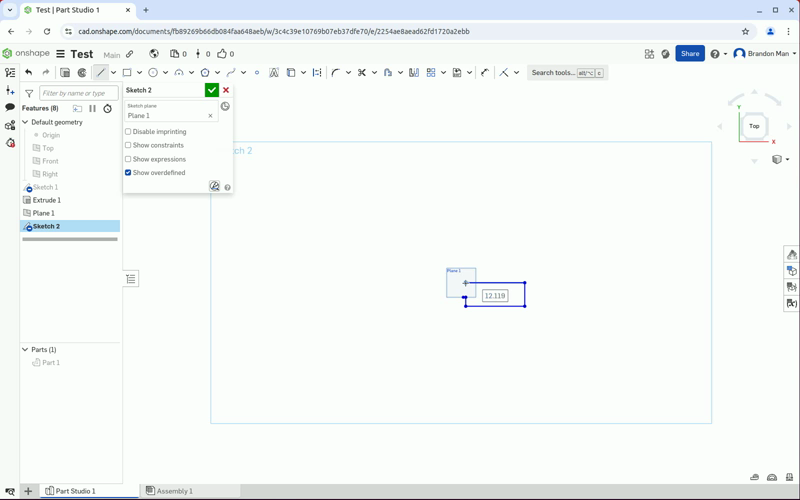
mouse_move(495, 282)
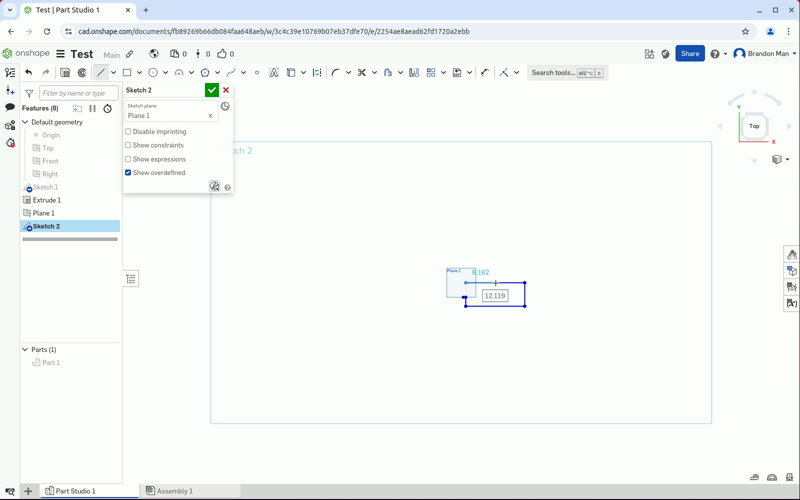
mouse_move(465, 291)
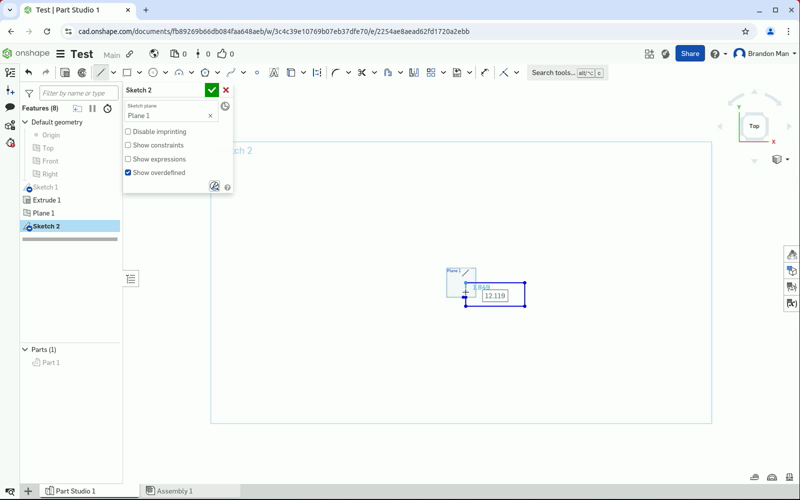
click(465, 291)
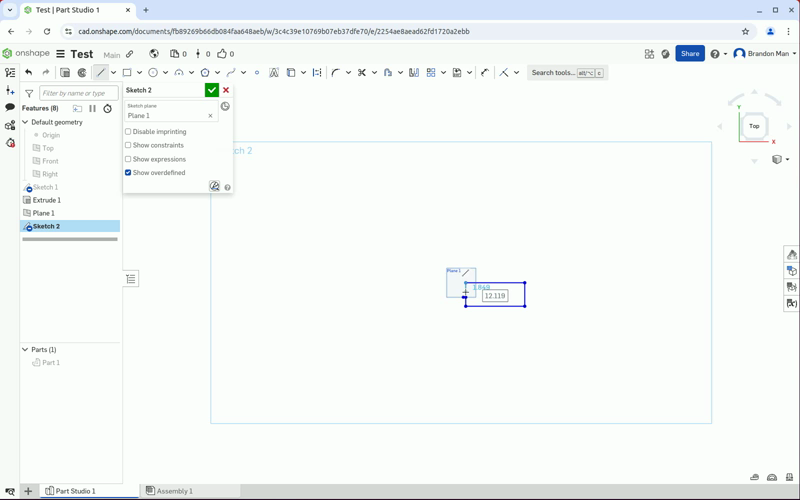
key_up(shift)
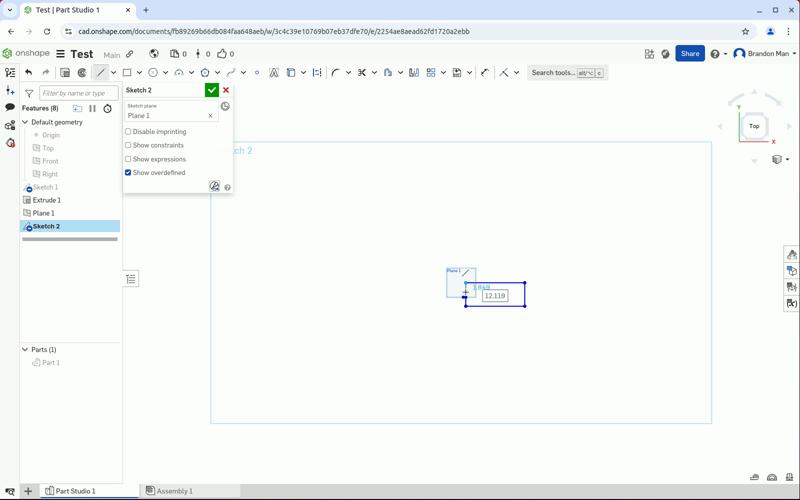
key_down(shift)
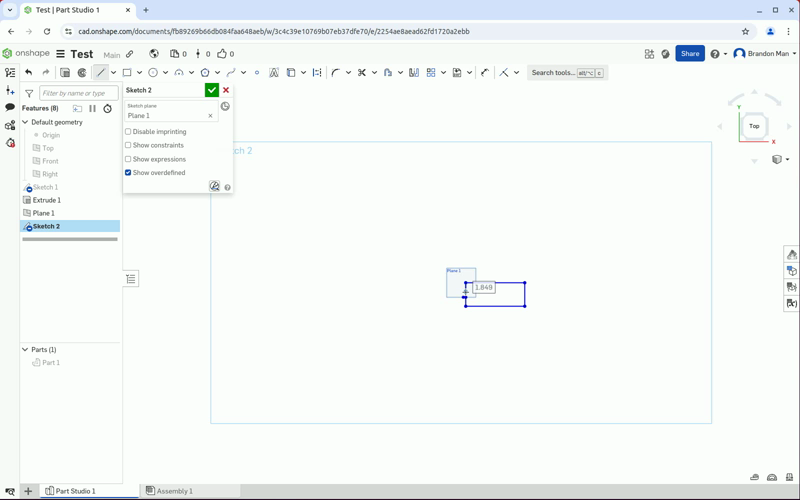
mouse_move(495, 291)
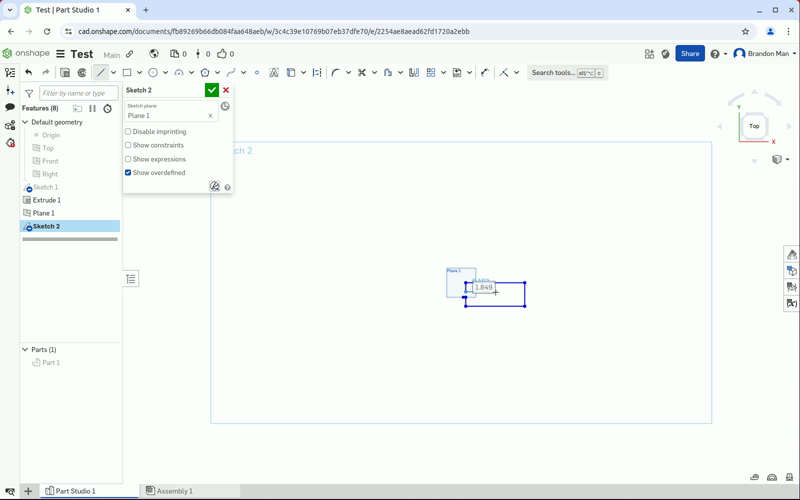
mouse_move(463, 291)
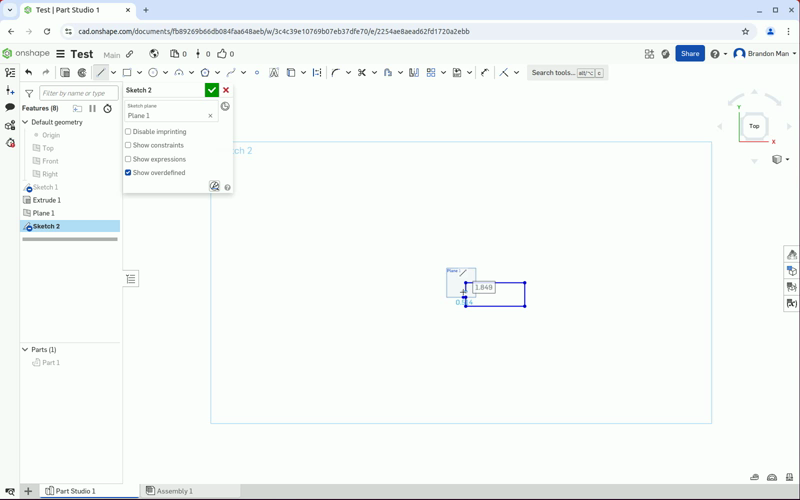
scroll(6)
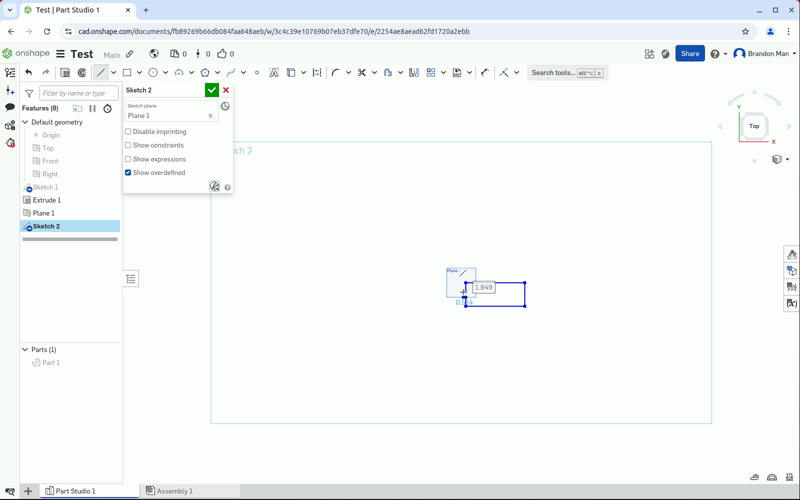
scroll(6)
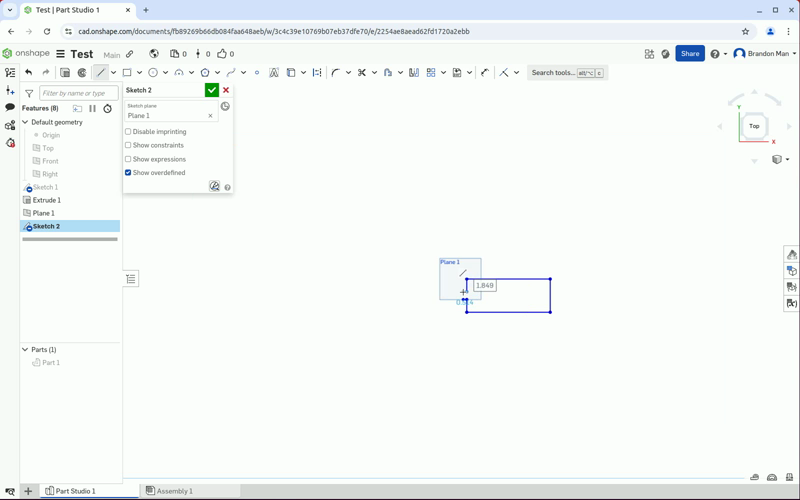
scroll(6)
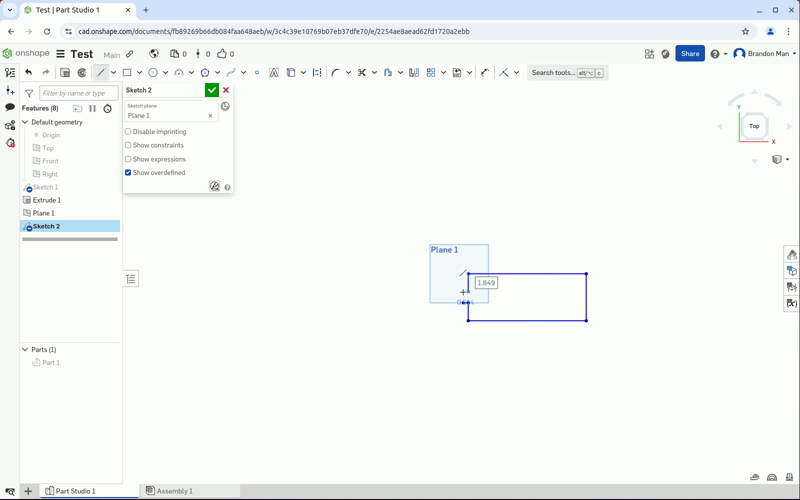
scroll(6)
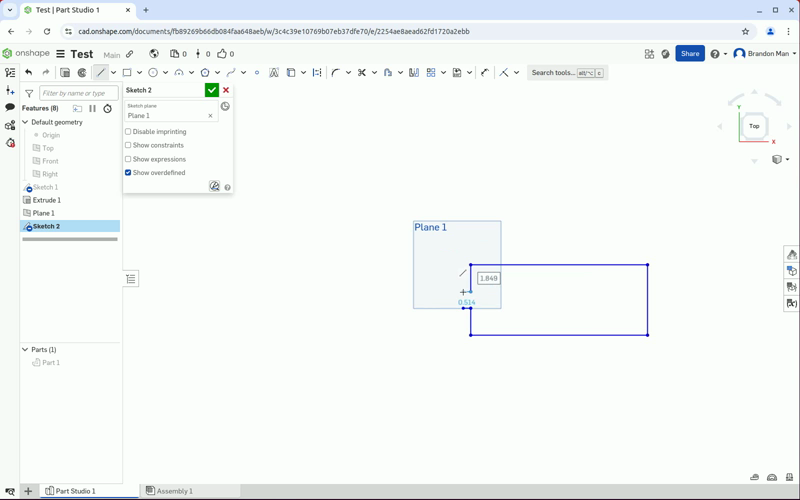
scroll(6)
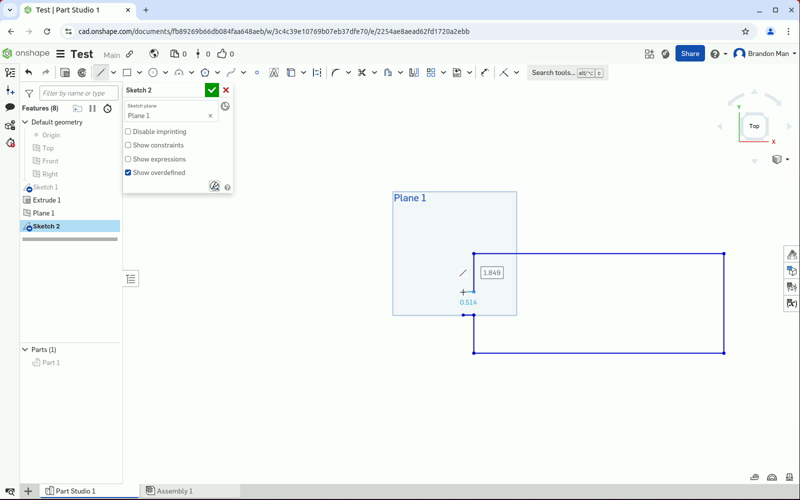
scroll(6)
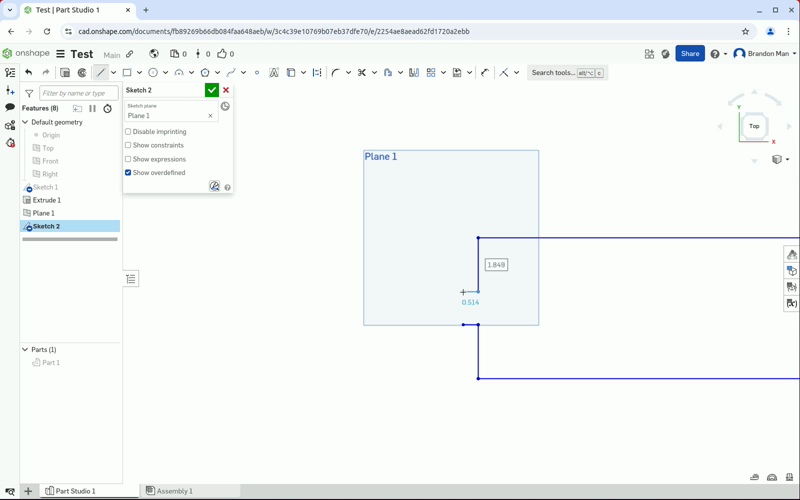
scroll(6)
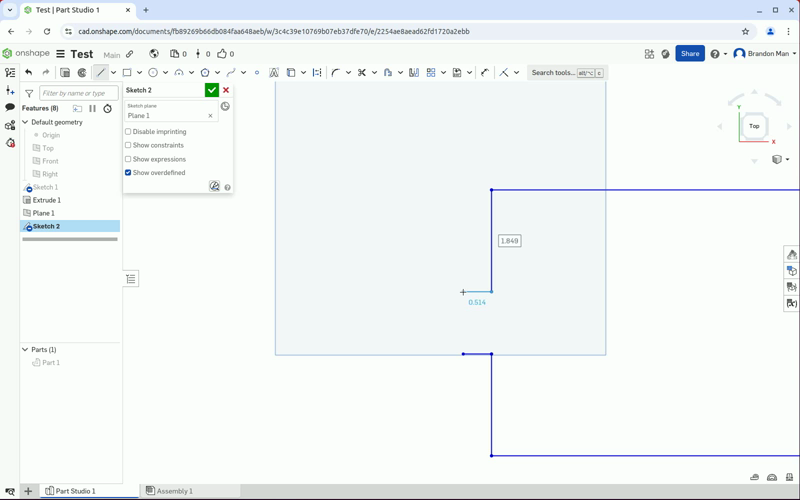
click(463, 291)
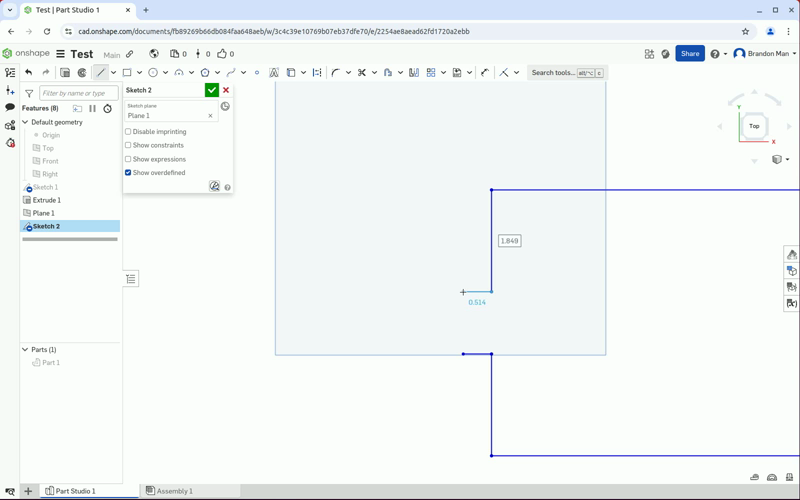
scroll(-6)
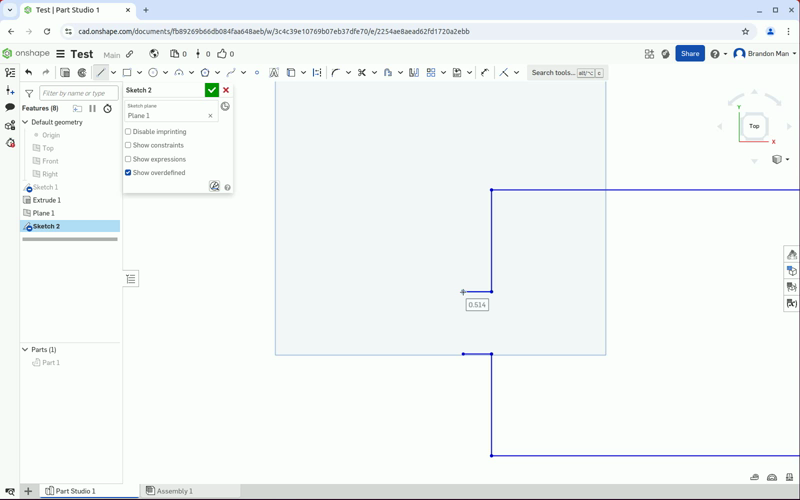
scroll(-6)
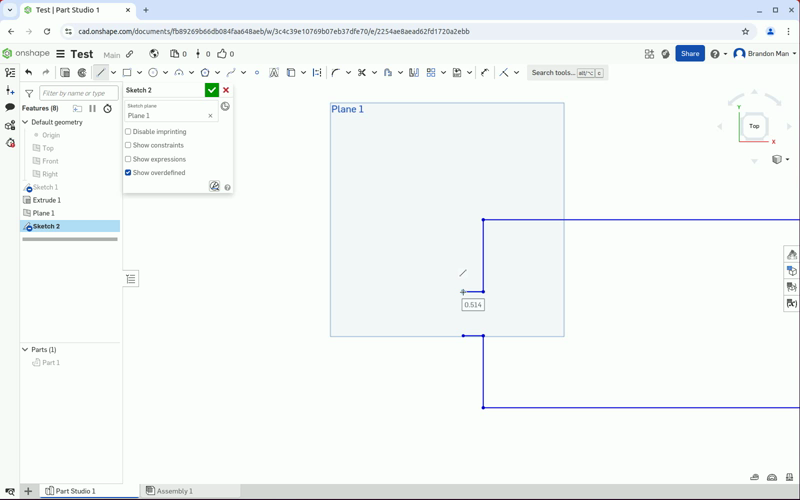
scroll(-6)
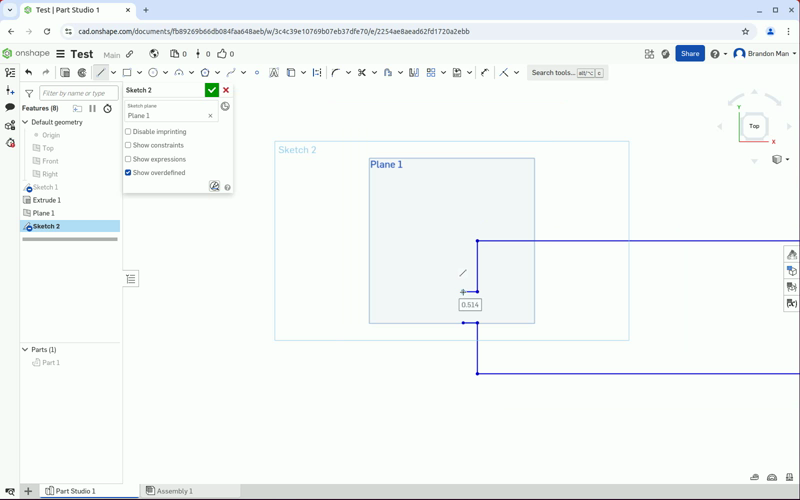
scroll(-6)
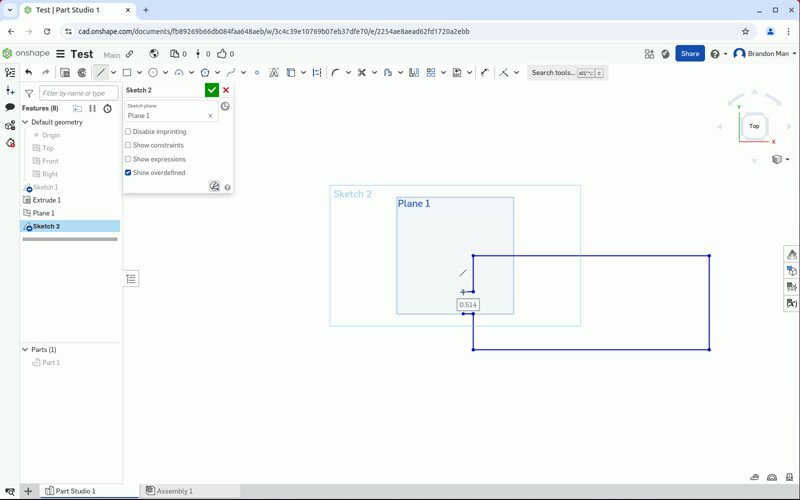
scroll(-6)
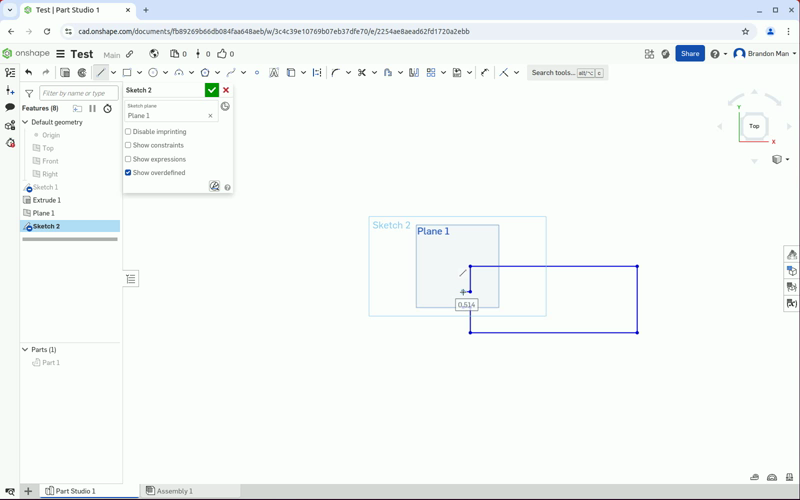
scroll(-6)
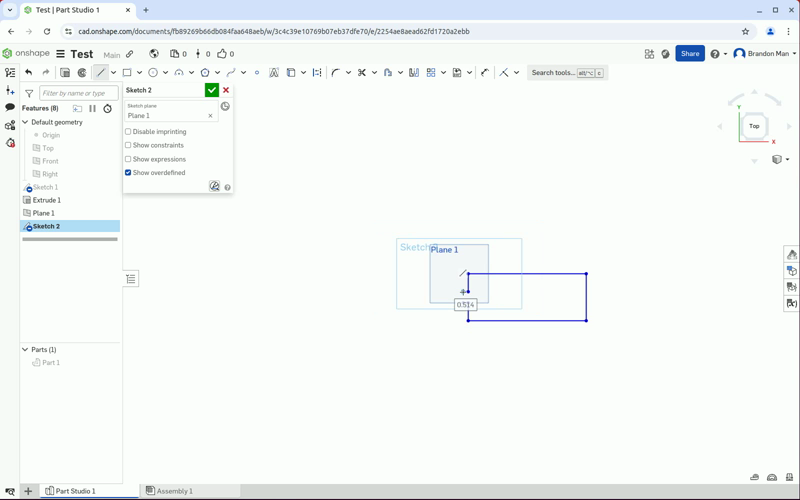
scroll(-6)
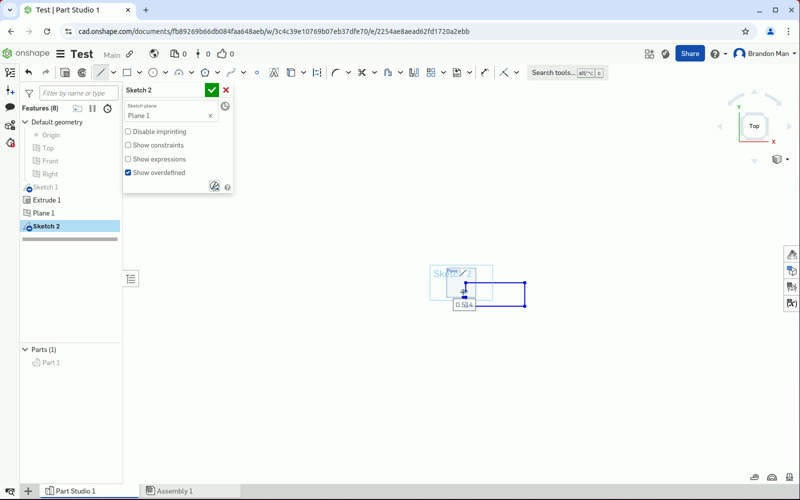
key_up(shift)
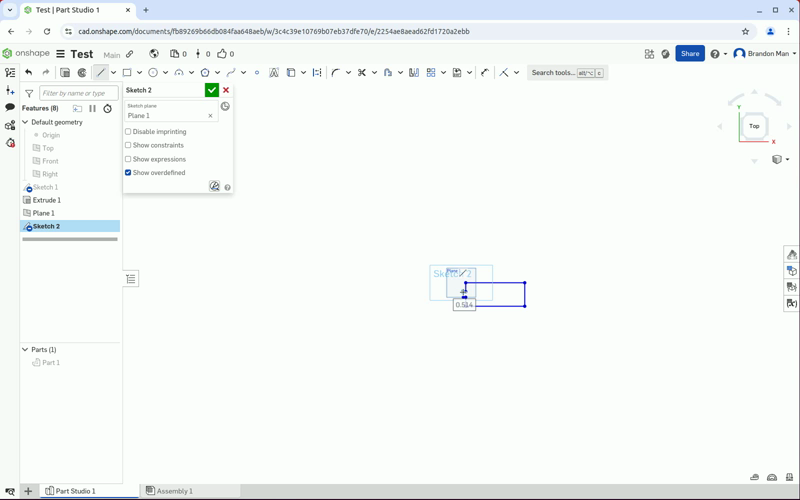
mouse_move(493, 291)
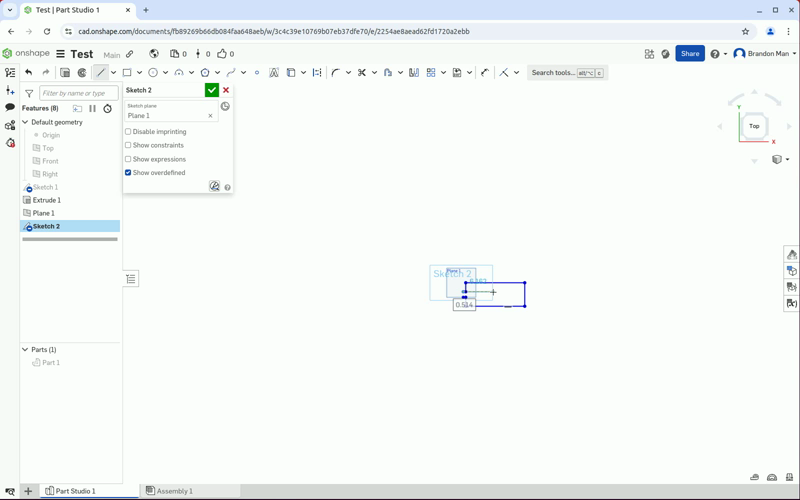
key_down(shift)
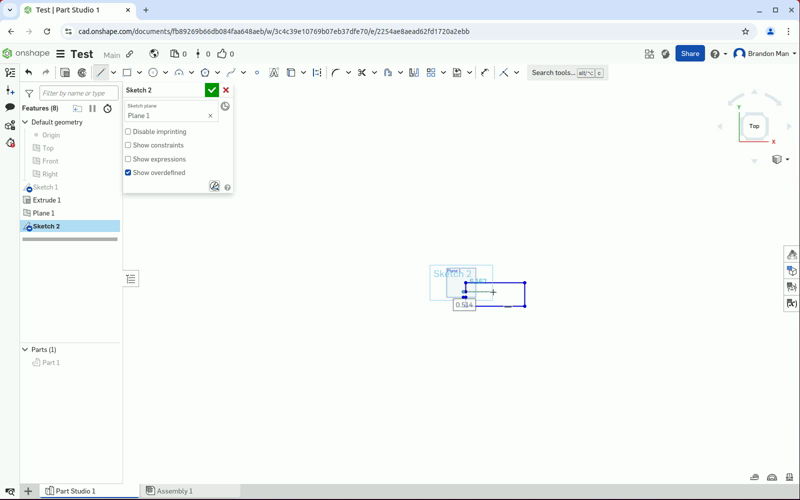
mouse_move(463, 297)
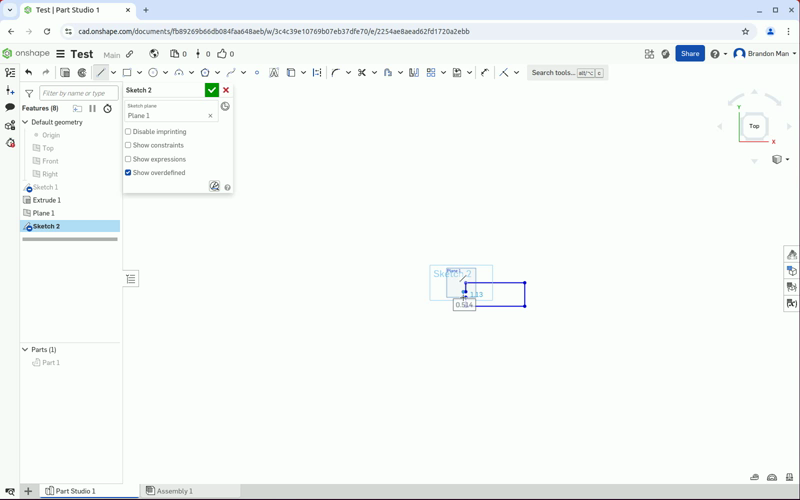
scroll(6)
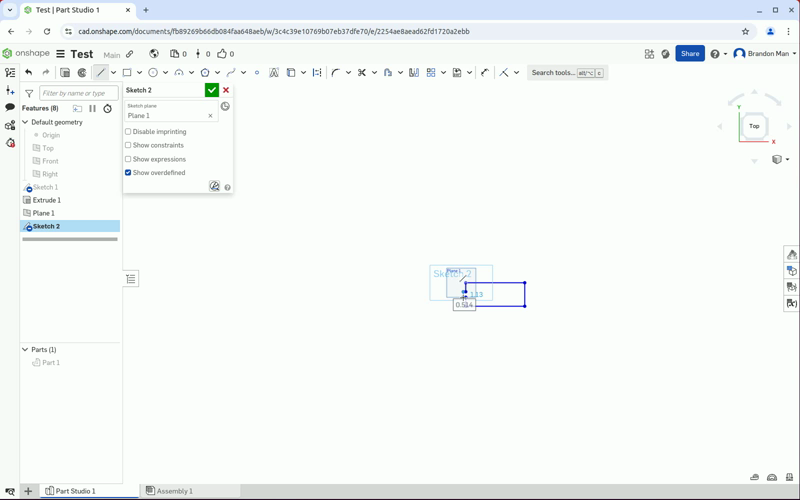
scroll(6)
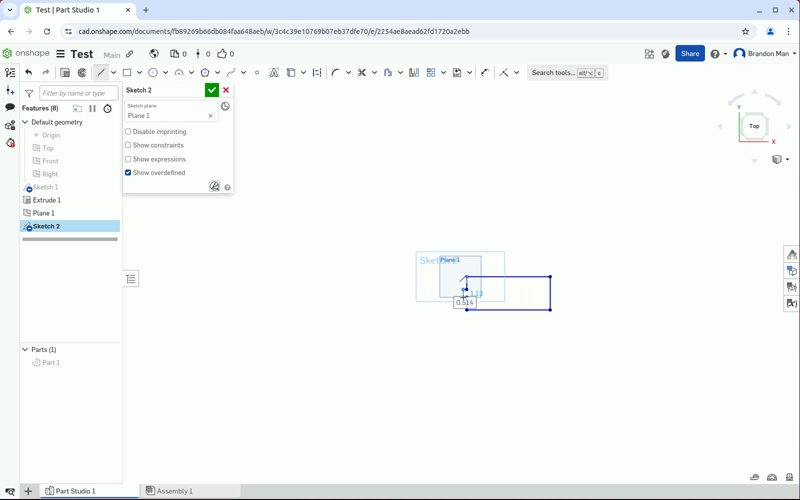
scroll(6)
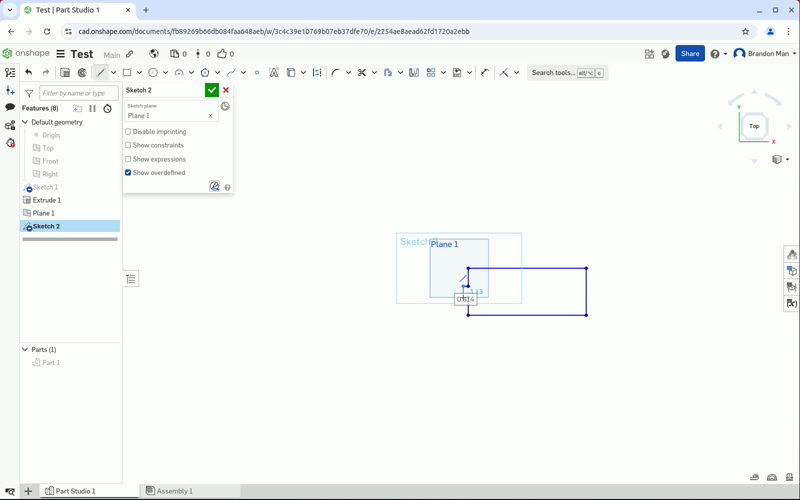
scroll(6)
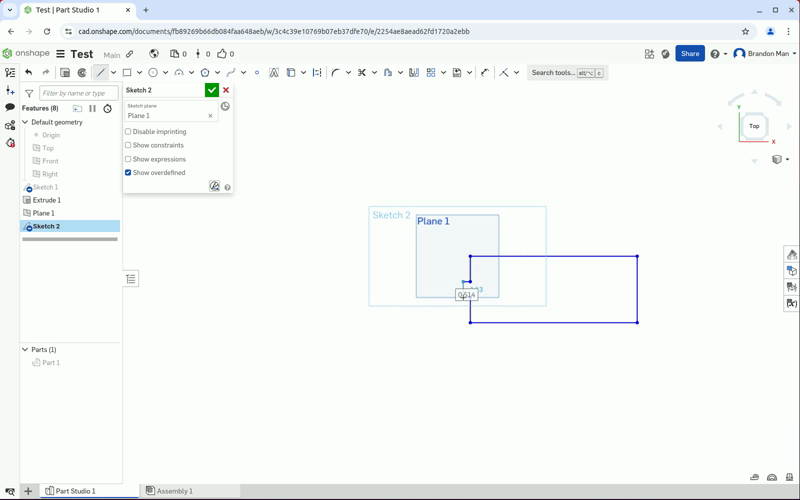
scroll(6)
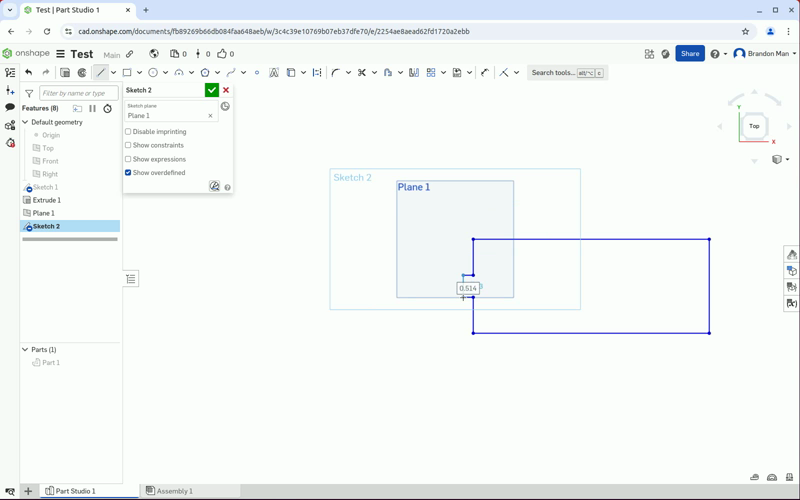
scroll(6)
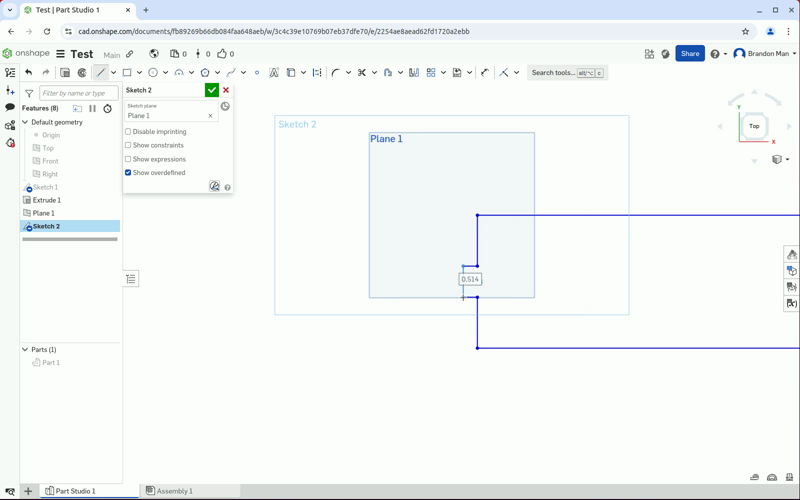
scroll(6)
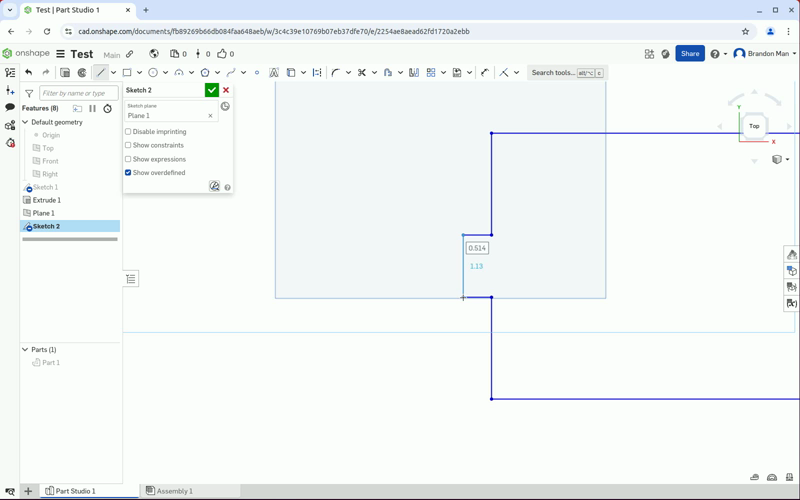
key_up(shift)
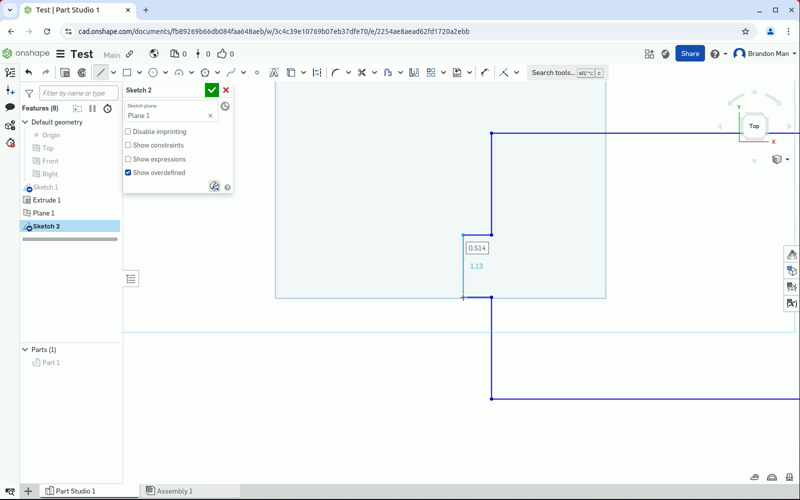
click(463, 297)
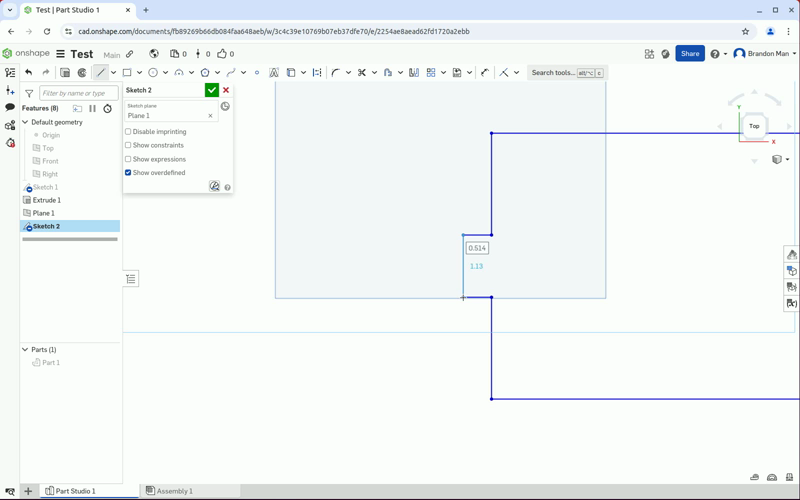
scroll(-6)
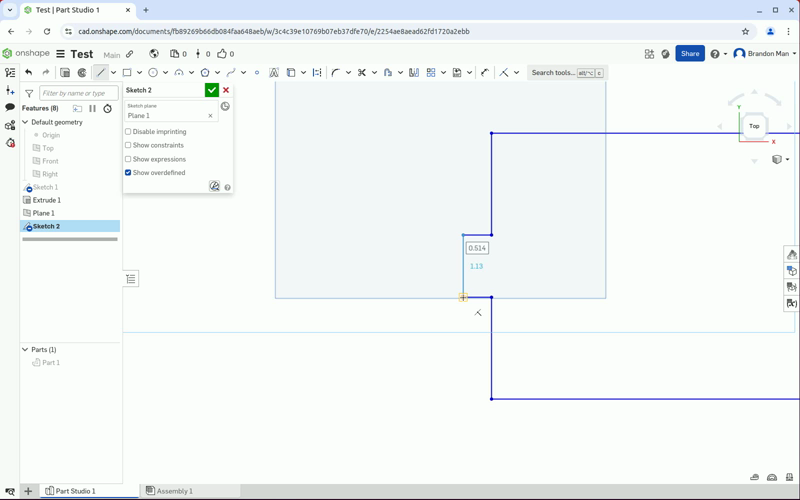
scroll(-6)
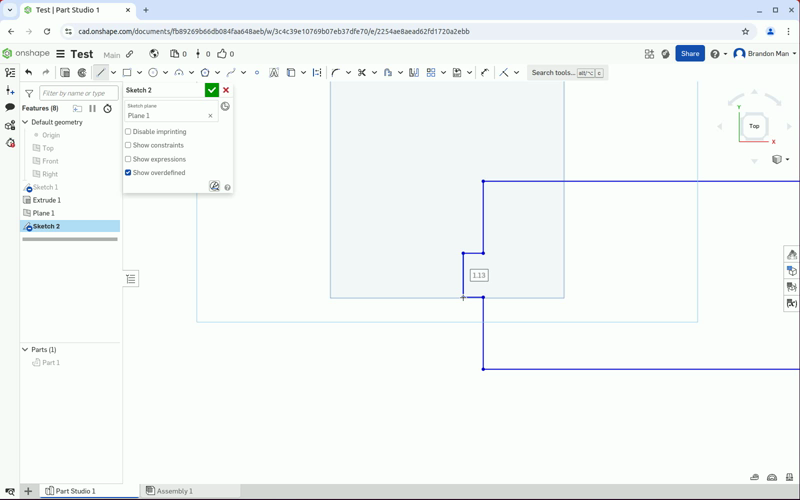
scroll(-6)
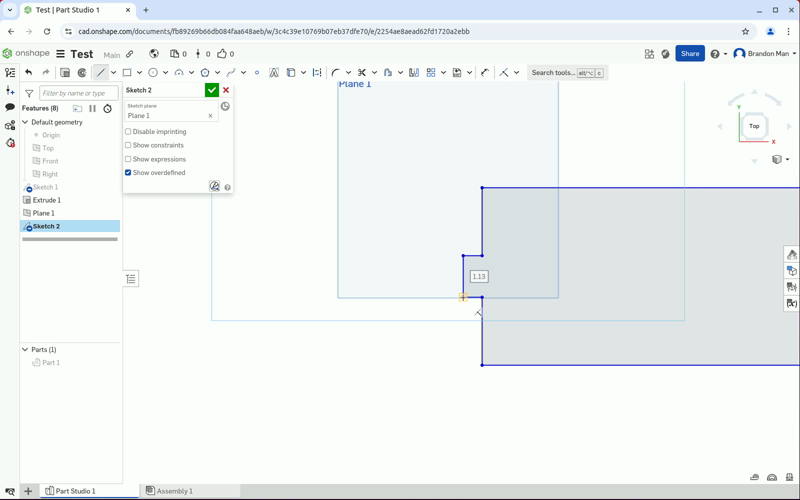
scroll(-6)
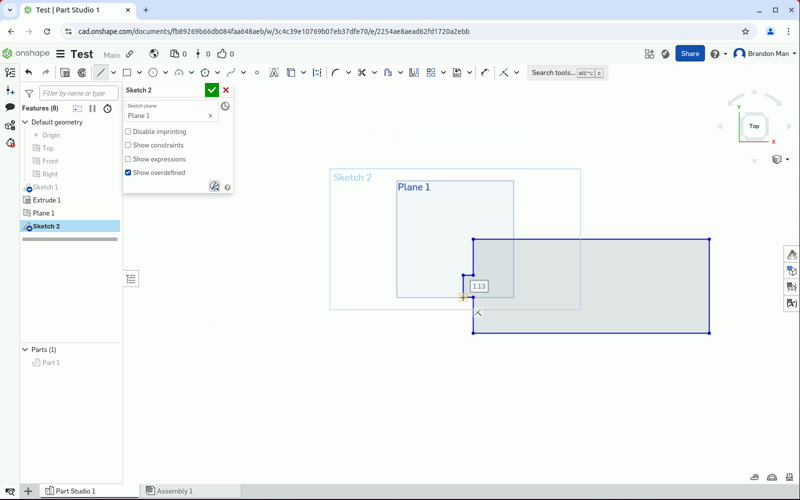
scroll(-6)
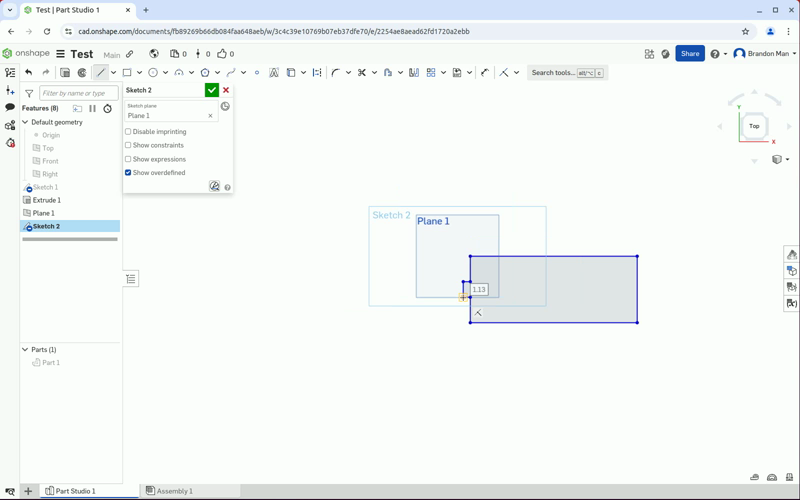
scroll(-6)
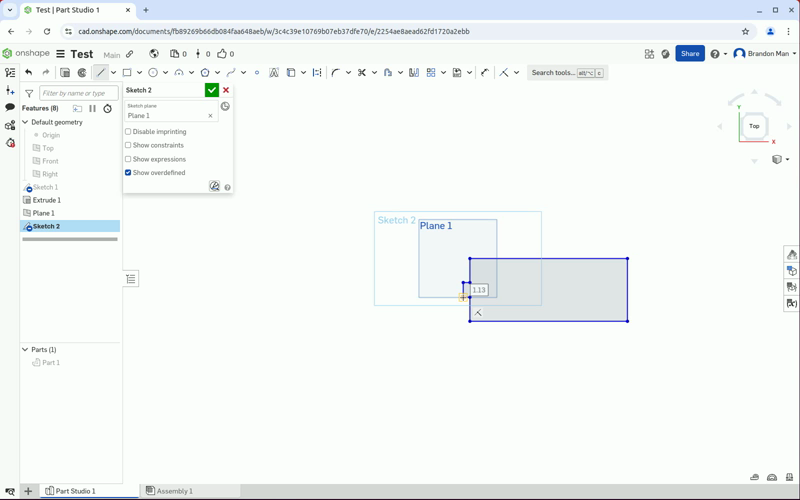
scroll(-6)
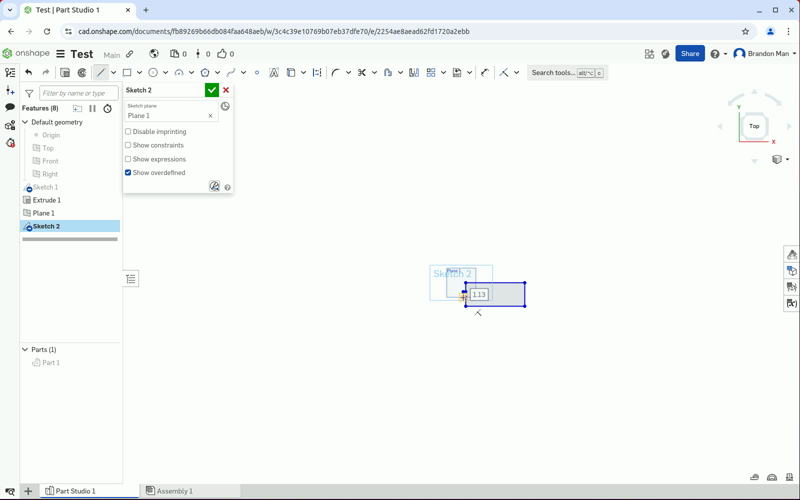
key(esc)
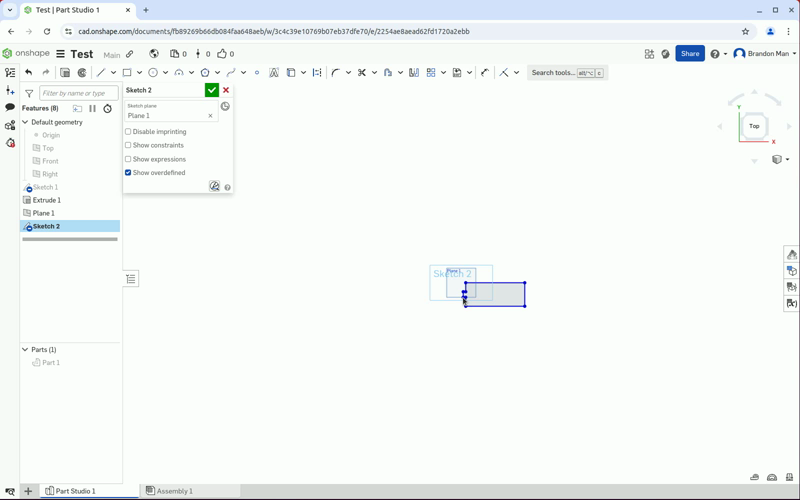
mouse_move(476, 302)
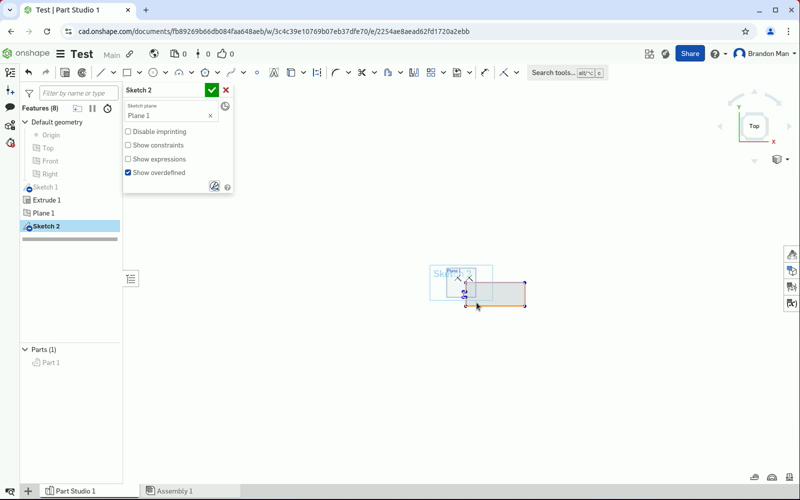
scroll(6)
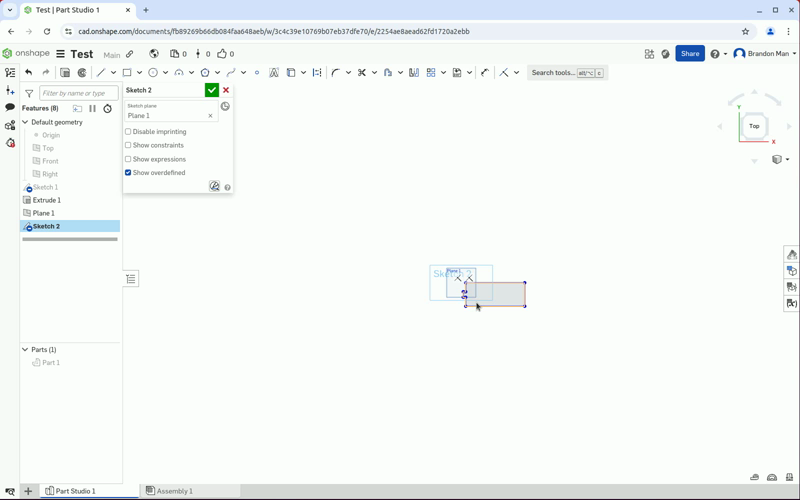
scroll(6)
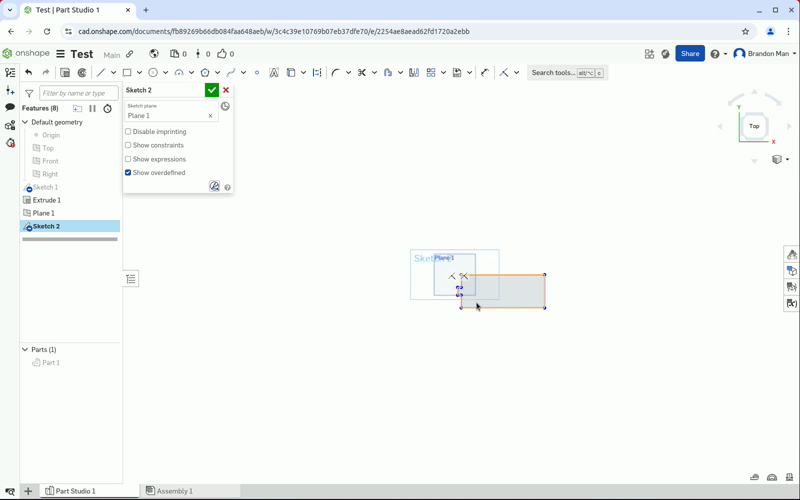
scroll(6)
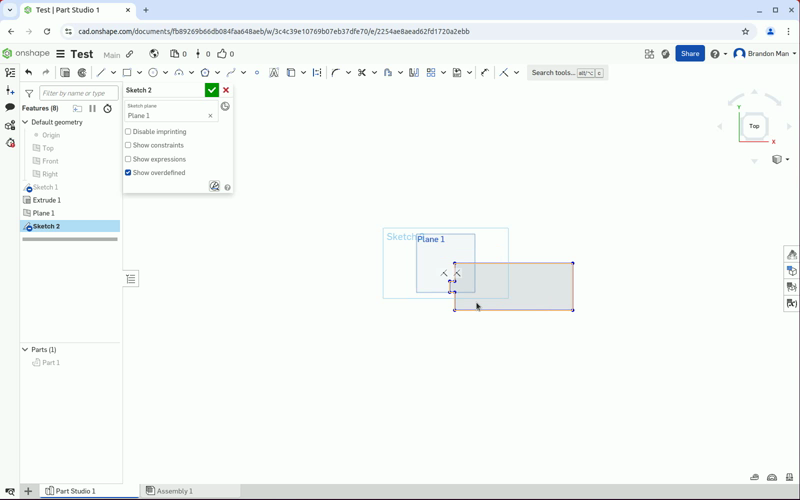
scroll(6)
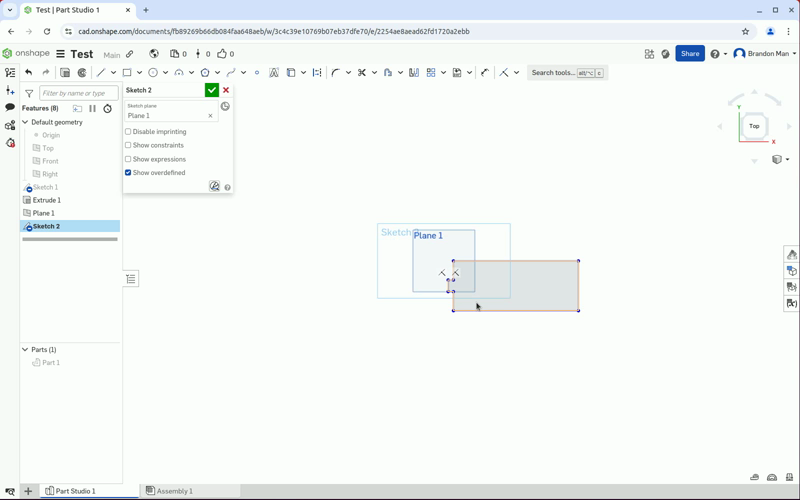
scroll(6)
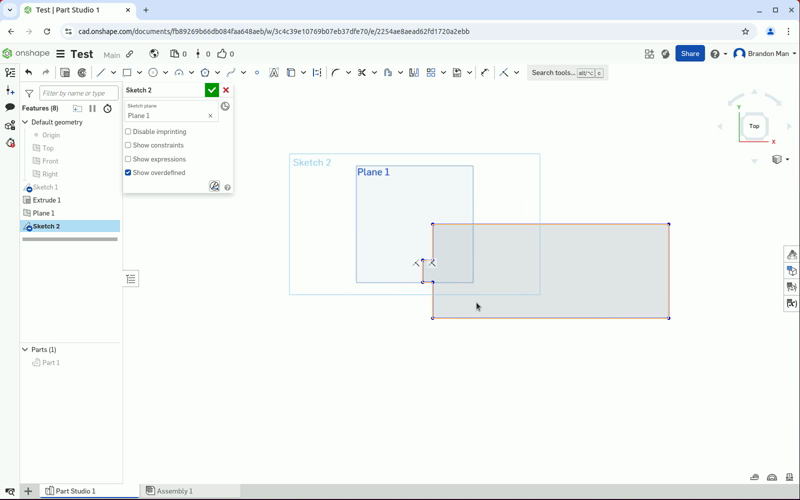
scroll(6)
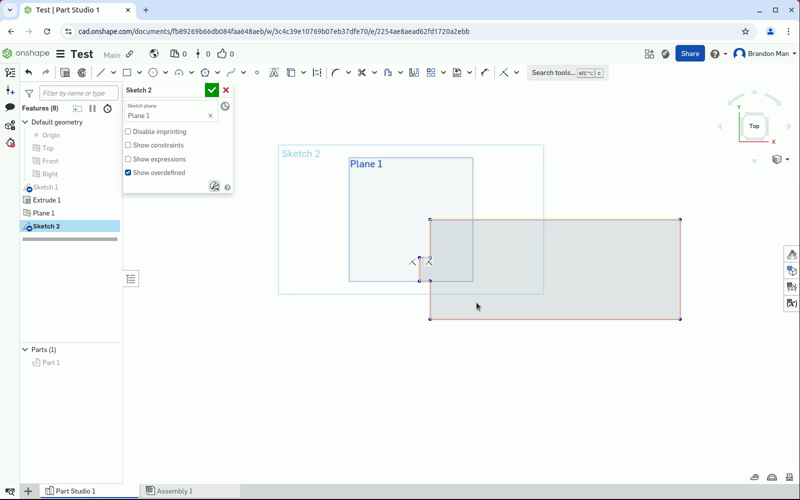
scroll(6)
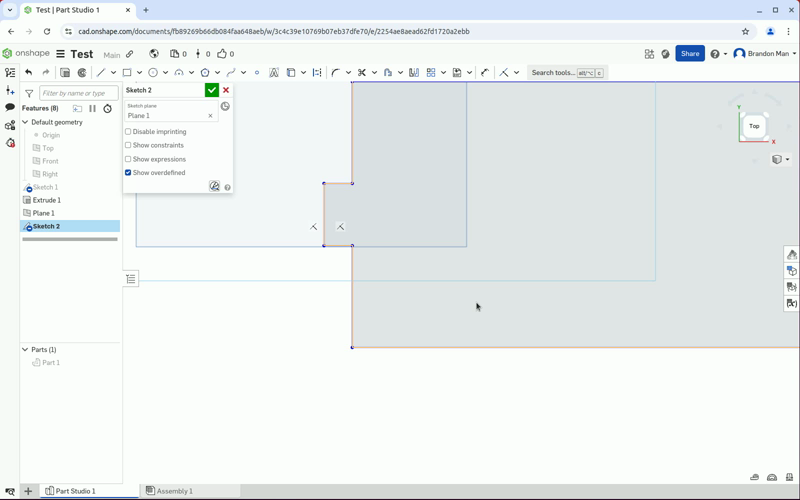
click(476, 302)
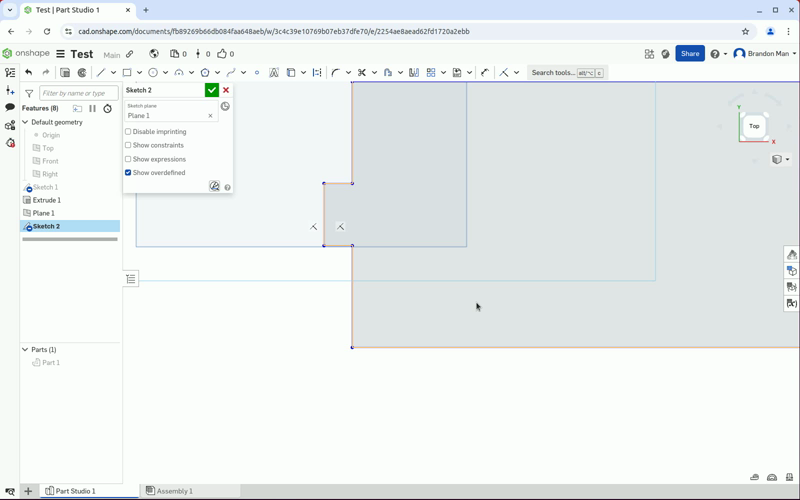
scroll(-6)
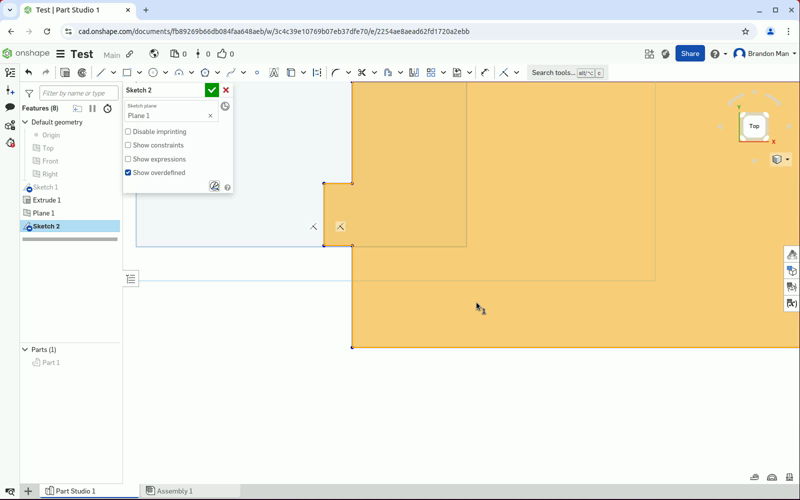
scroll(-6)
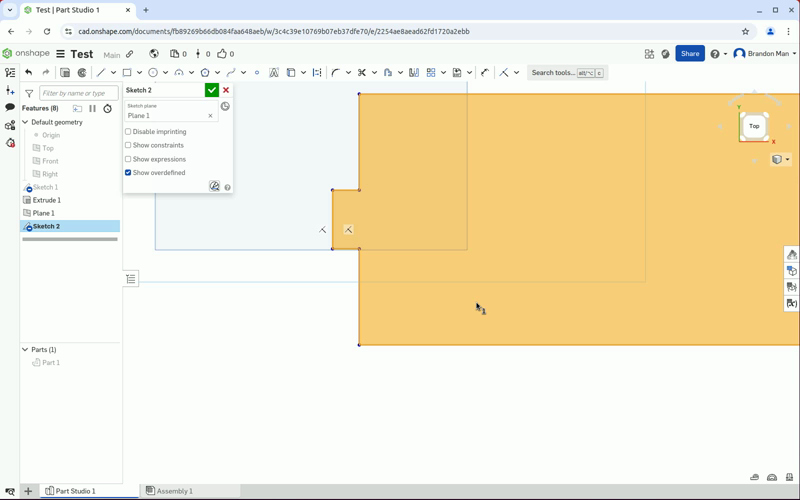
scroll(-6)
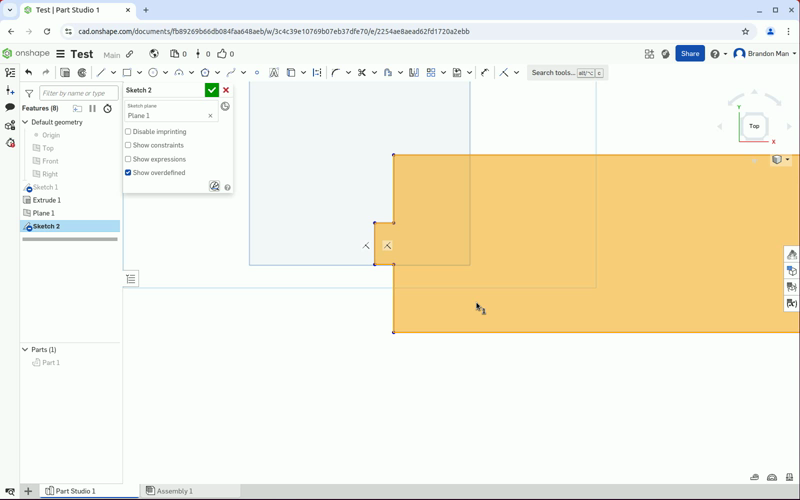
scroll(-6)
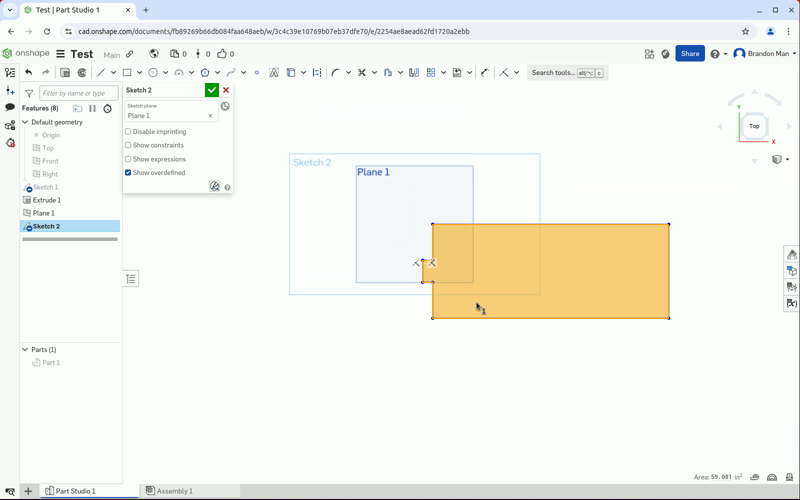
scroll(-6)
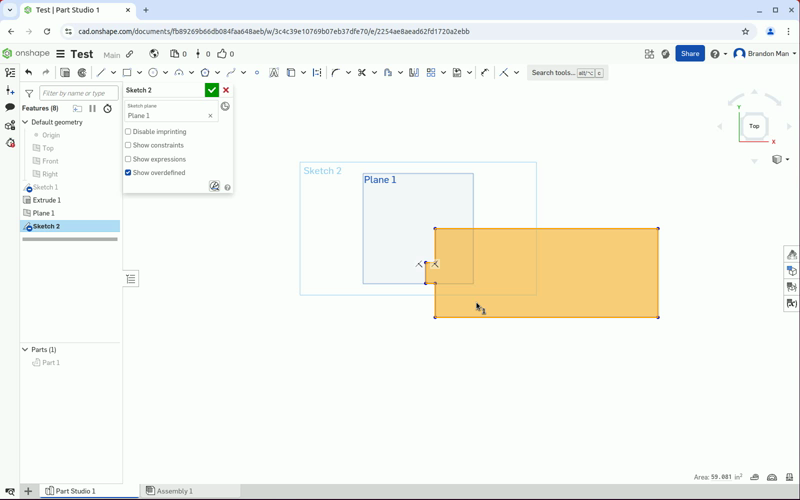
scroll(-6)
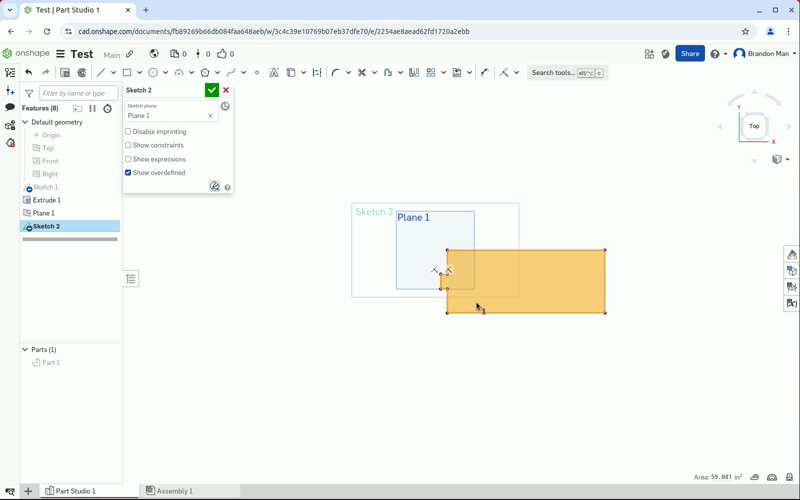
scroll(-6)
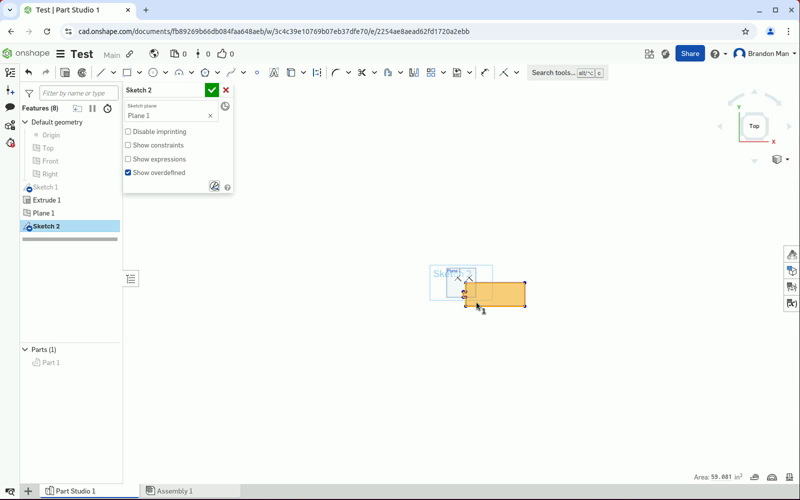
mouse_move(73, 352)
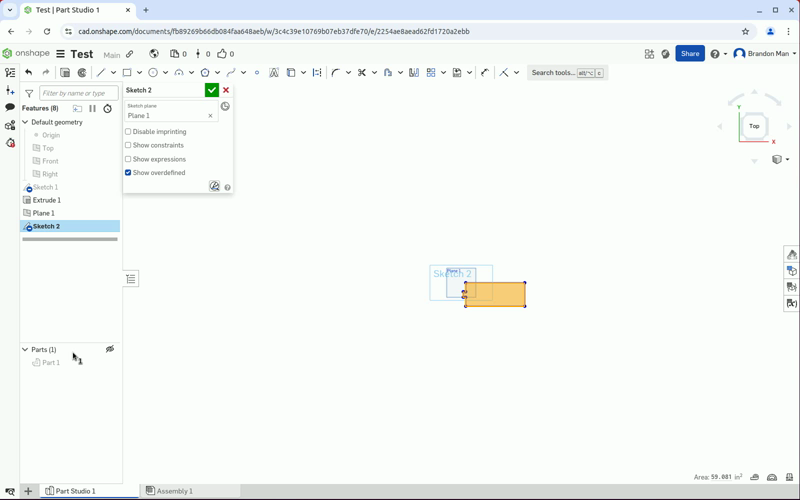
key(shift+y)
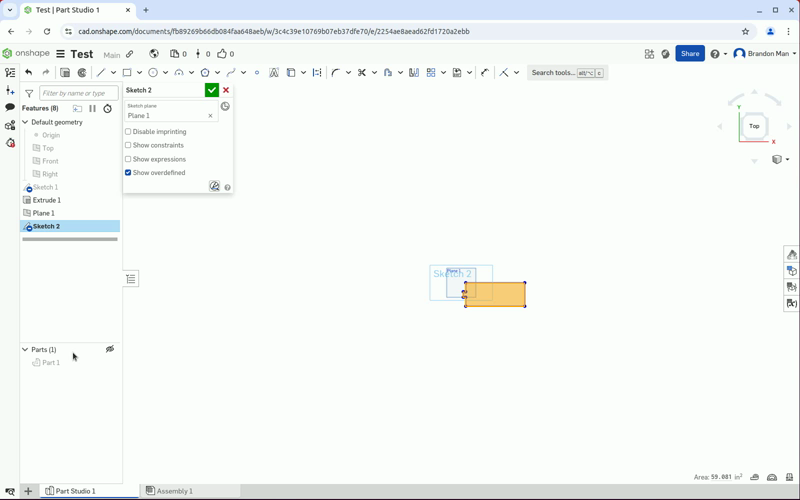
key(shift+e)
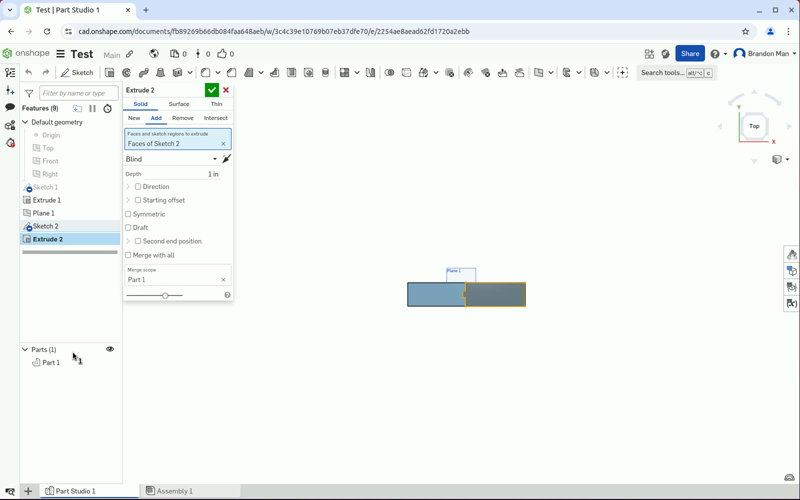
mouse_move(143, 106)
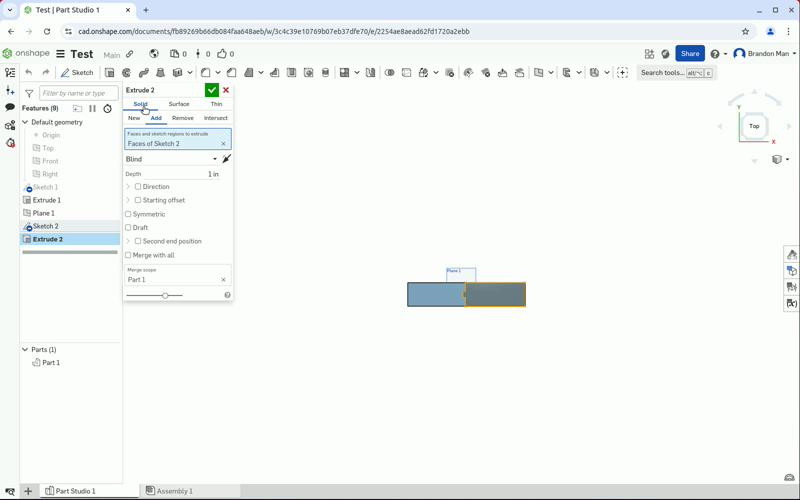
click(143, 106)
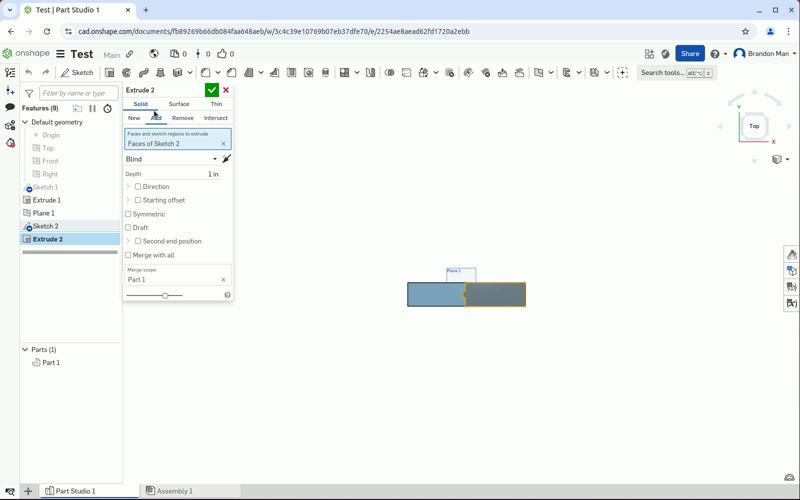
mouse_move(186, 120)
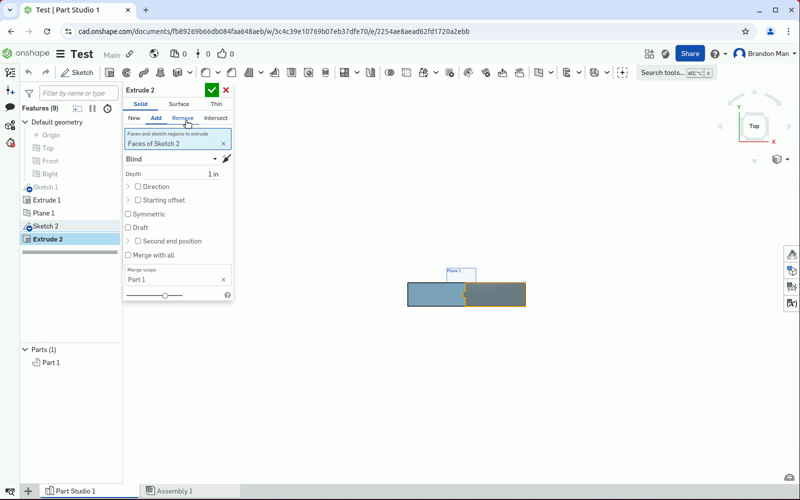
click(186, 120)
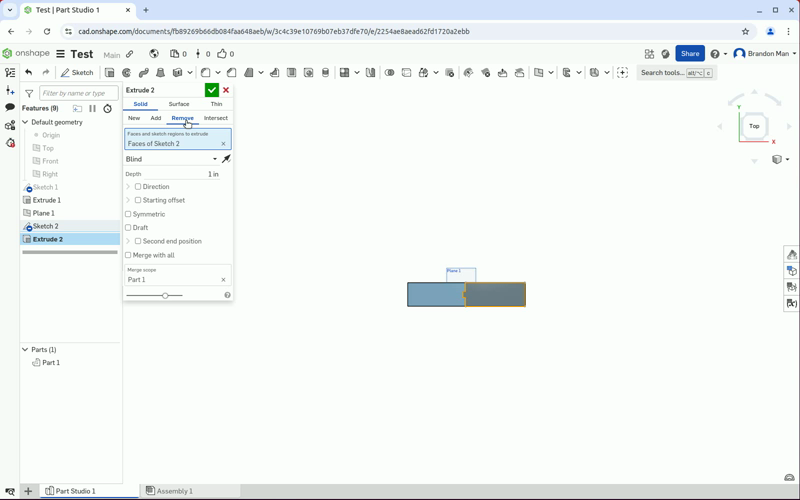
key(tab, 4)
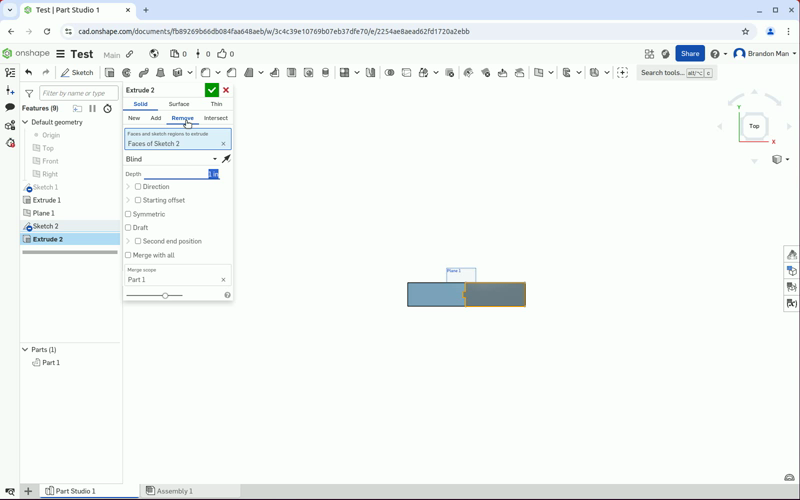
text(30.089)
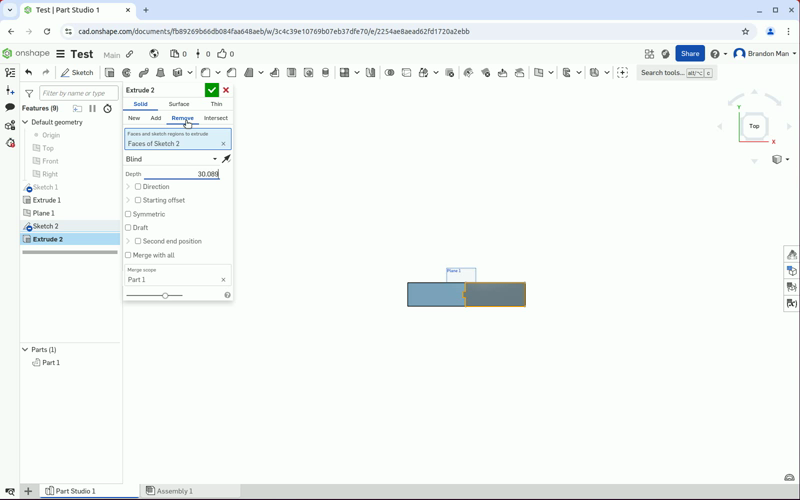
key(tab, 6)
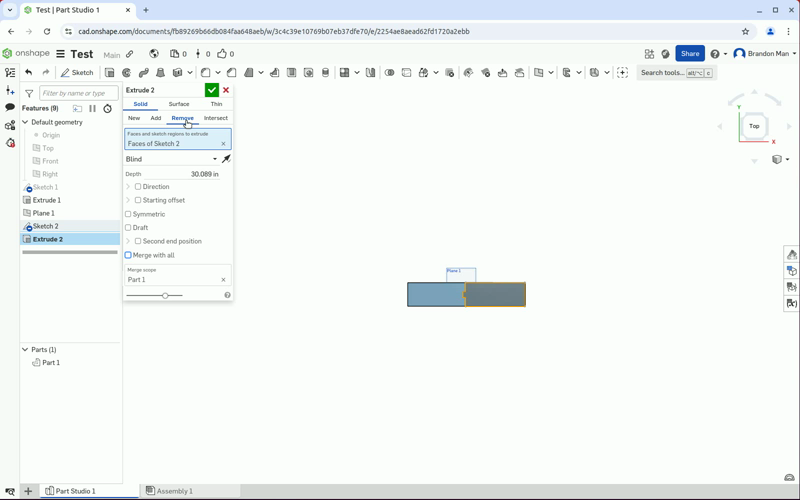
key(space)
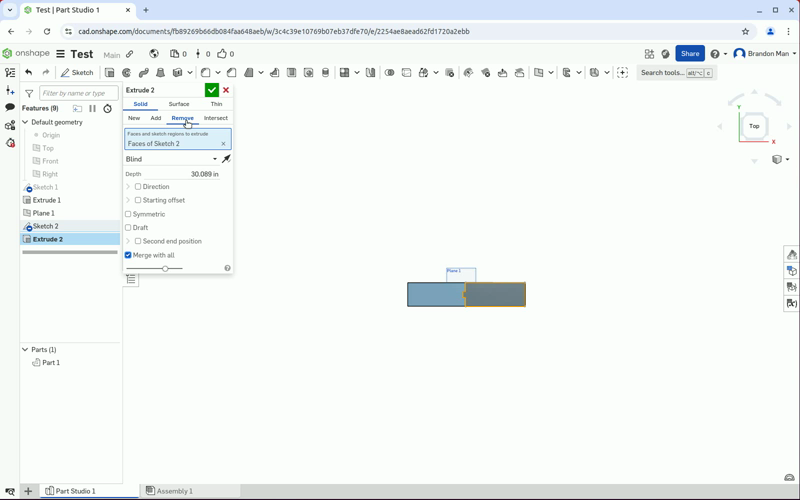
key(enter)
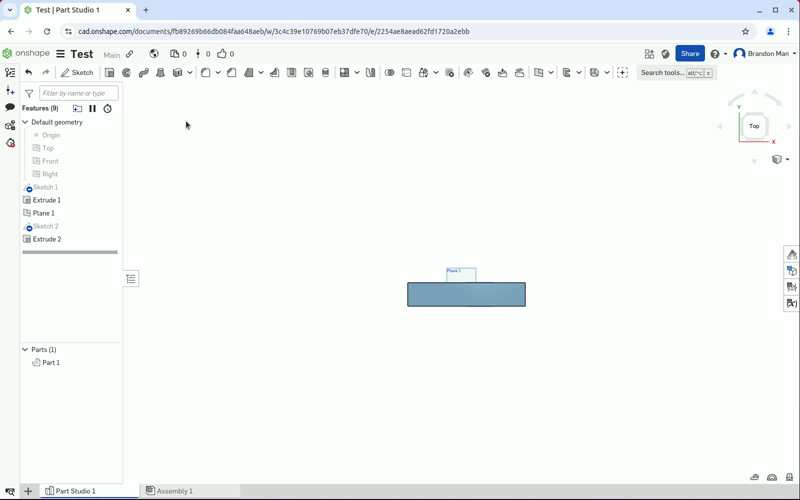
key(shift+h)
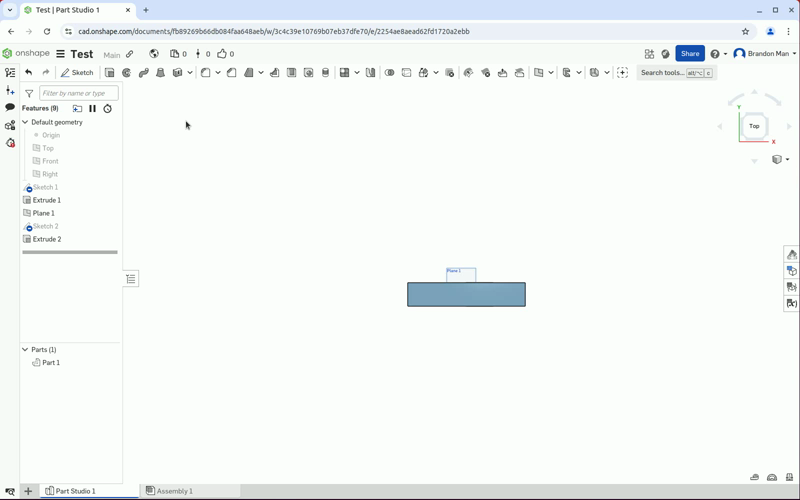
key(shift+h)
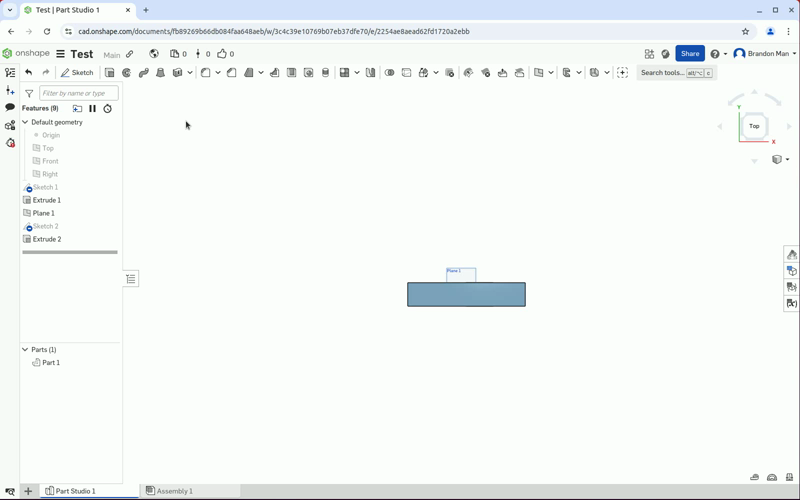
key(shift+7)
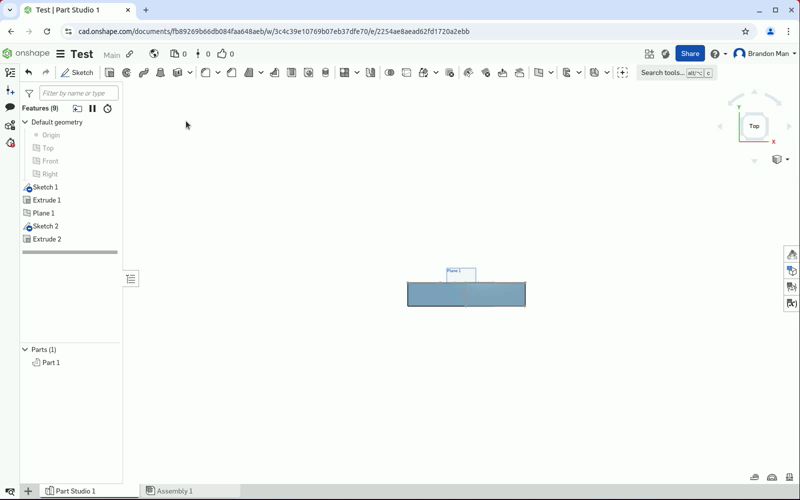
key(up, 3)
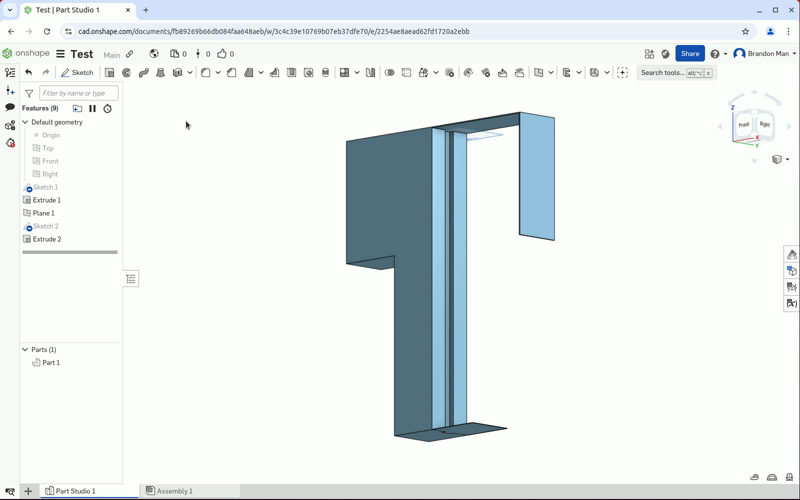
key(left, 3)
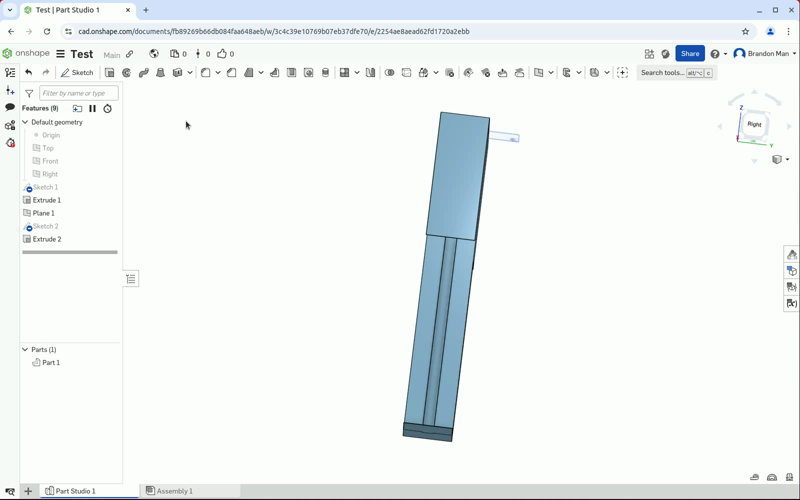
key(right, 3)
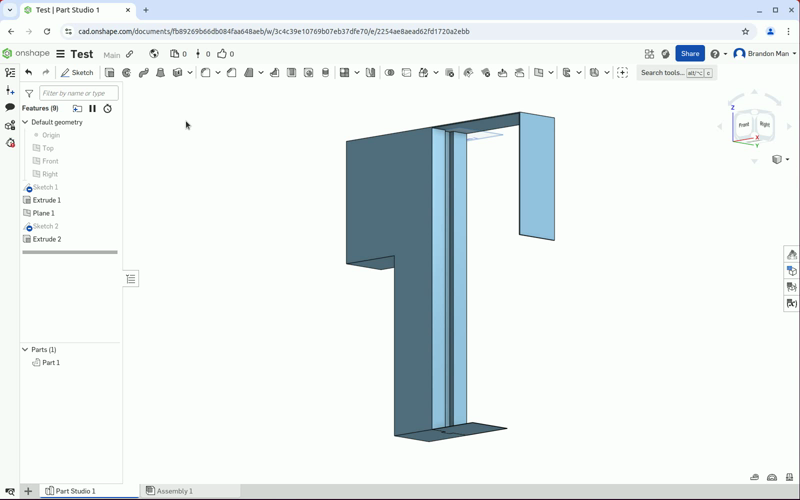
key(down, 3)
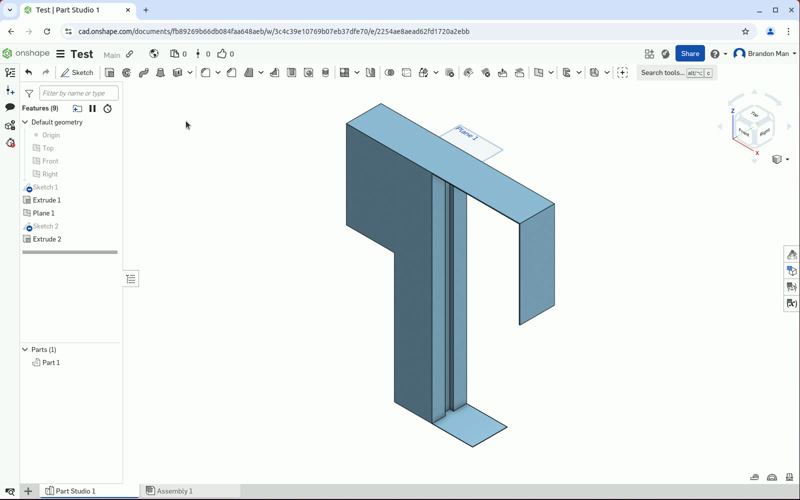
mouse_move(73, 189)
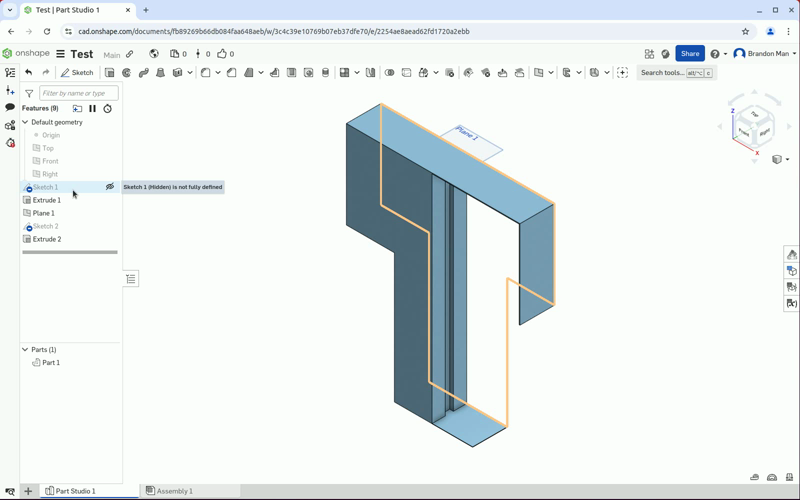
click(73, 189)